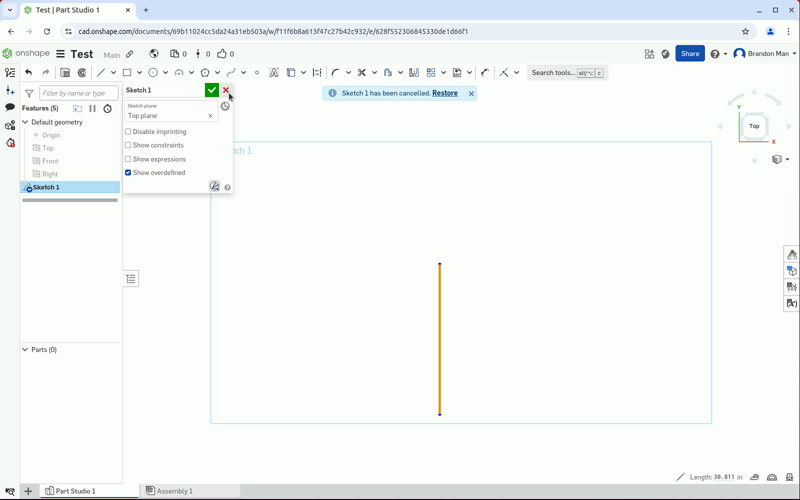
key(shift+h)
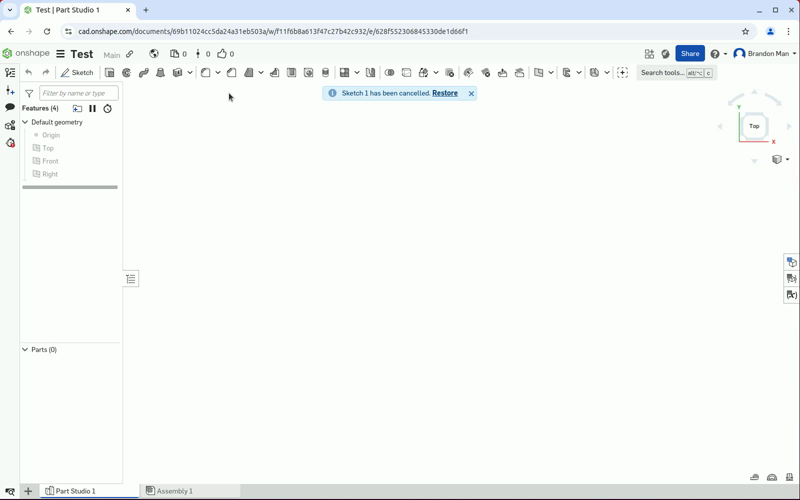
mouse_move(73, 352)
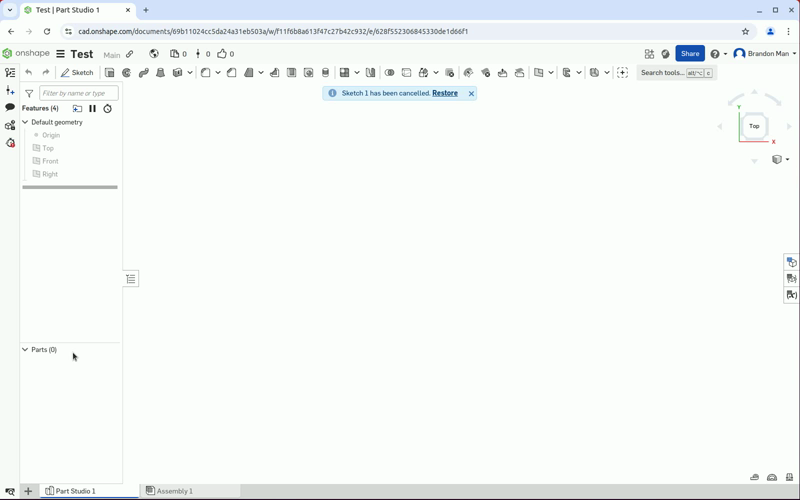
key(y)
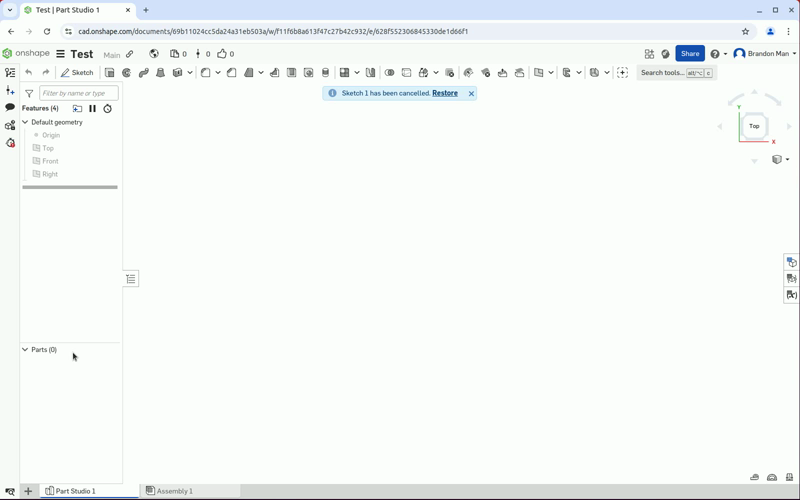
key(shift+p)
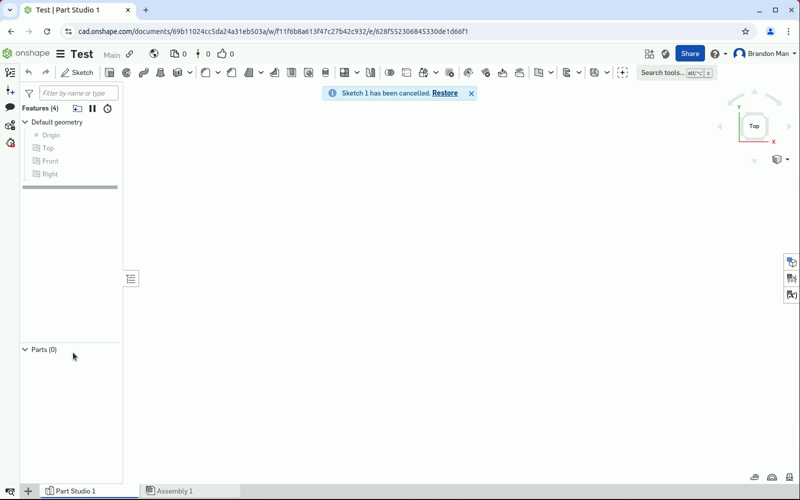
key(space)
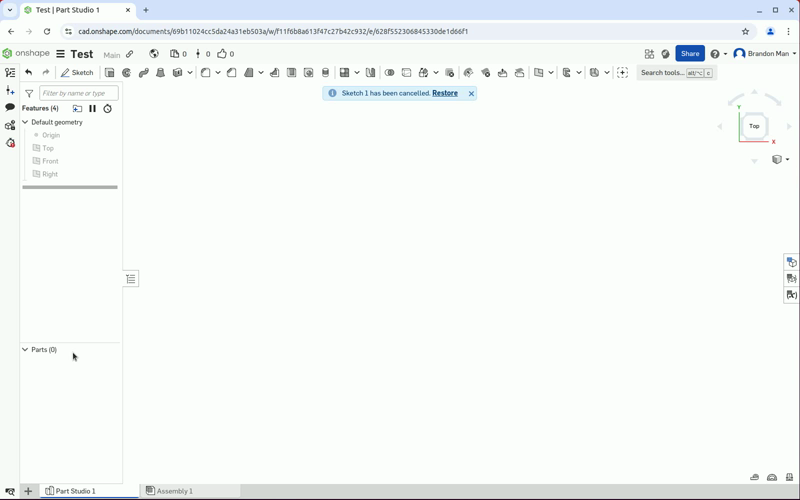
key_down(shift)
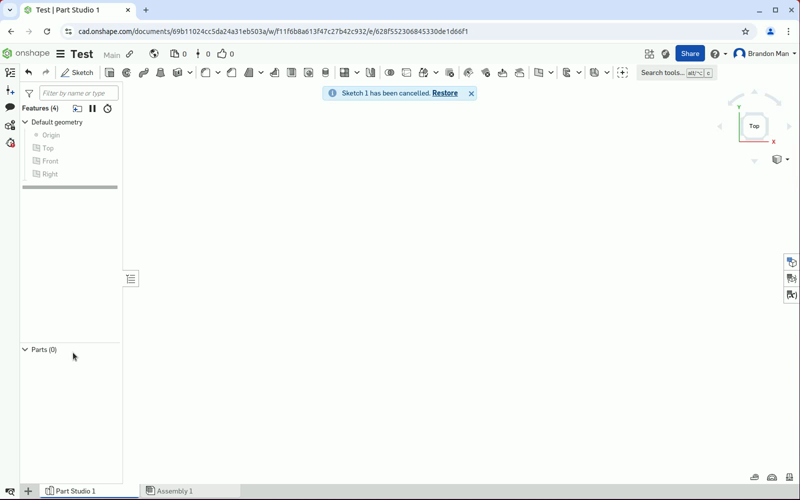
key(up)
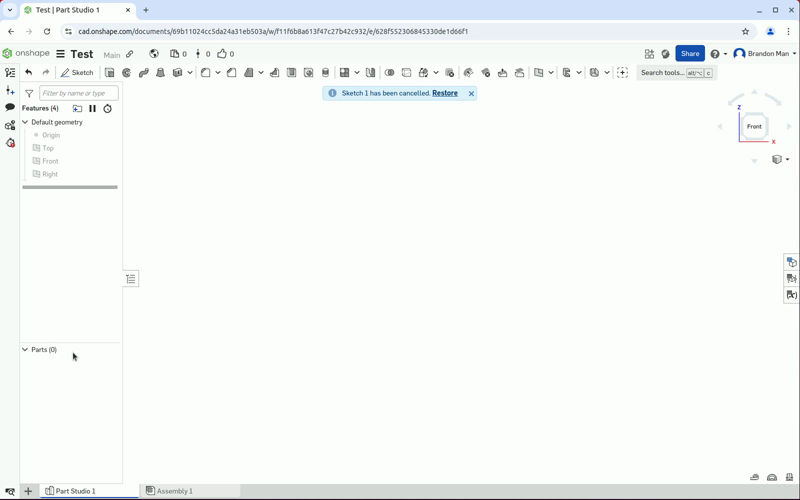
key_up(shift)
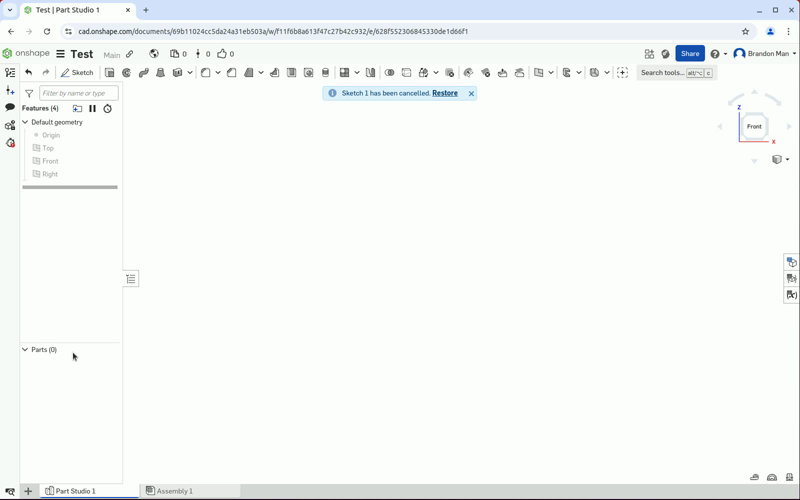
key(space)
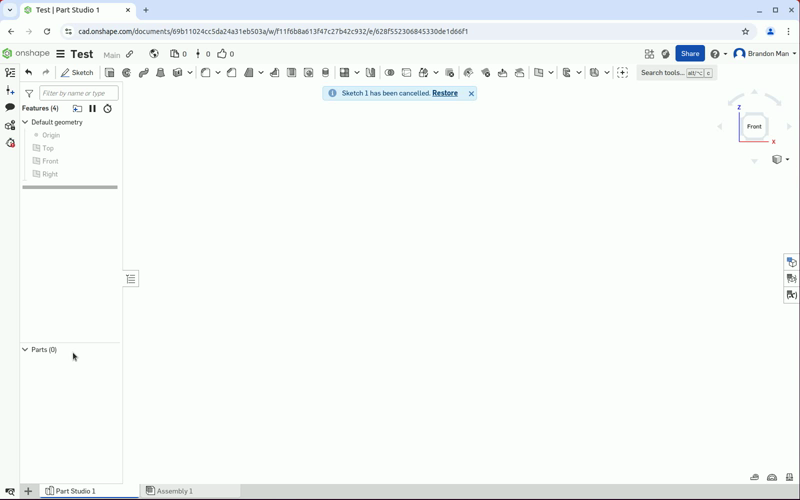
key_down(shift)
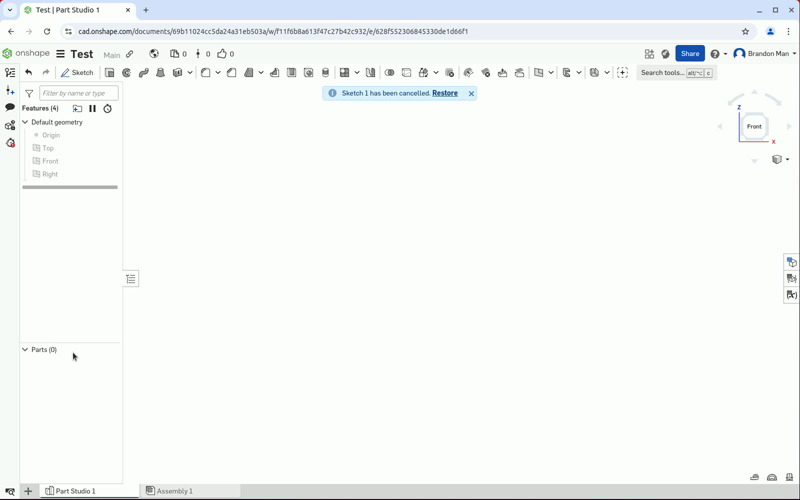
key(left)
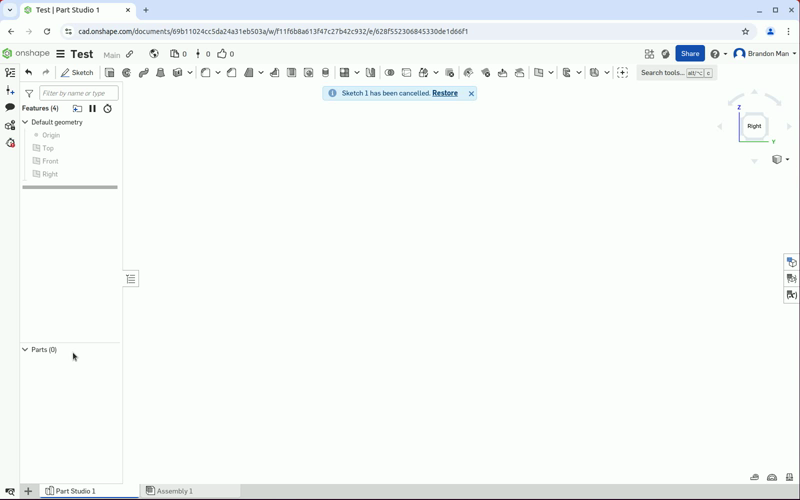
key_up(shift)
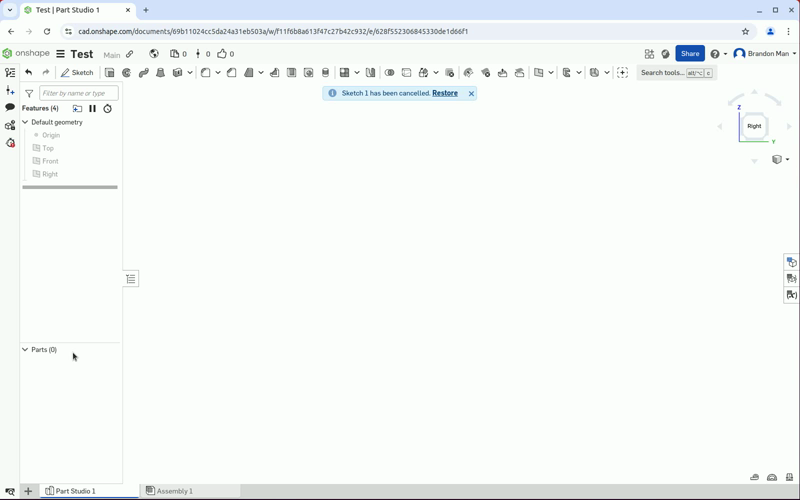
mouse_move(73, 352)
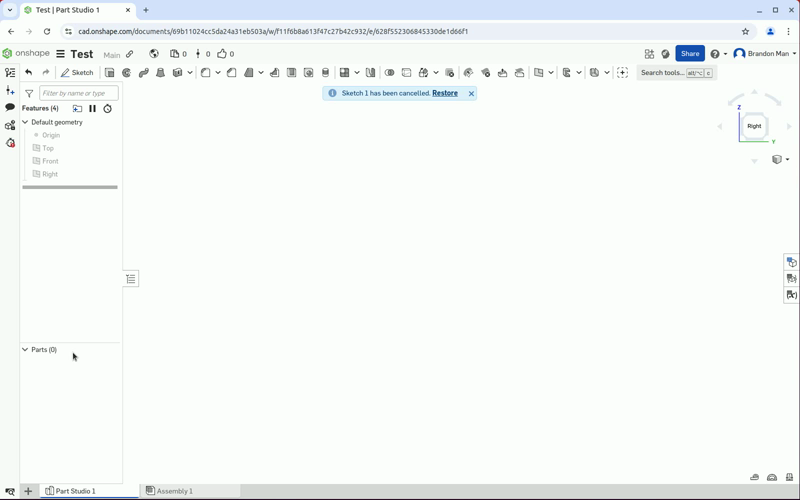
key(shift+y)
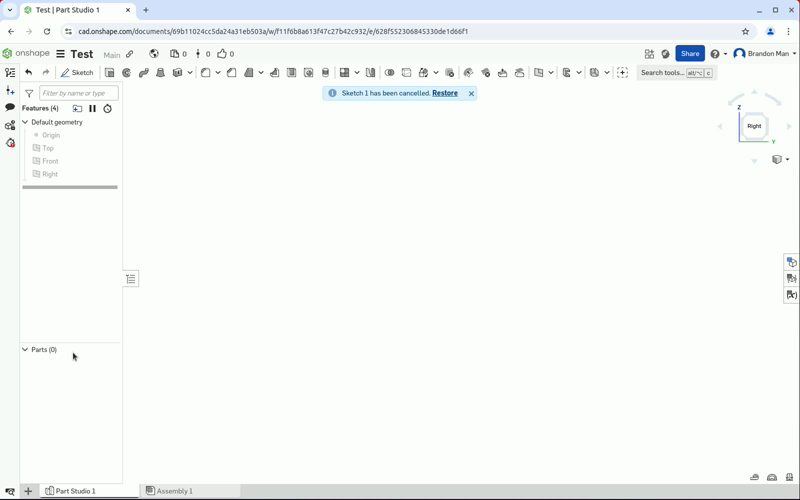
key(shift+s)
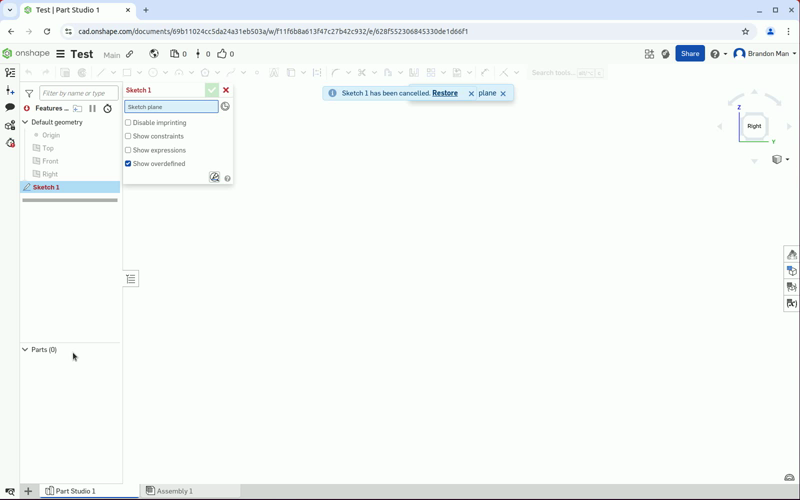
mouse_move(73, 176)
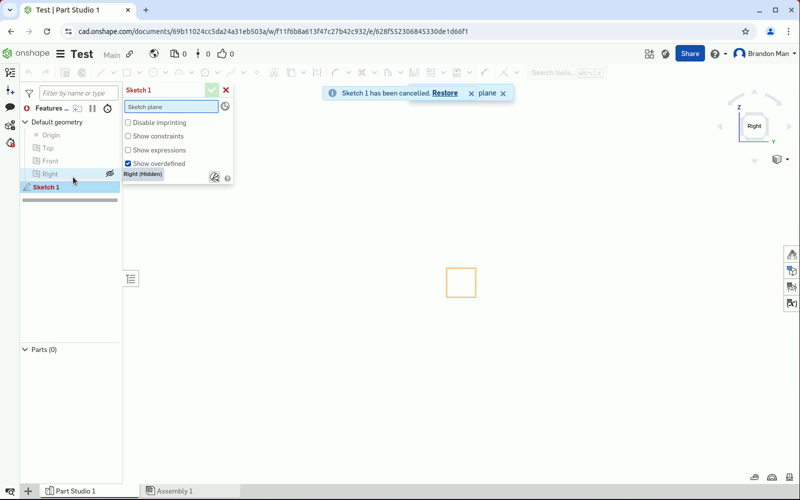
click(73, 176)
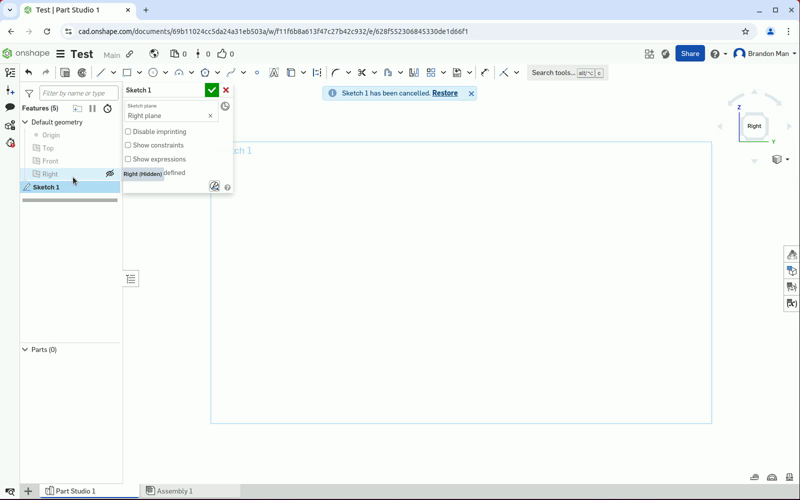
mouse_move(73, 352)
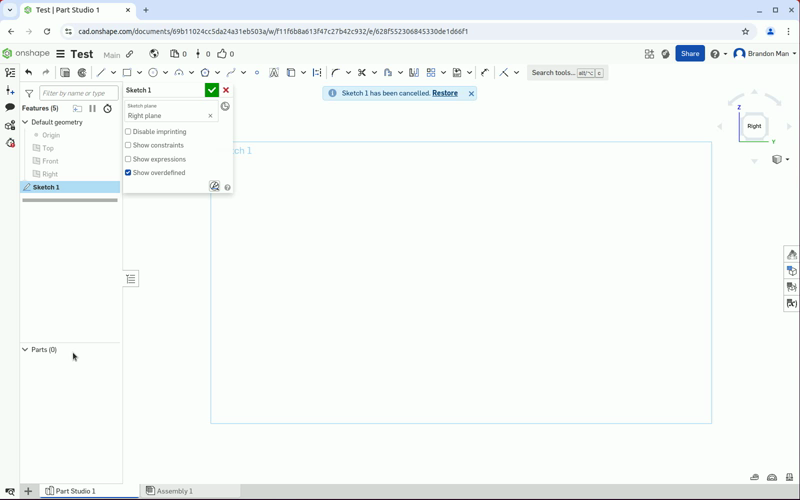
key(y)
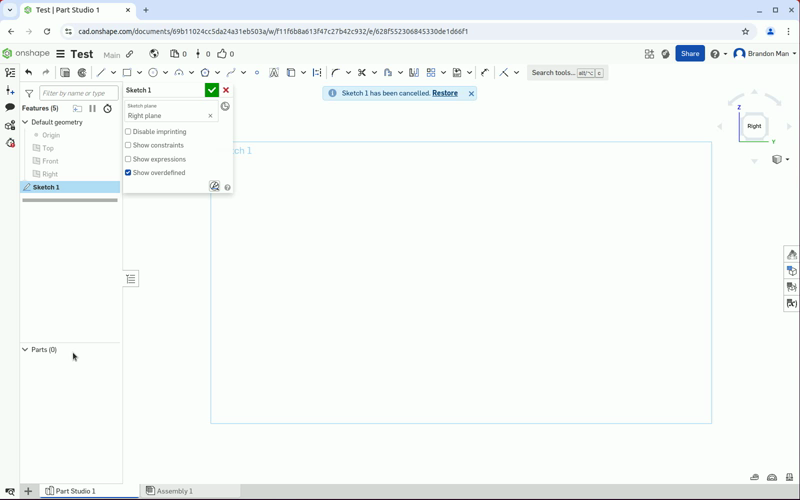
key(l)
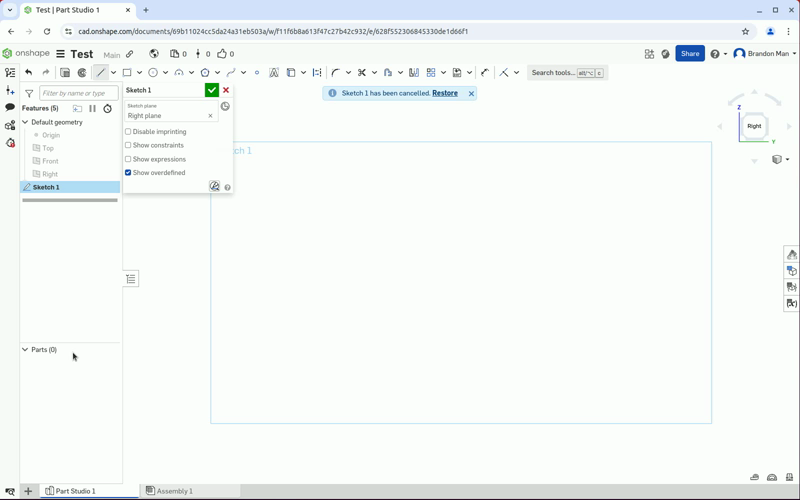
key_down(shift)
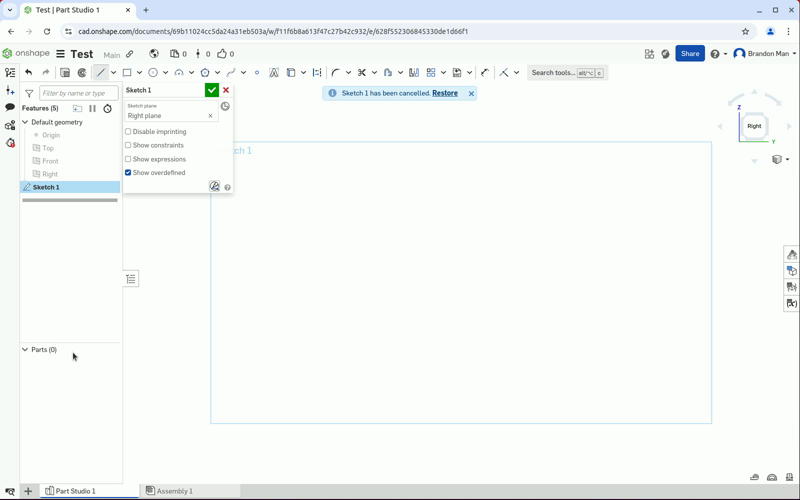
mouse_move(348, 346)
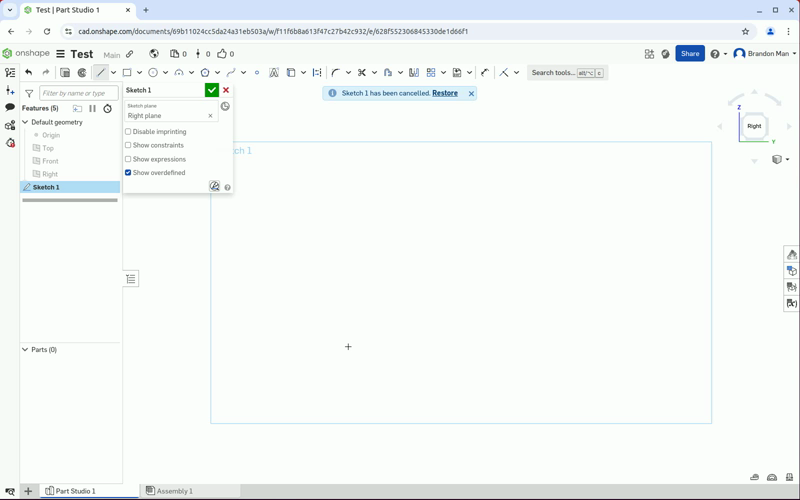
click(348, 346)
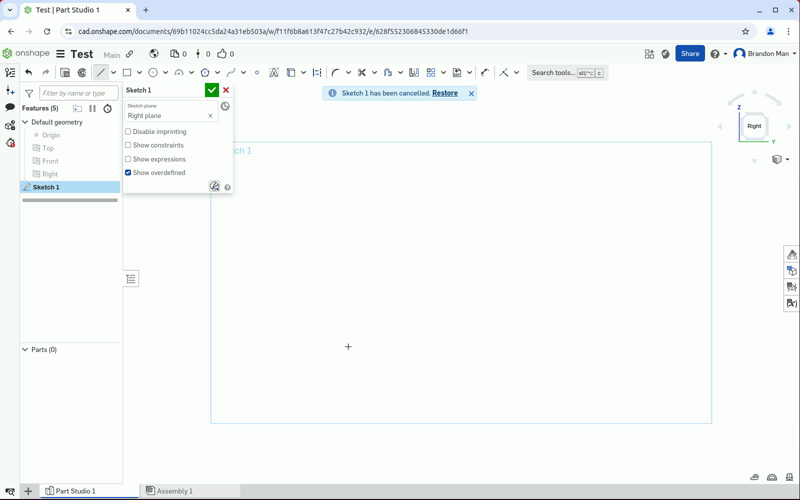
key_up(shift)
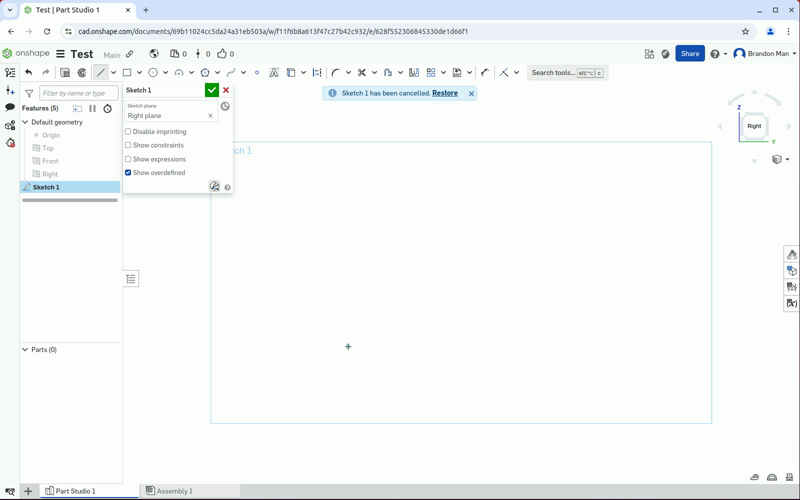
key_down(shift)
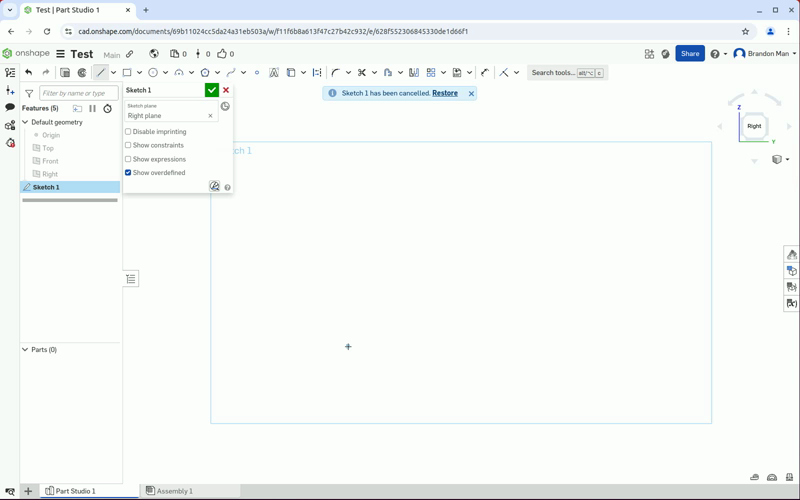
mouse_move(445, 346)
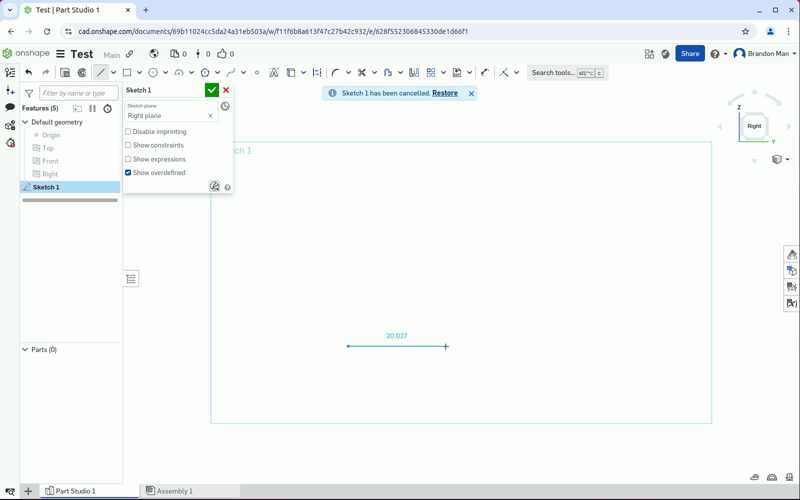
click(445, 346)
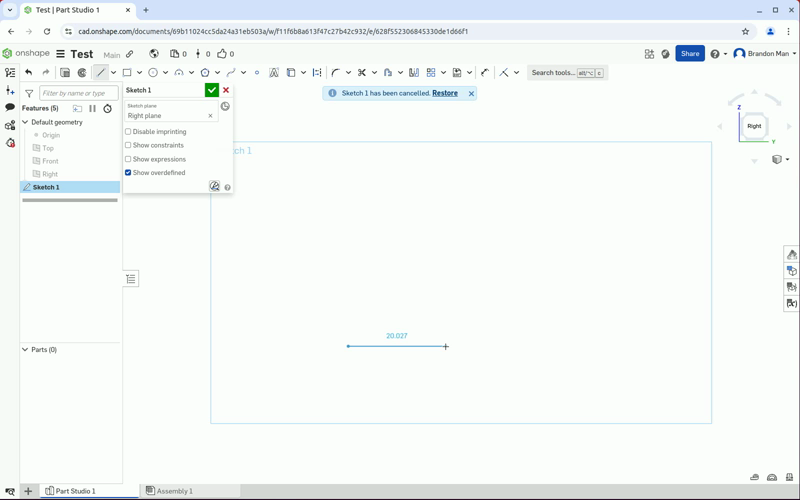
key_up(shift)
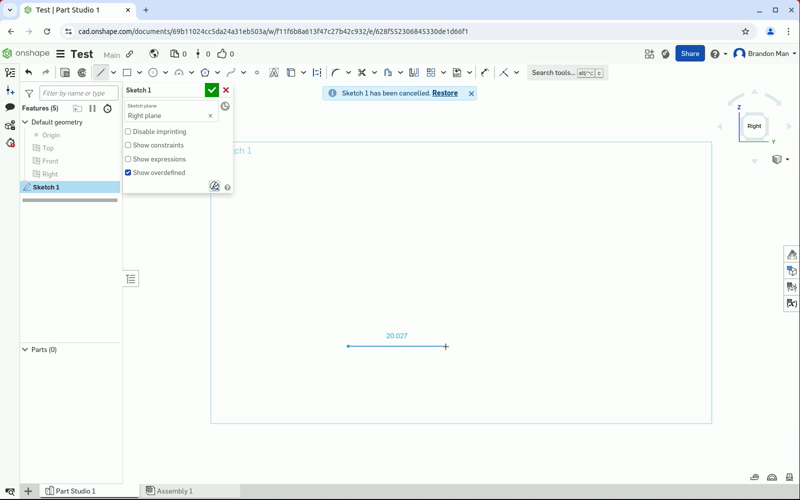
key_down(shift)
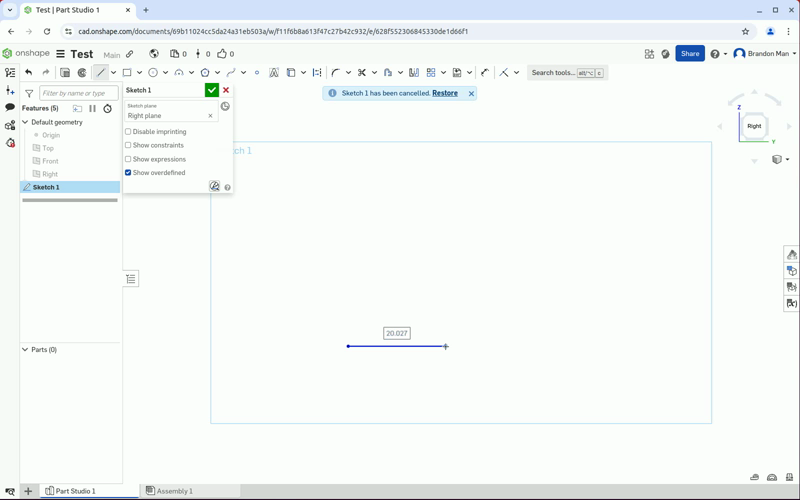
mouse_move(445, 273)
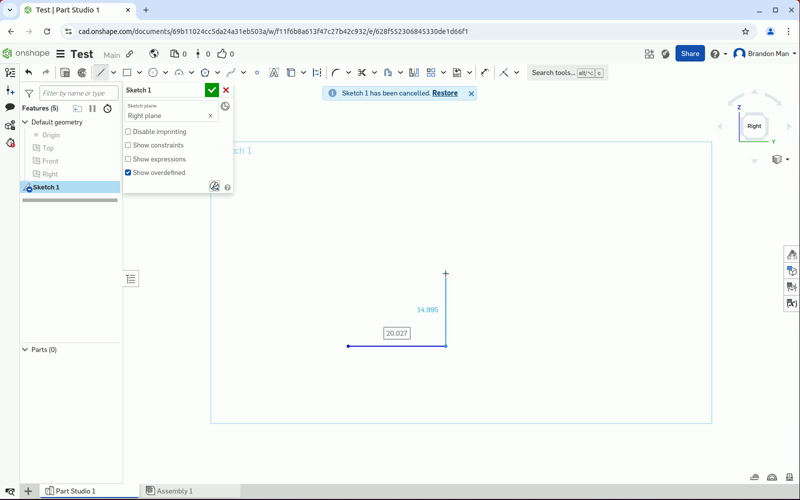
click(445, 273)
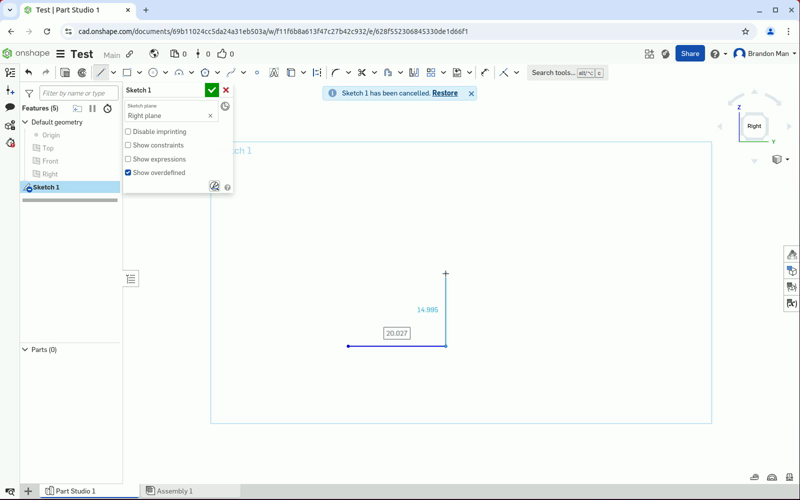
key_up(shift)
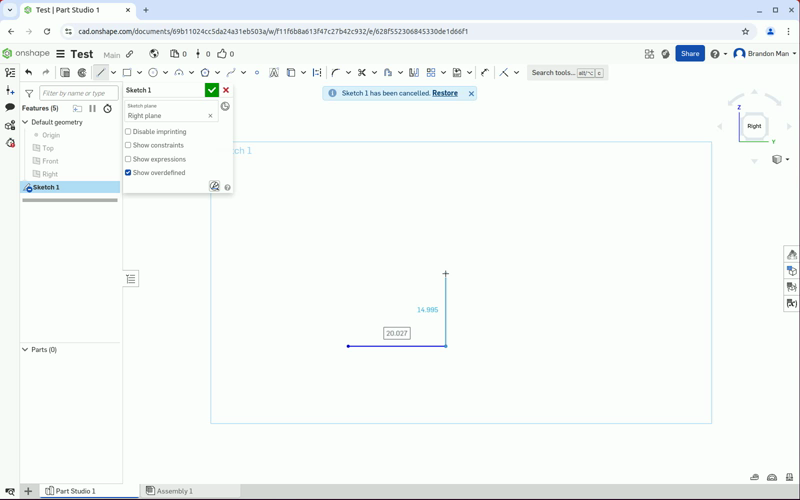
key_down(shift)
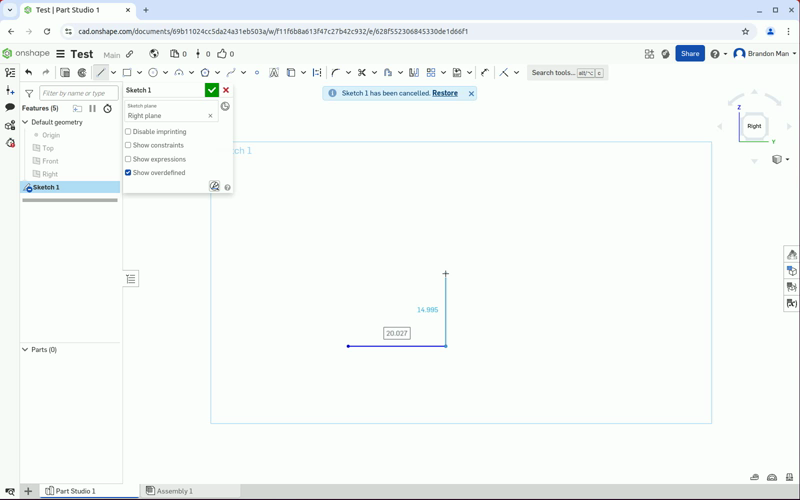
mouse_move(475, 273)
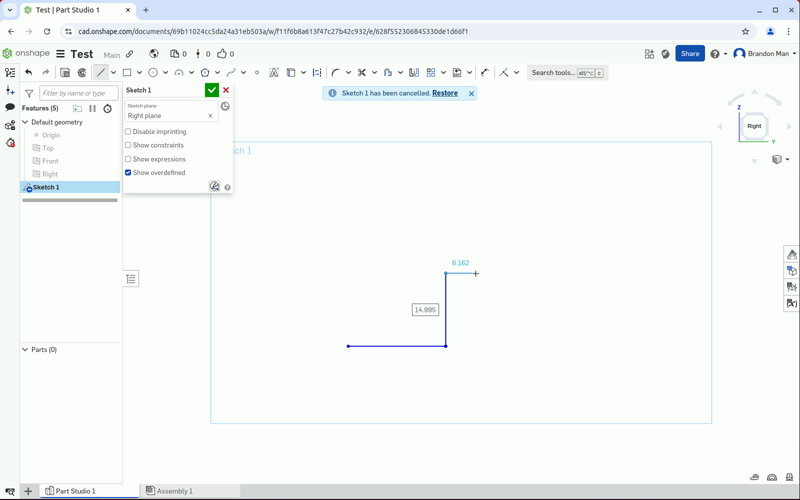
mouse_move(445, 248)
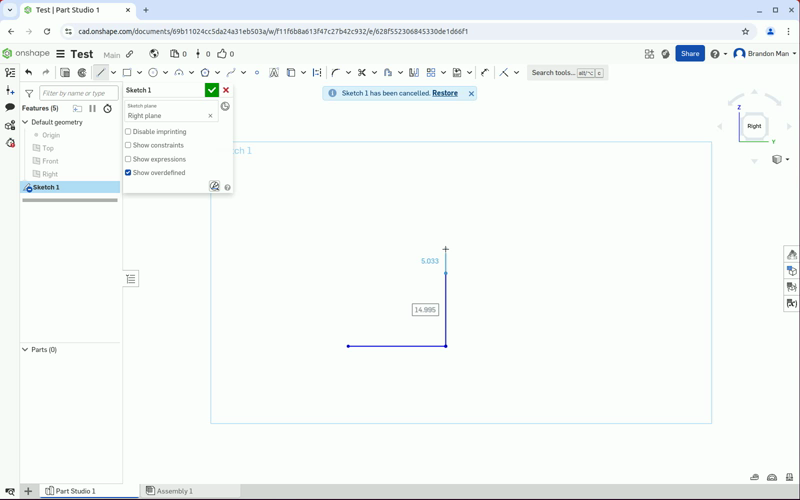
click(445, 248)
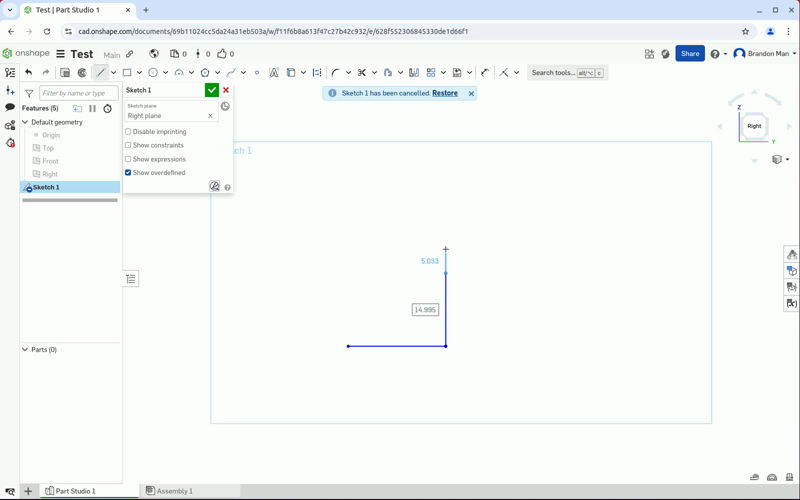
key_up(shift)
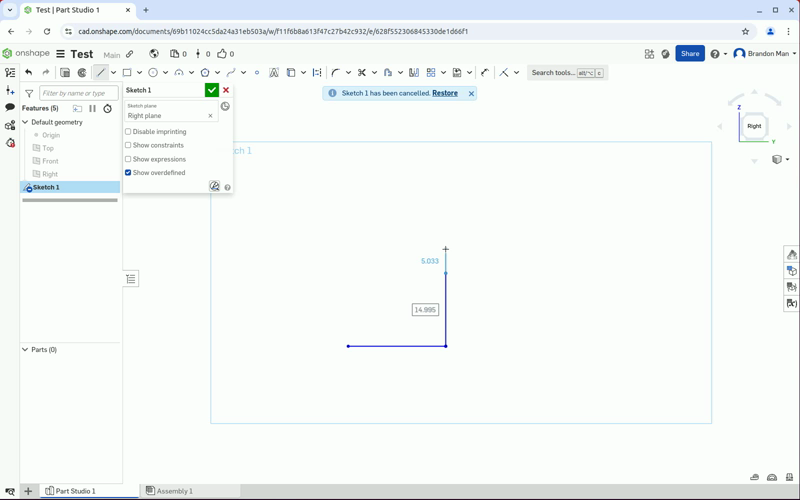
key_down(shift)
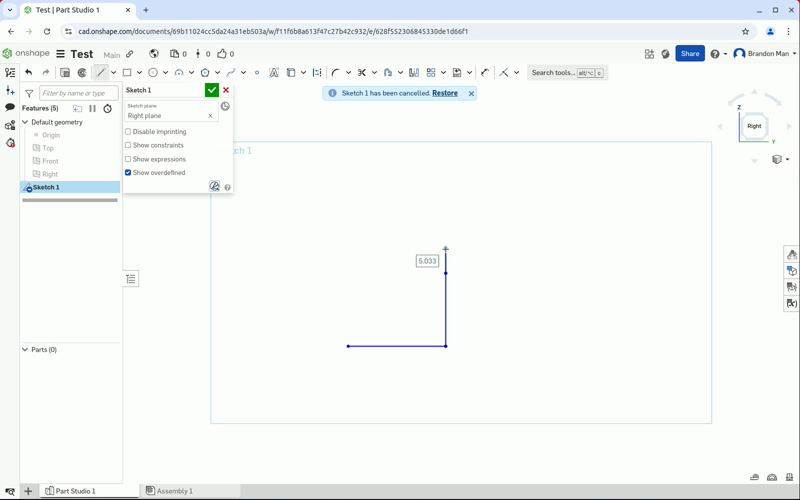
mouse_move(475, 248)
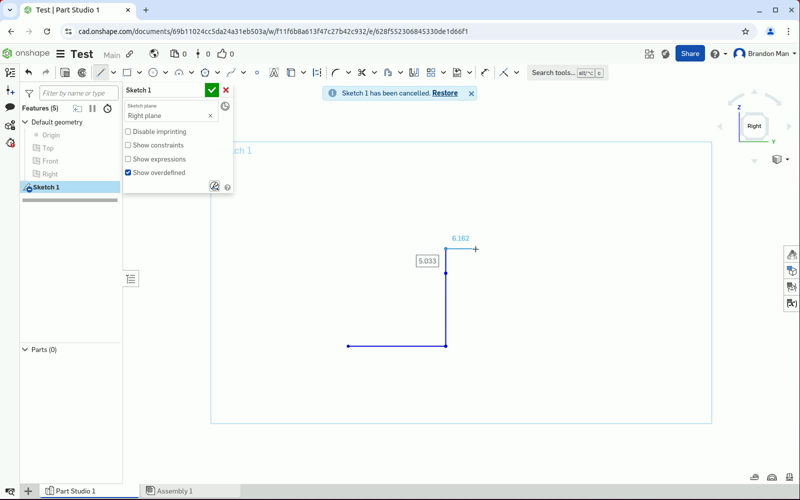
mouse_move(414, 248)
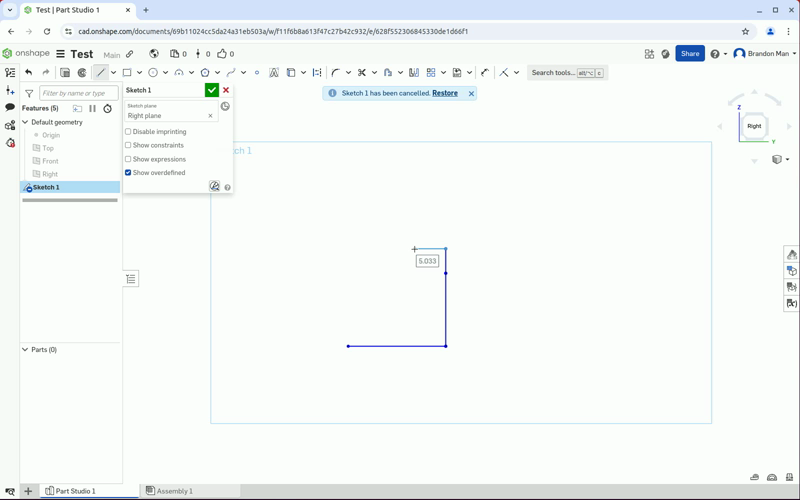
click(414, 248)
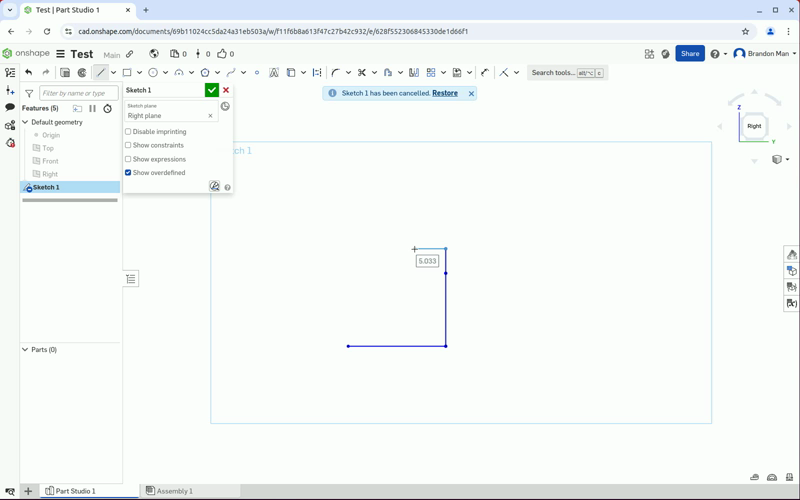
key_up(shift)
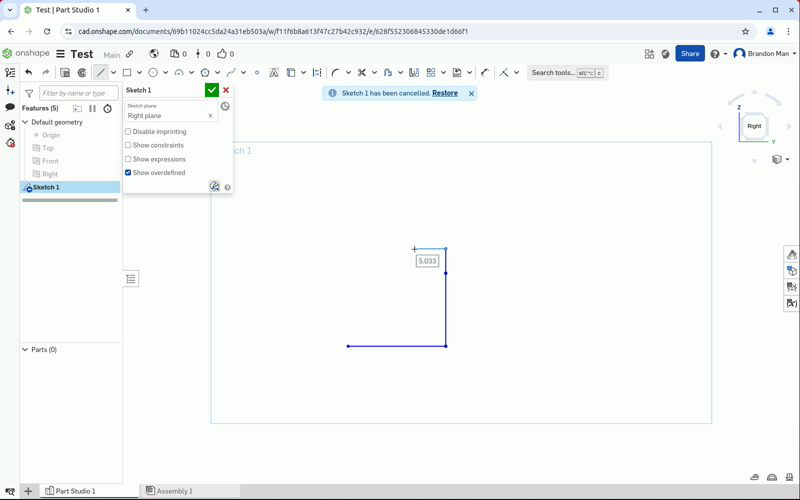
key_down(shift)
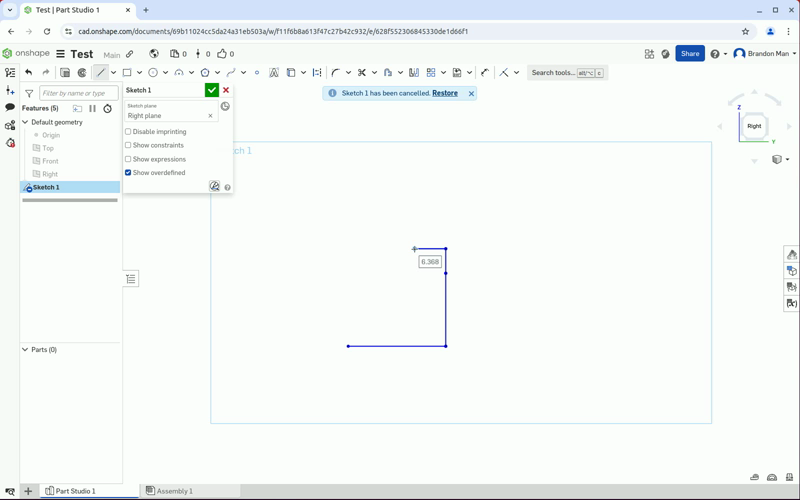
mouse_move(348, 248)
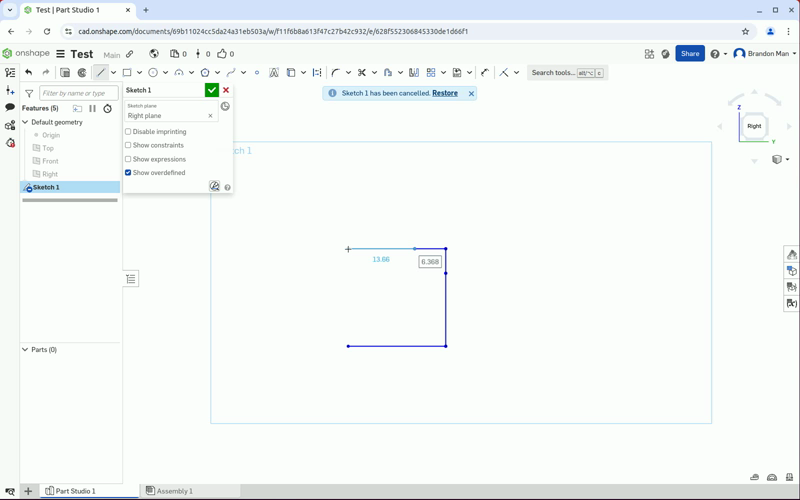
click(348, 248)
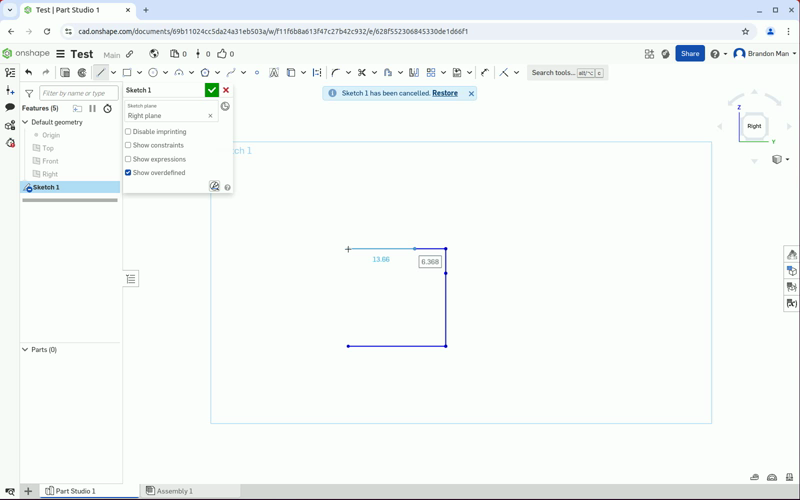
key_up(shift)
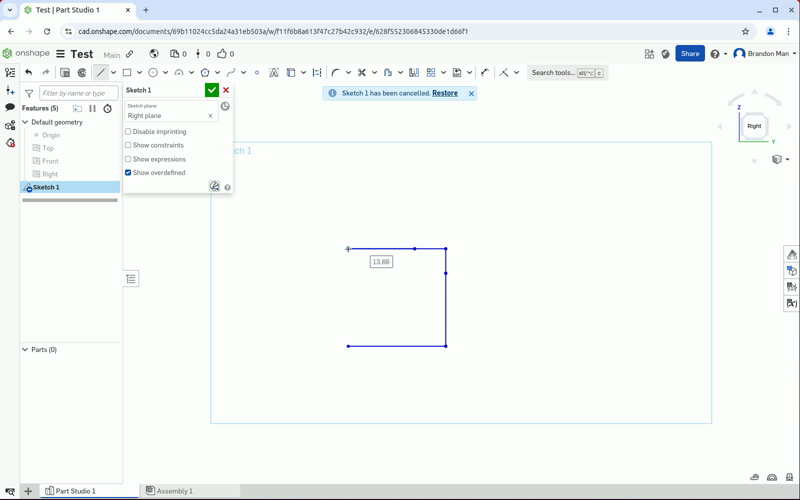
key_down(shift)
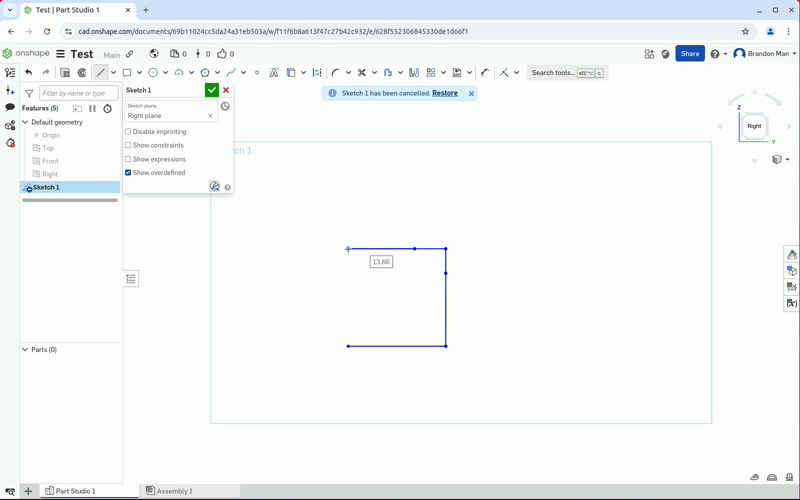
mouse_move(348, 346)
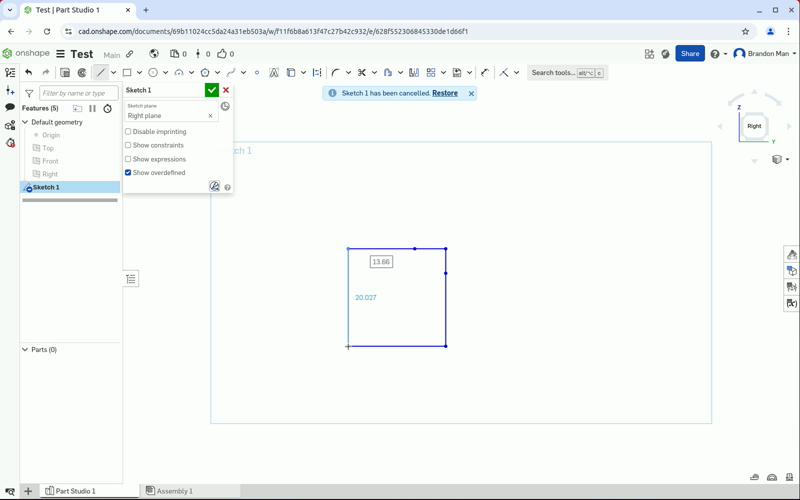
key_up(shift)
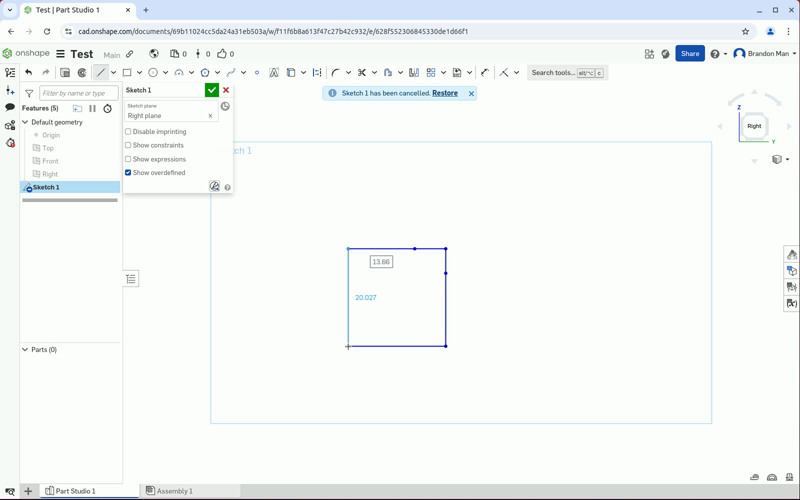
click(348, 346)
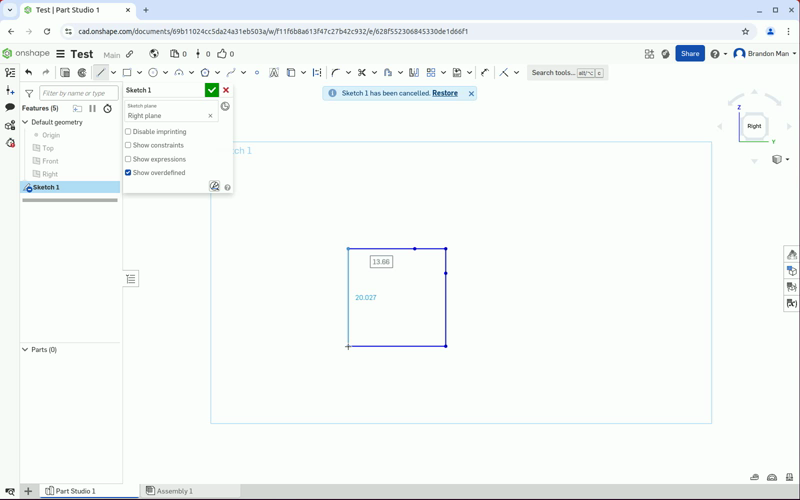
key(esc)
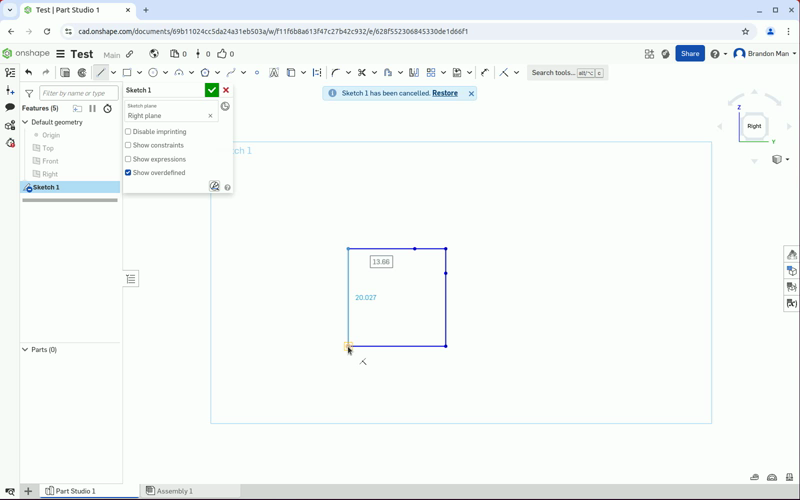
mouse_move(388, 274)
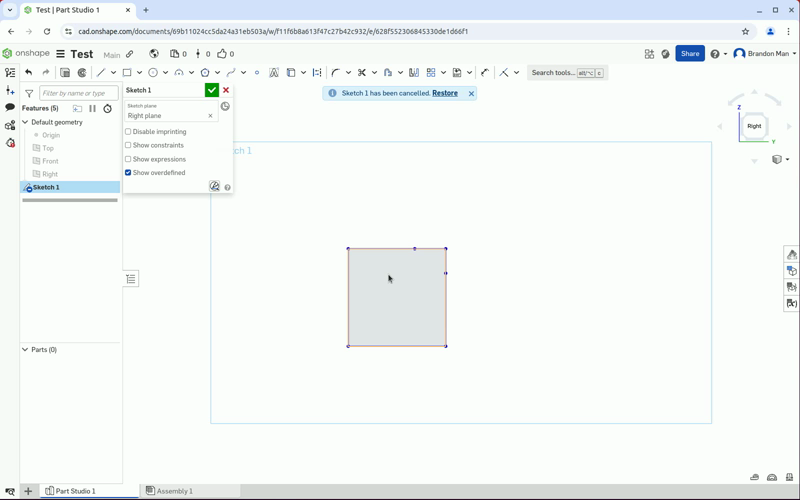
click(388, 274)
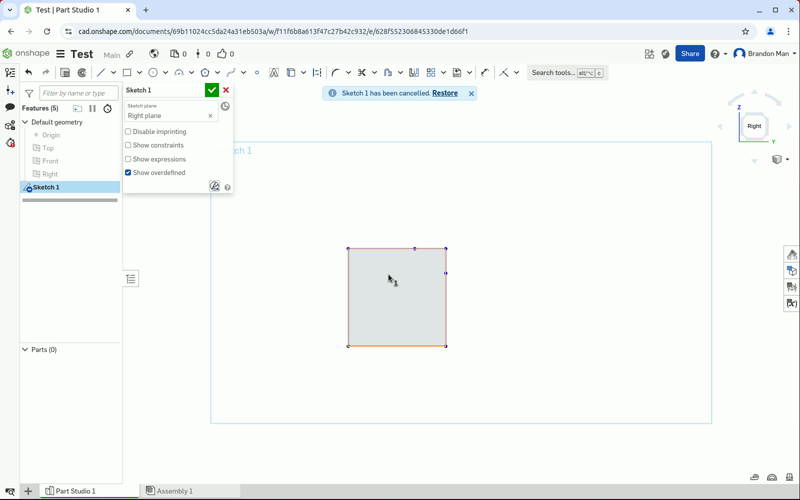
mouse_move(73, 352)
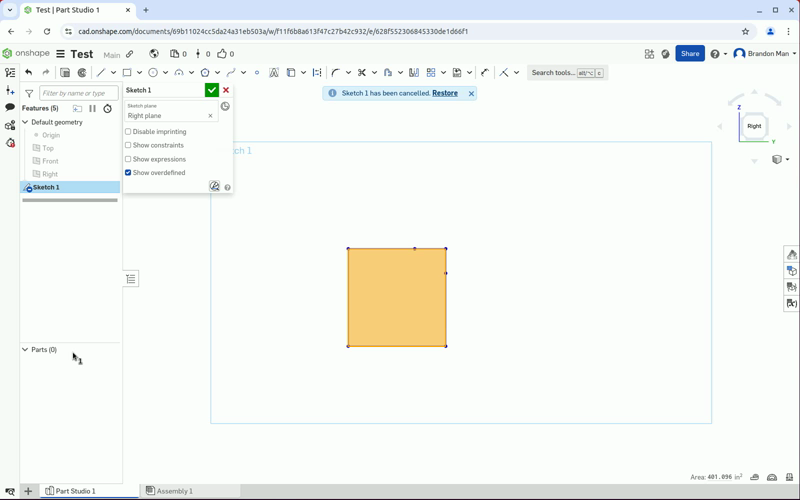
key(shift+y)
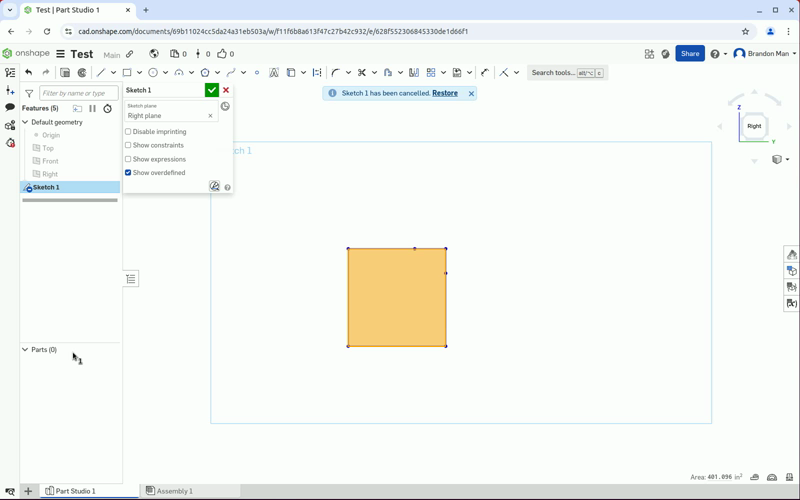
key(shift+e)
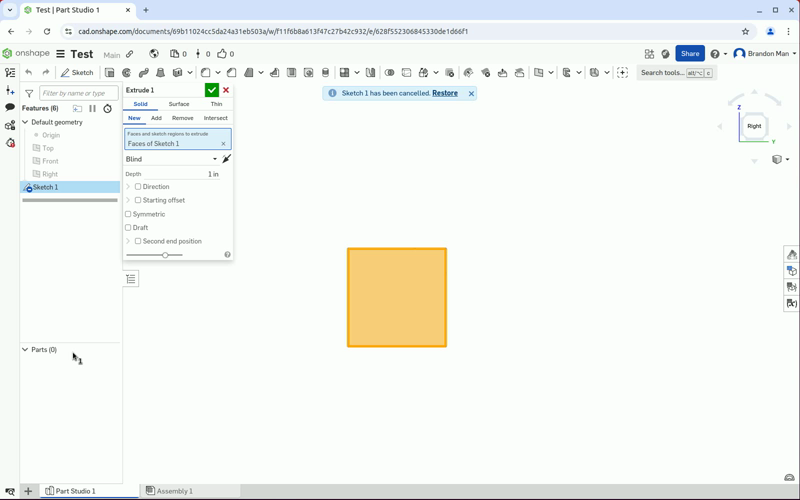
mouse_move(143, 106)
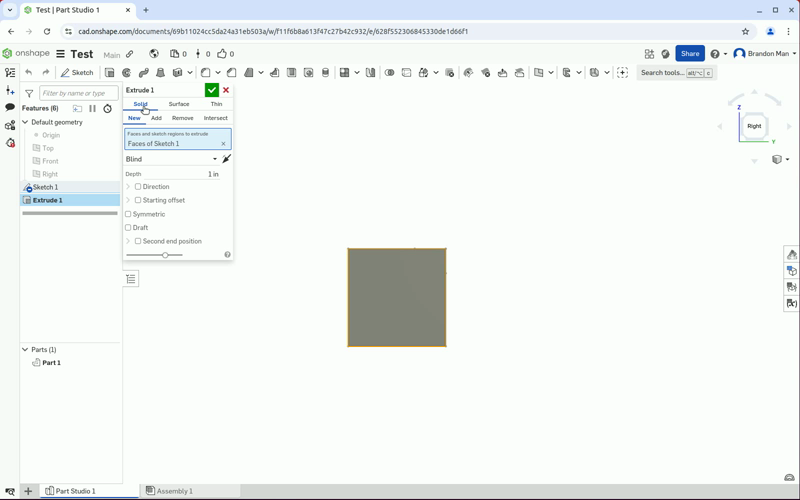
click(143, 106)
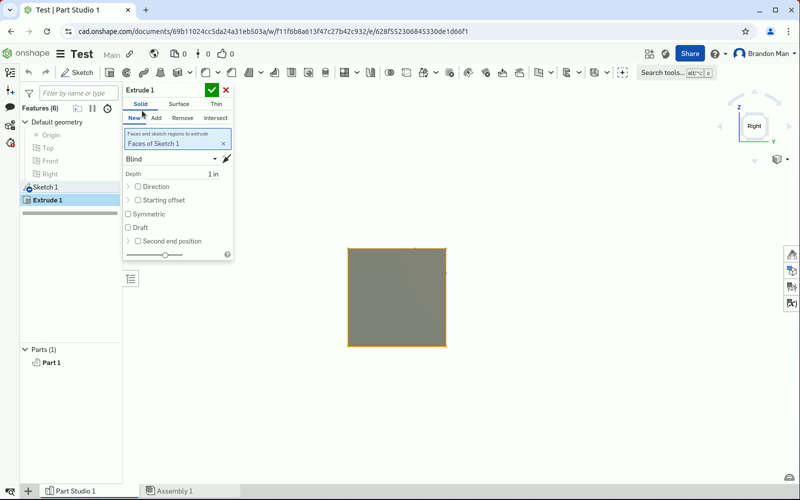
mouse_move(137, 120)
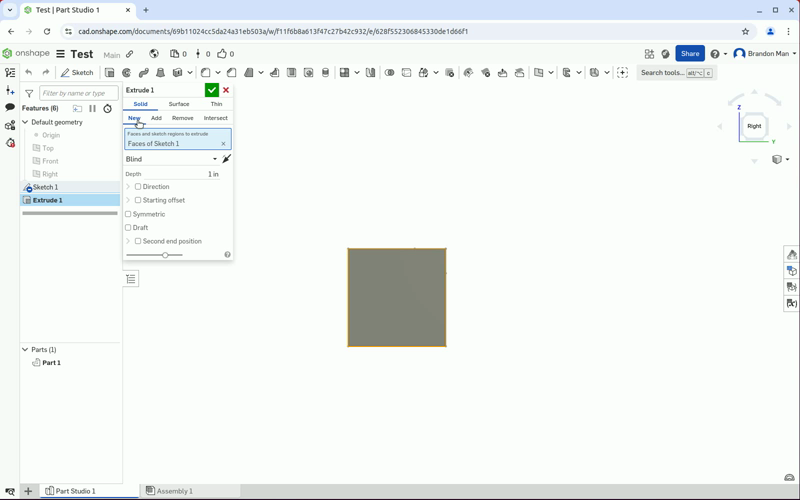
click(137, 120)
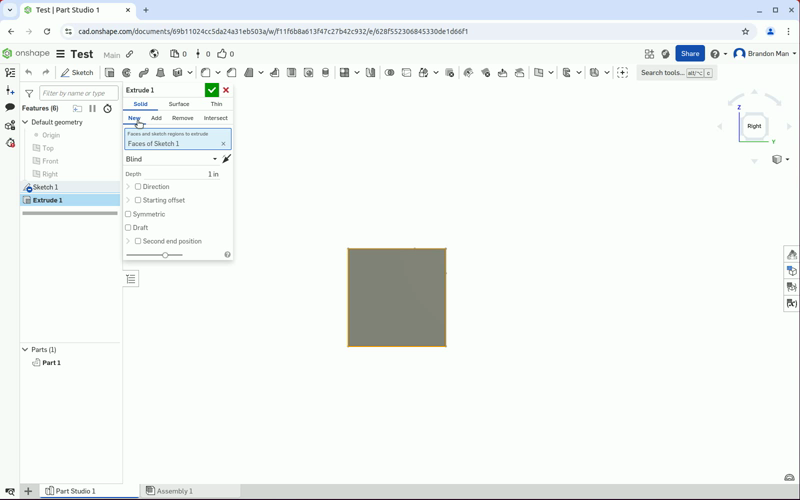
key(tab, 4)
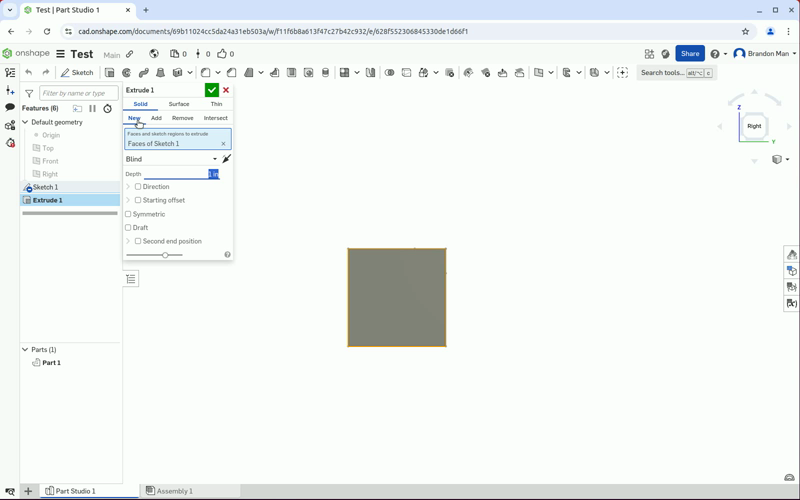
text(1.685)
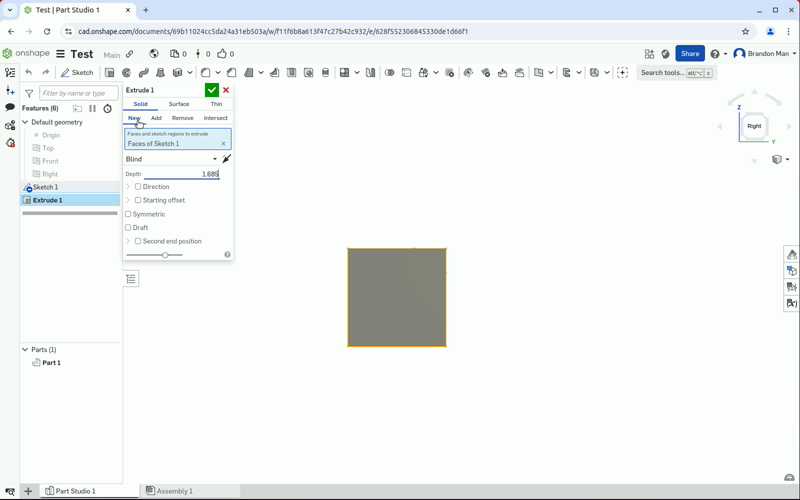
key(enter)
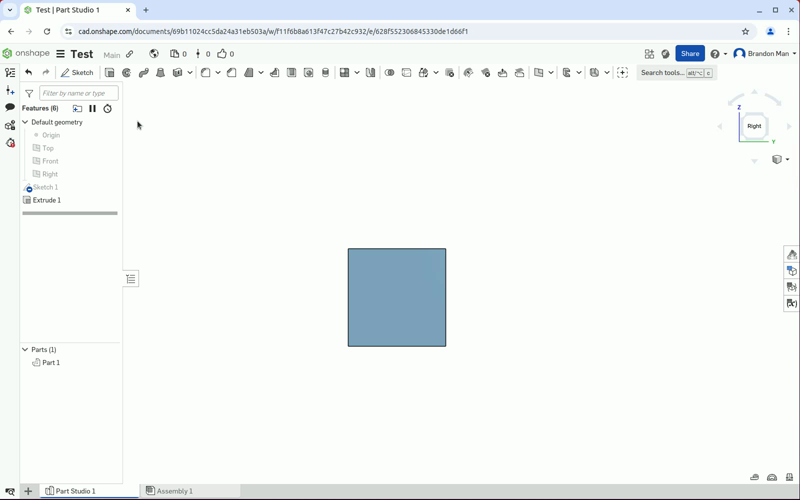
key(shift+h)
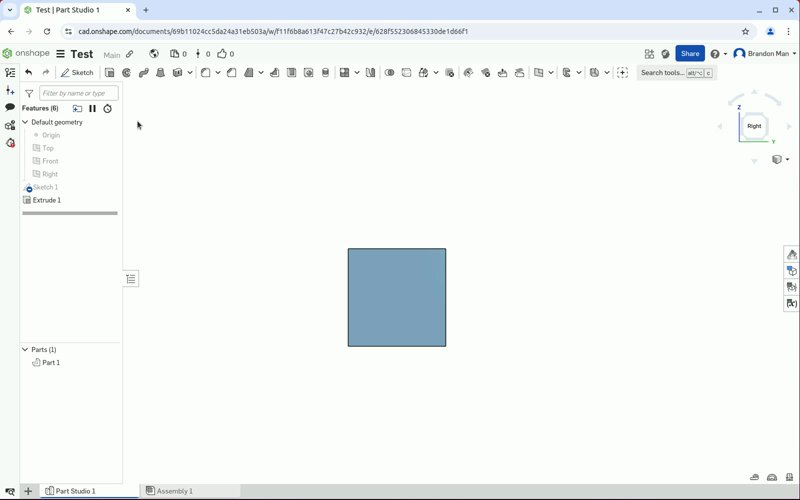
key(shift+h)
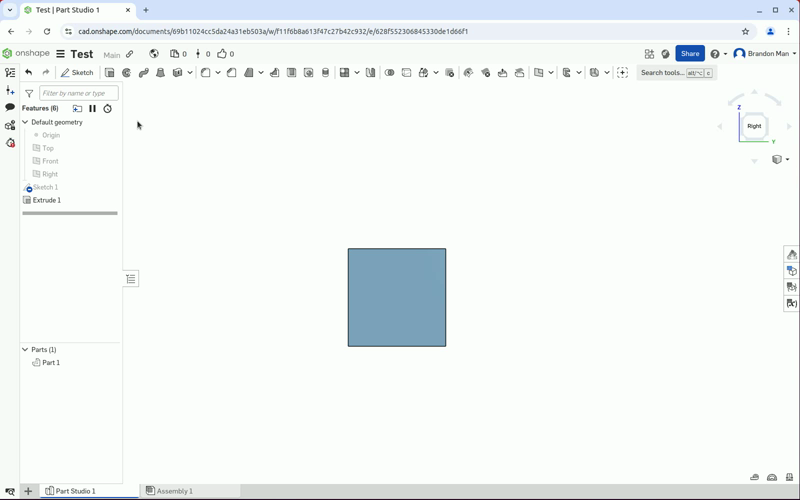
mouse_move(73, 189)
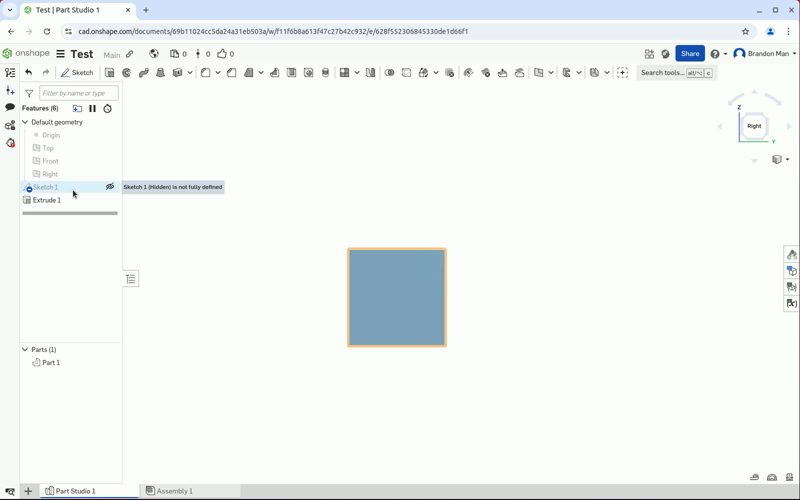
click(73, 189)
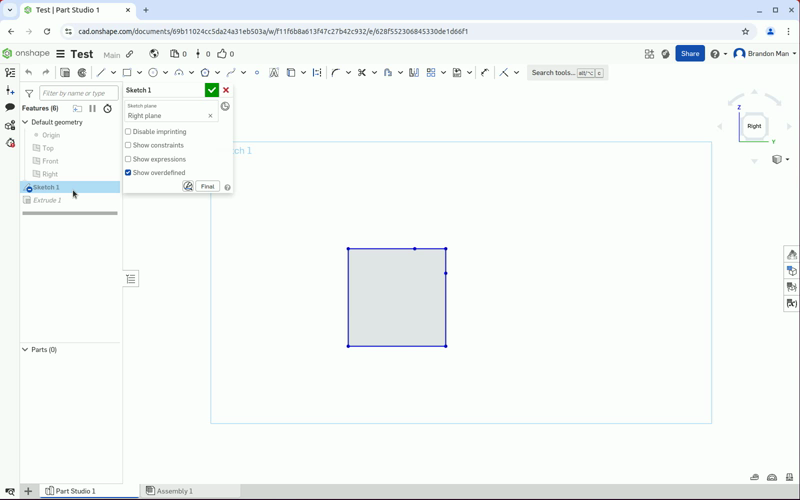
mouse_move(229, 92)
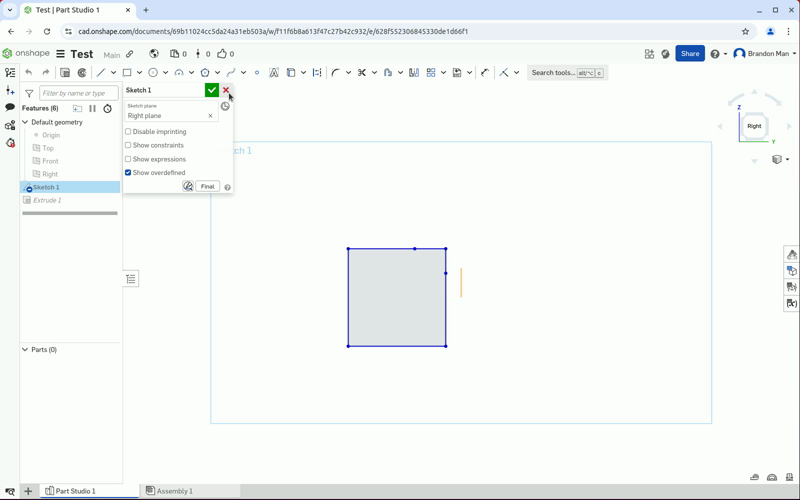
click(229, 92)
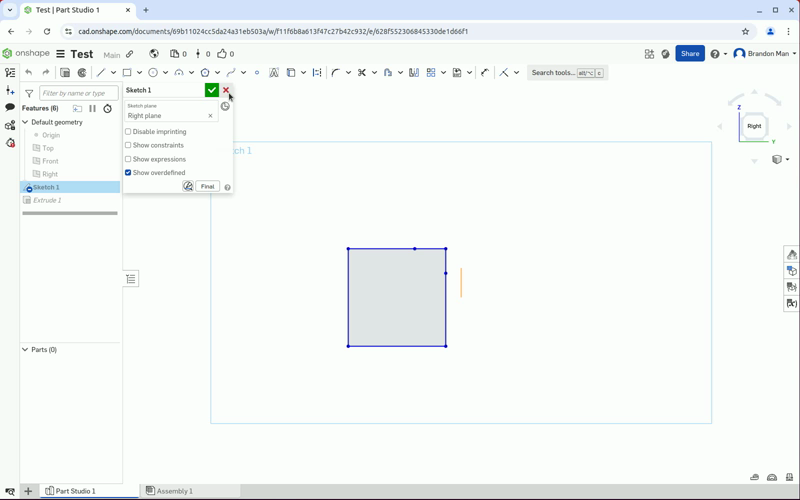
key(shift+s)
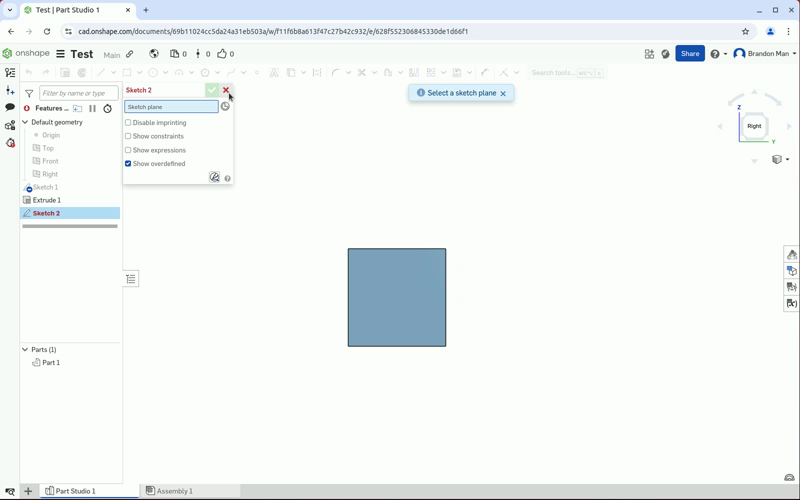
mouse_move(73, 176)
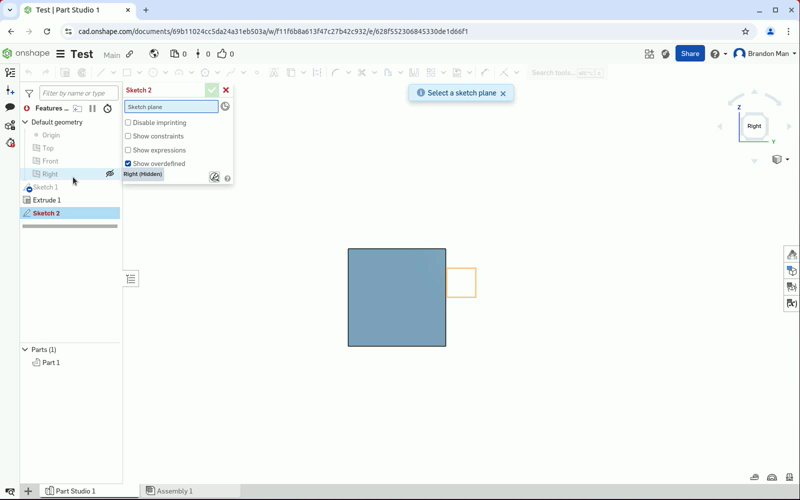
click(73, 176)
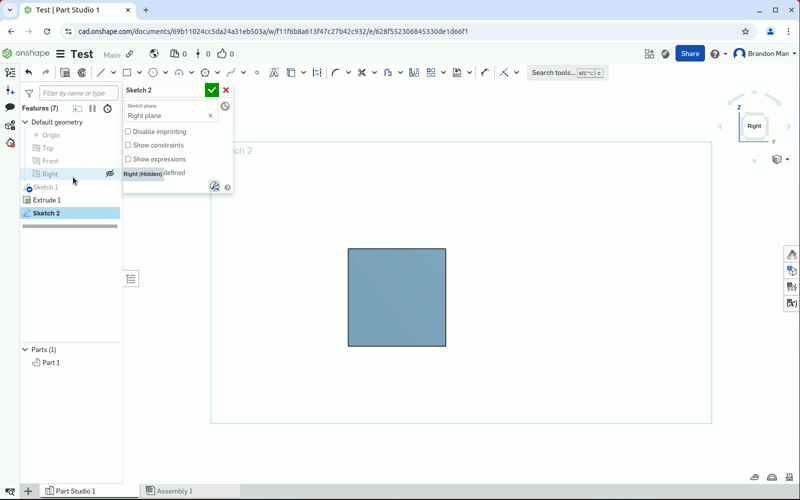
mouse_move(73, 352)
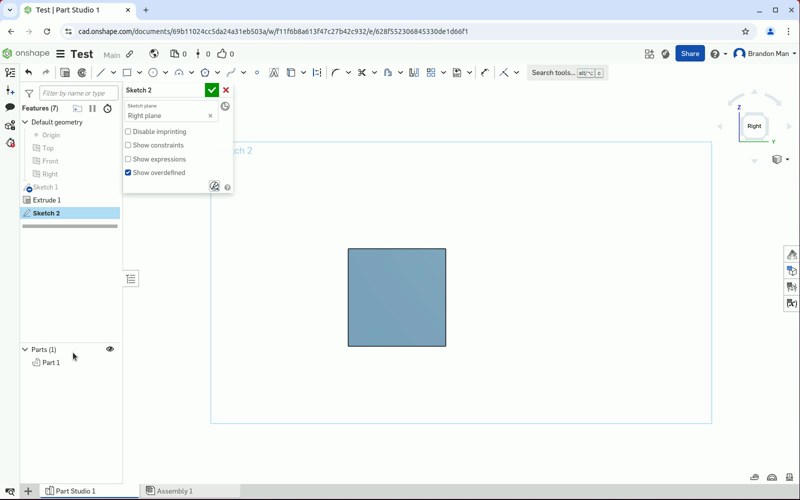
key(y)
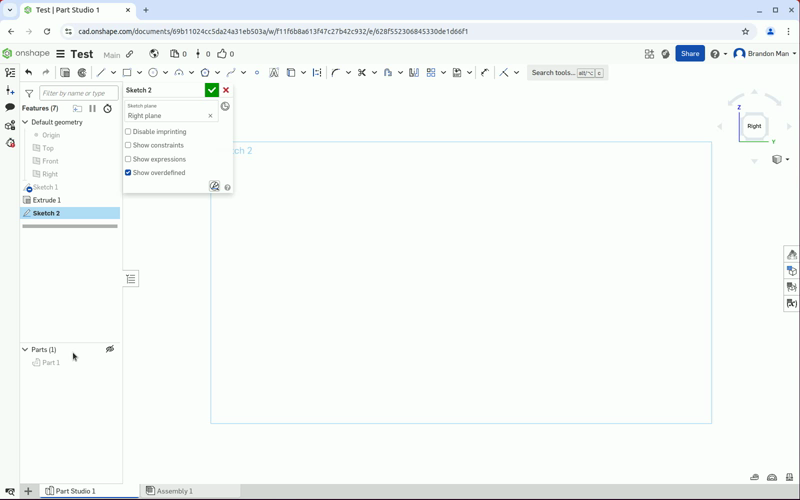
key(l)
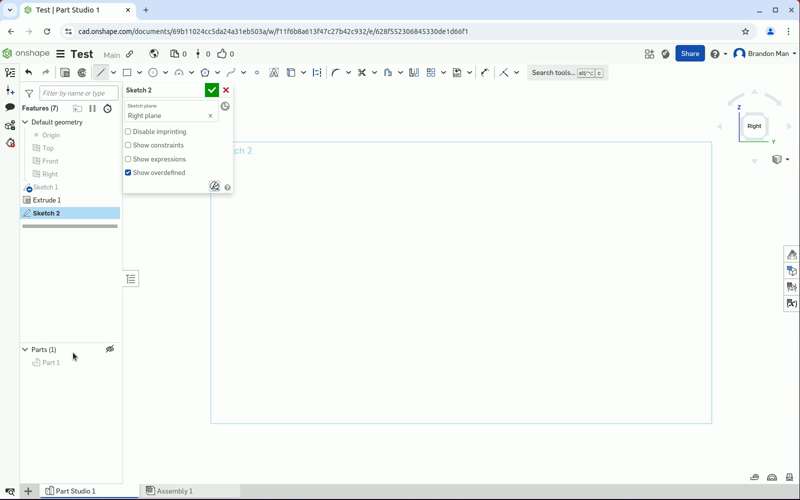
key_down(shift)
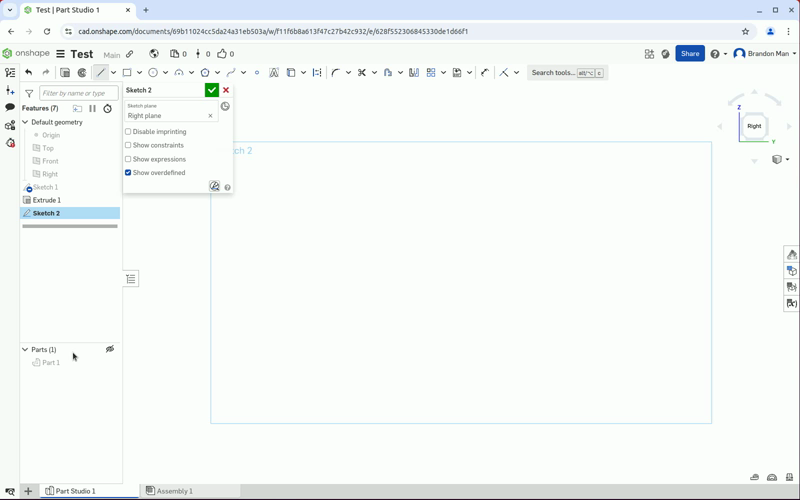
mouse_move(445, 272)
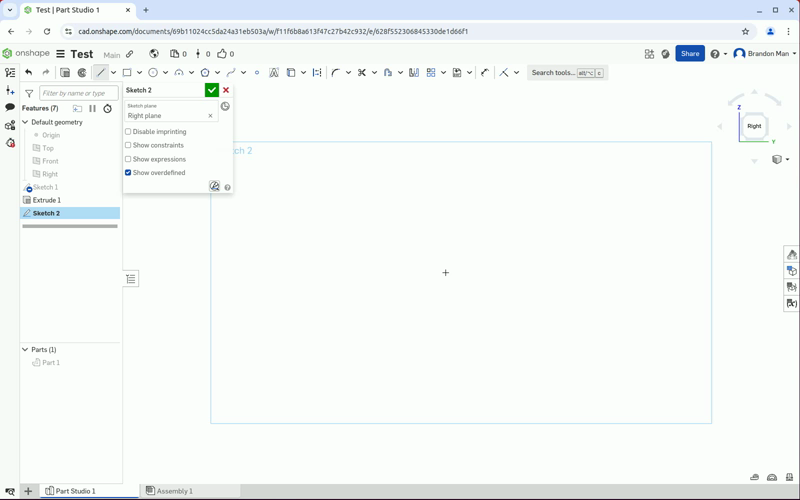
click(445, 272)
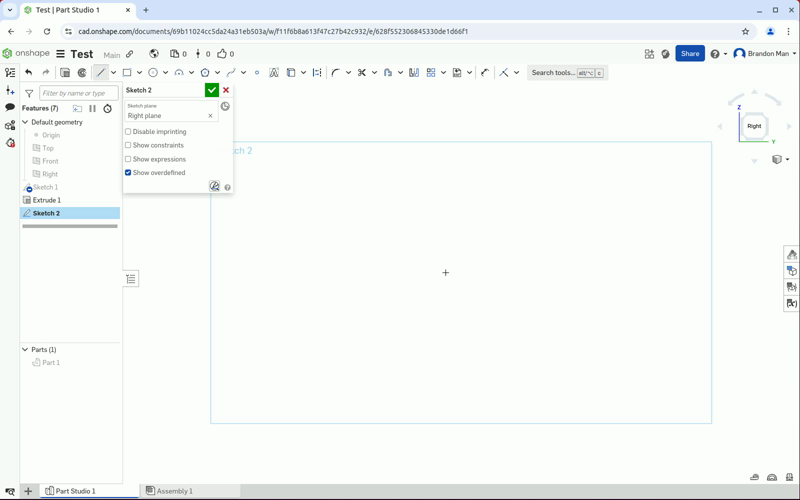
key_up(shift)
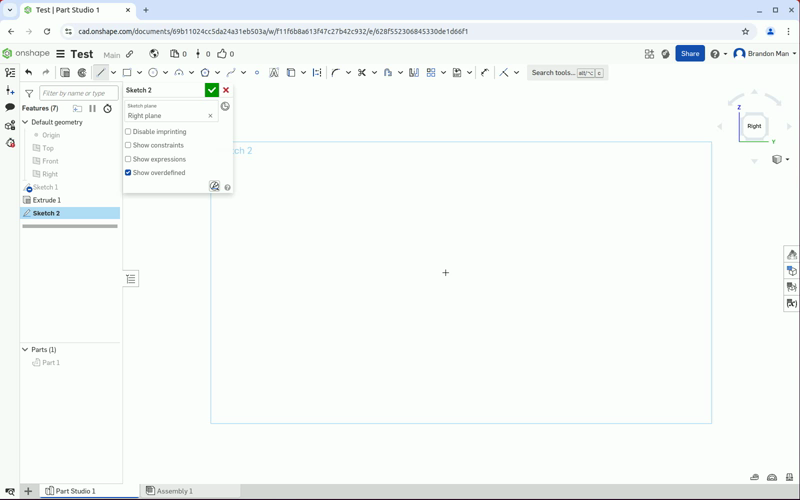
key_down(shift)
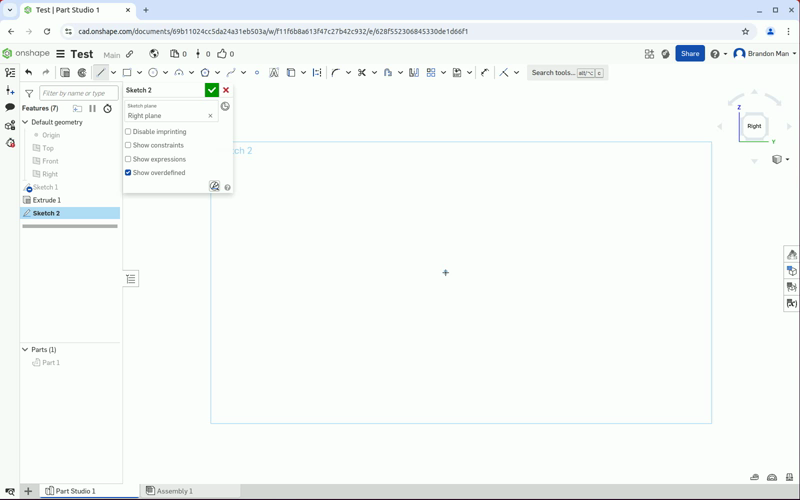
mouse_move(475, 272)
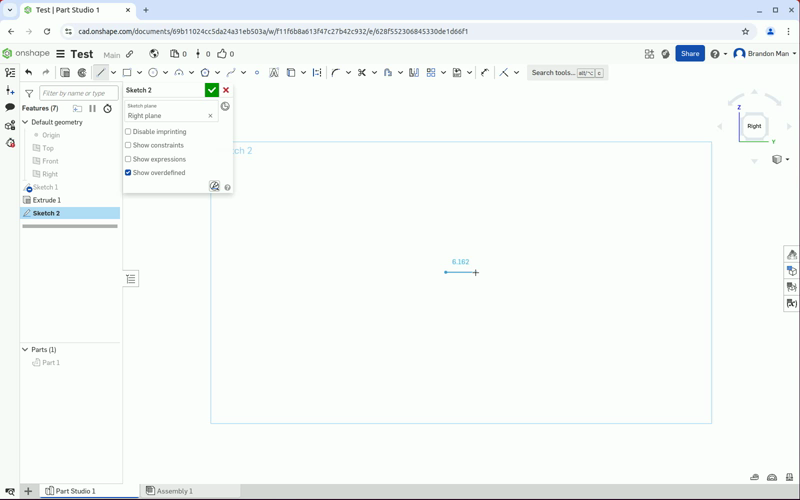
mouse_move(470, 272)
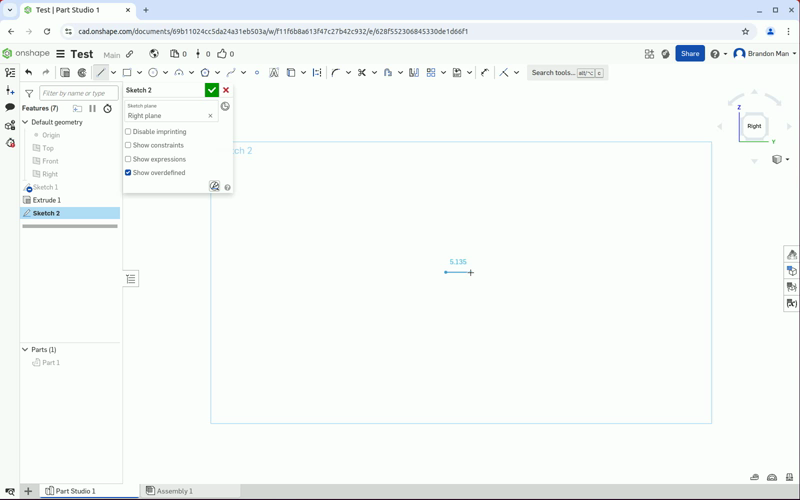
click(470, 272)
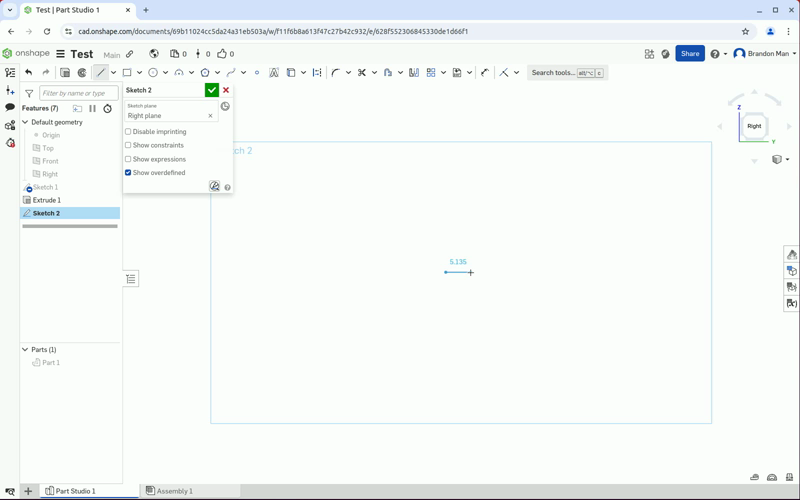
key_up(shift)
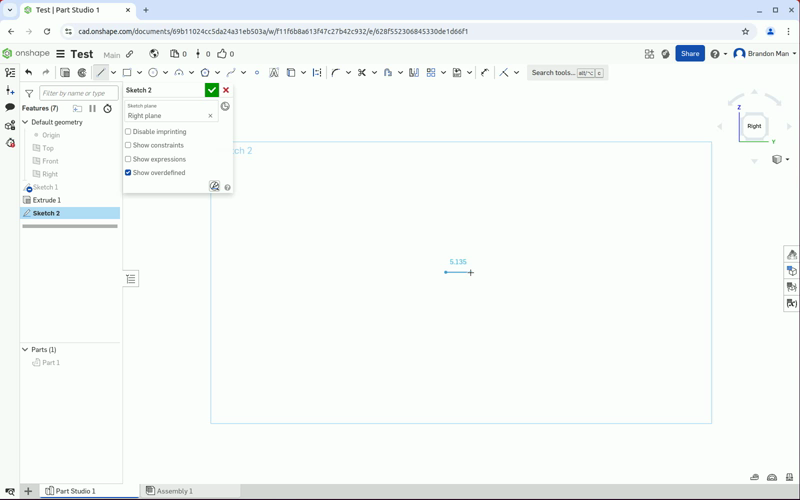
key_down(shift)
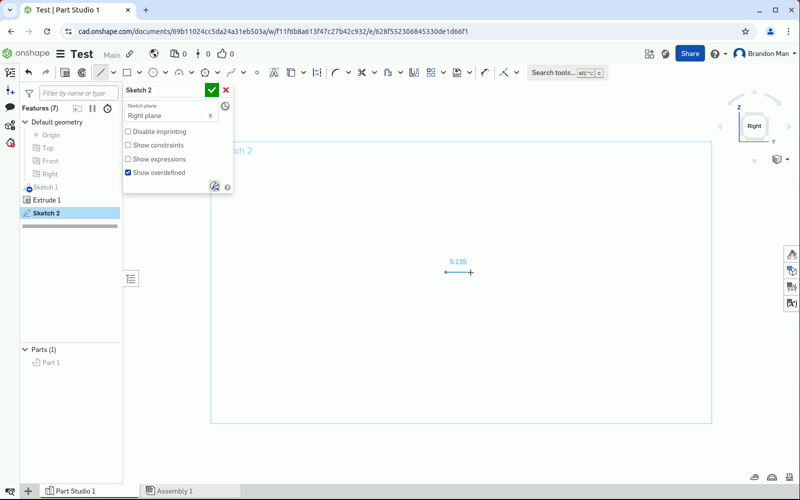
mouse_move(501, 272)
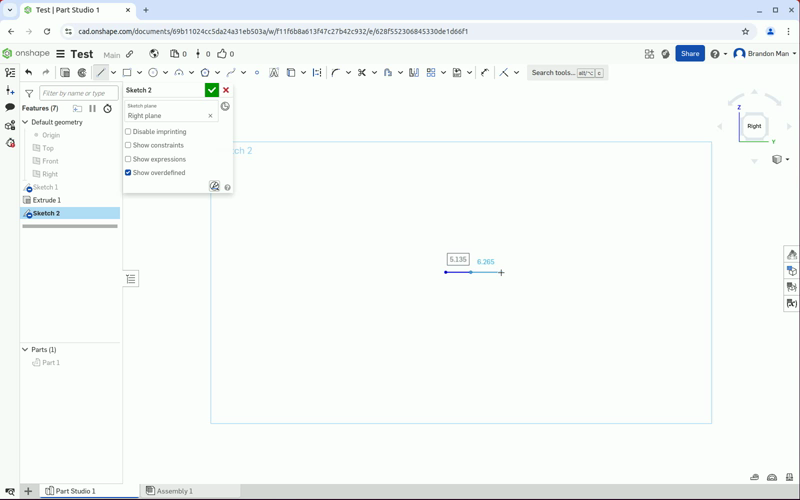
mouse_move(445, 246)
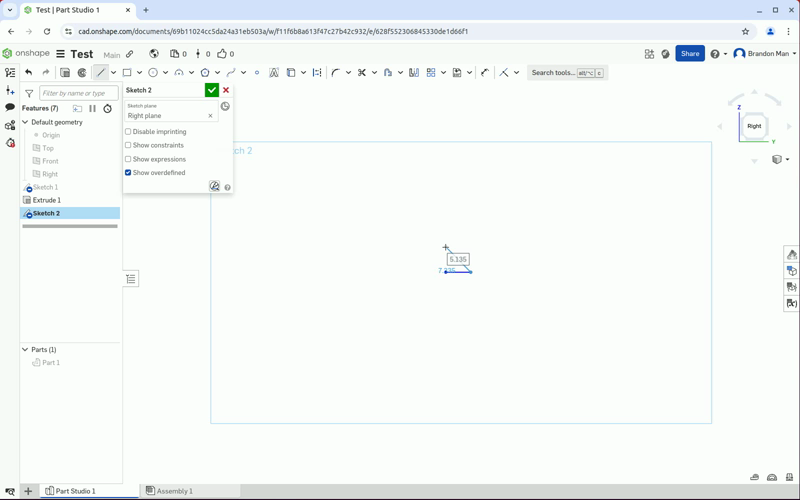
click(445, 246)
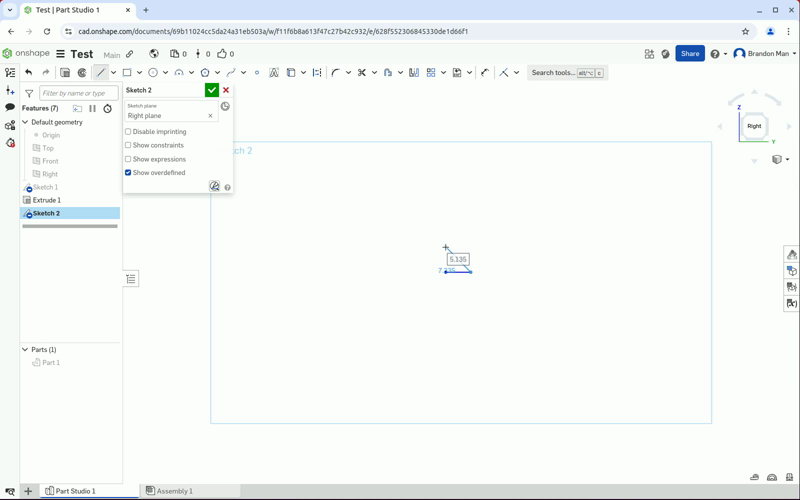
key_up(shift)
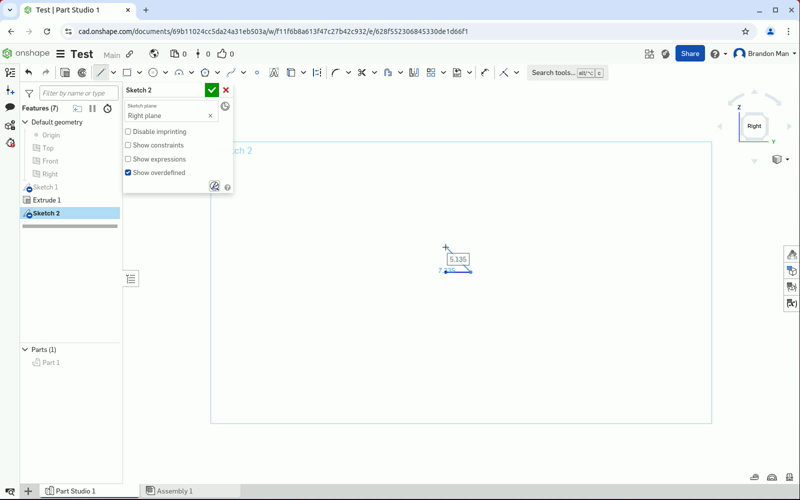
mouse_move(475, 246)
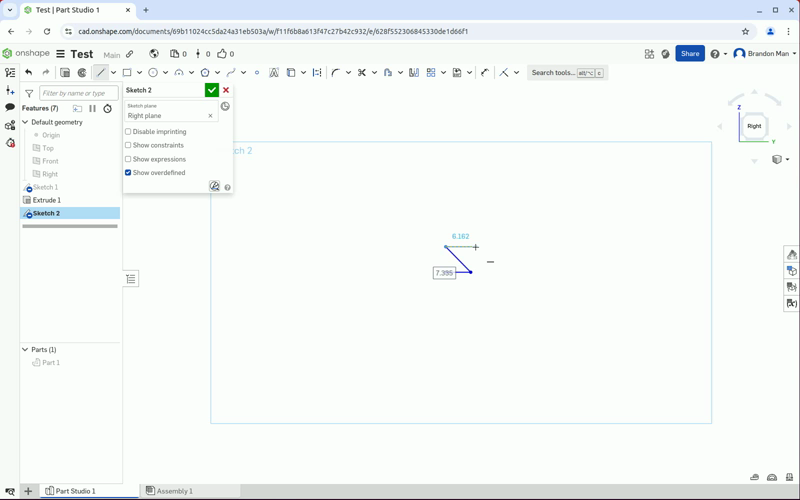
key_down(shift)
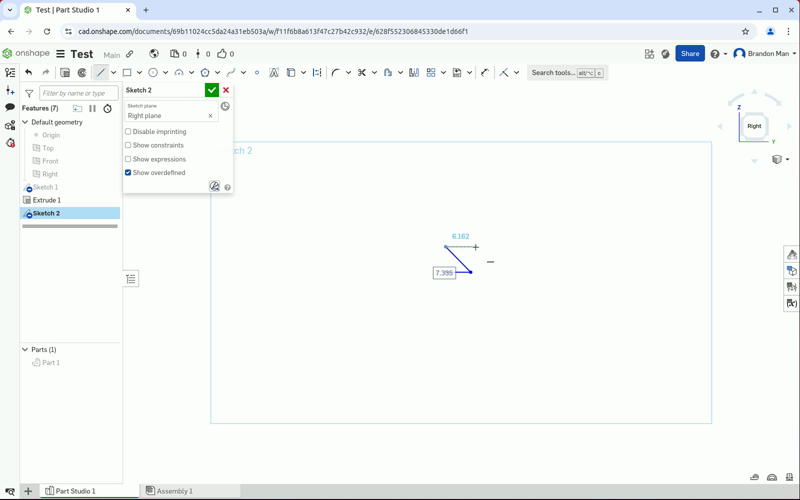
mouse_move(445, 272)
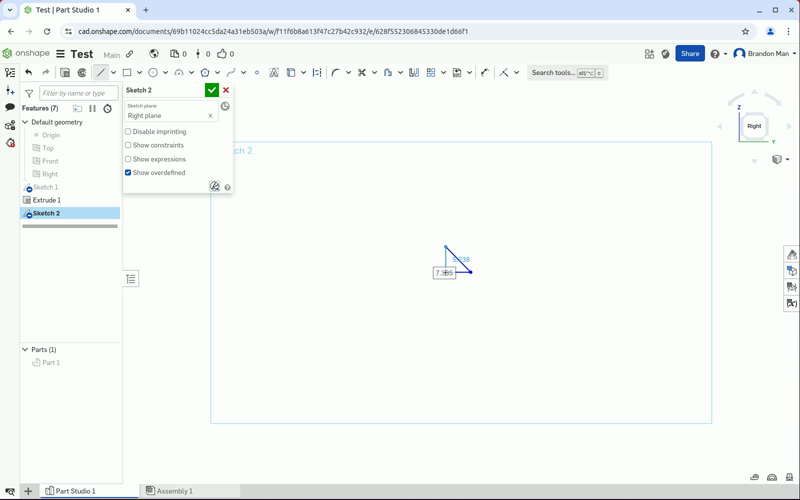
key_up(shift)
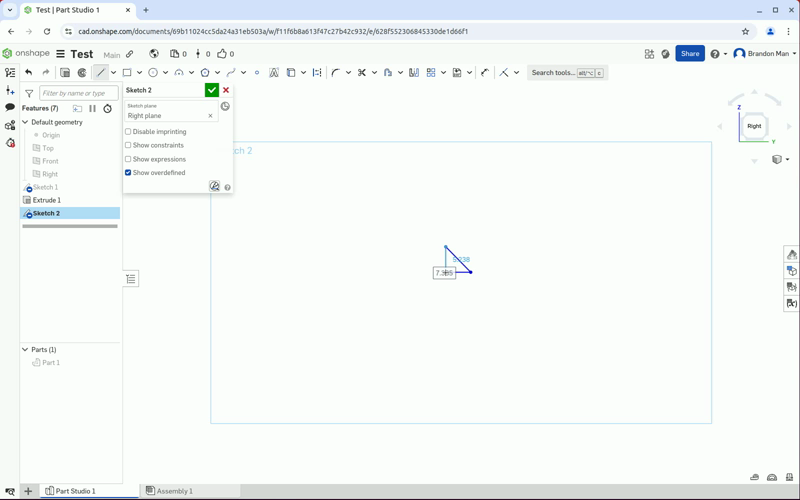
click(445, 272)
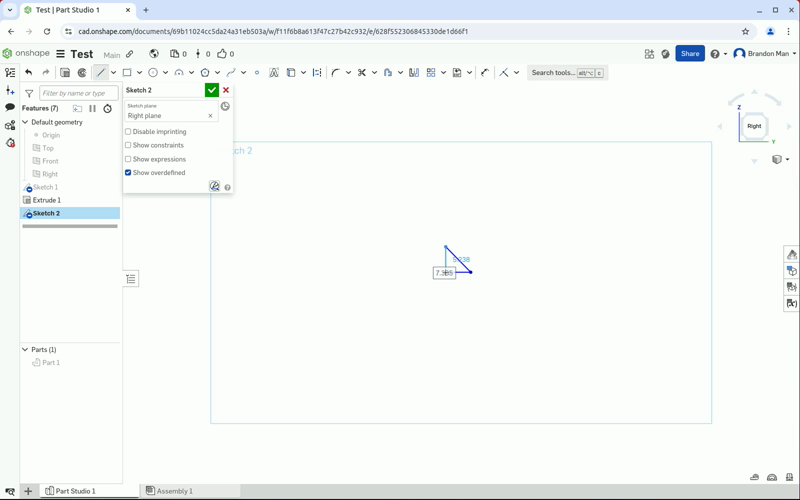
key(esc)
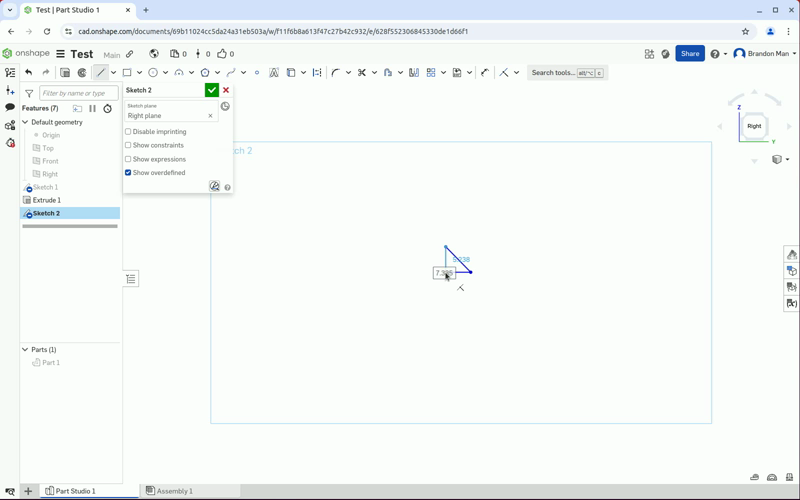
mouse_move(450, 255)
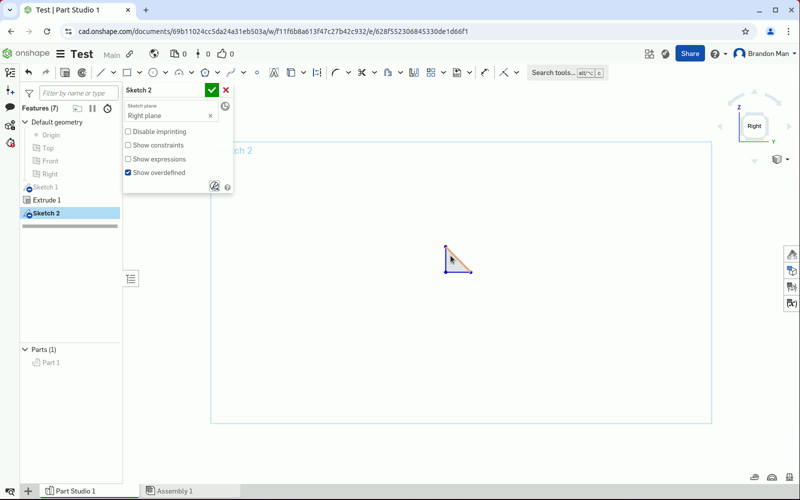
scroll(6)
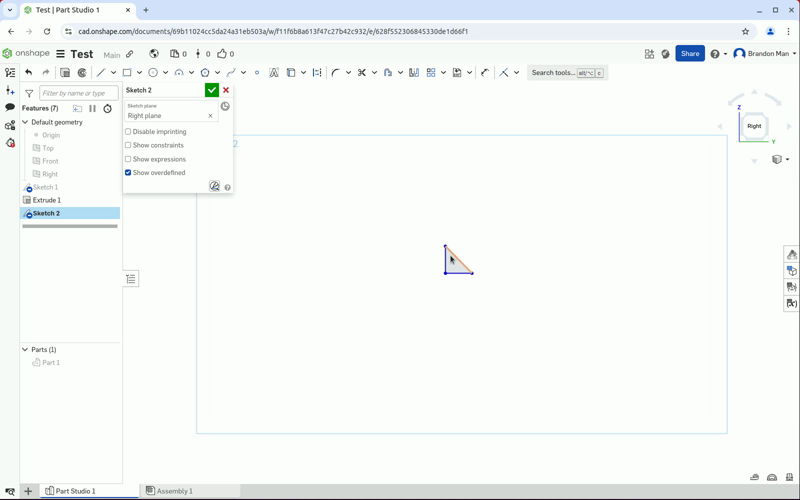
scroll(6)
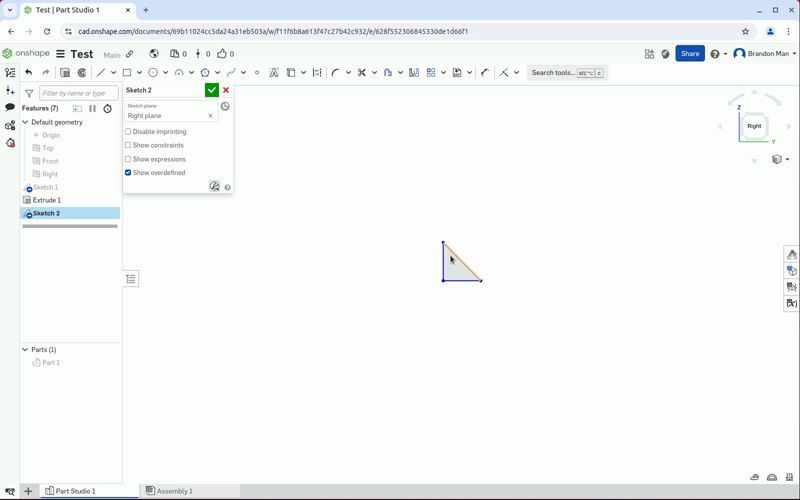
scroll(6)
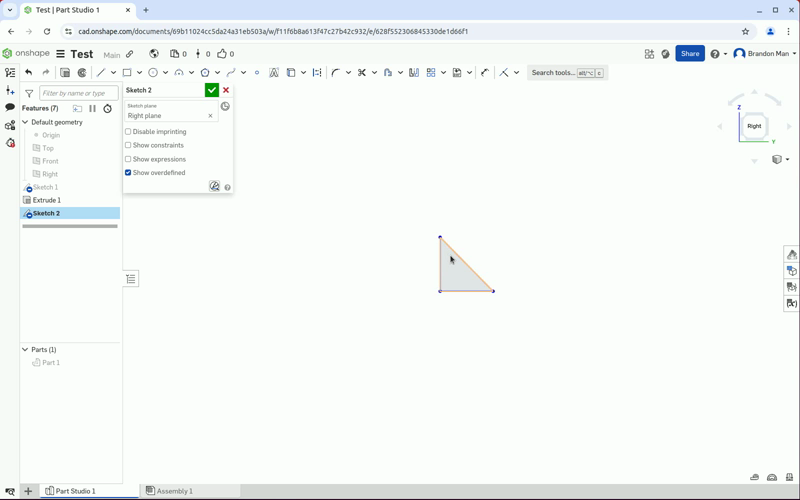
scroll(6)
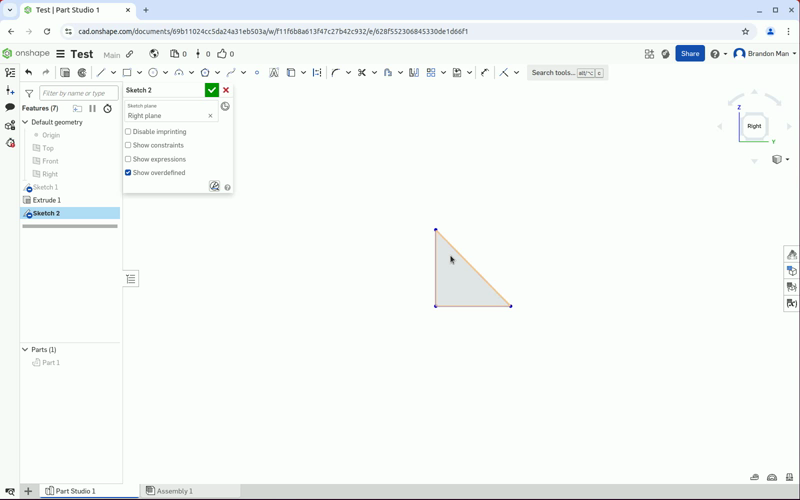
scroll(6)
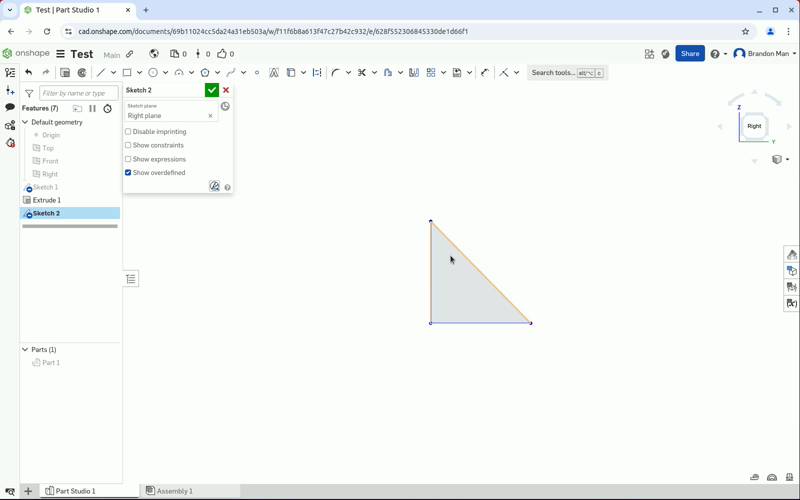
scroll(6)
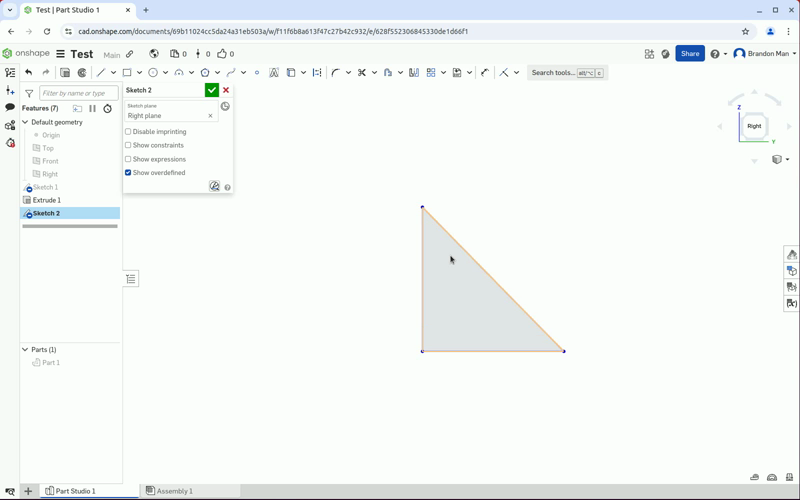
scroll(6)
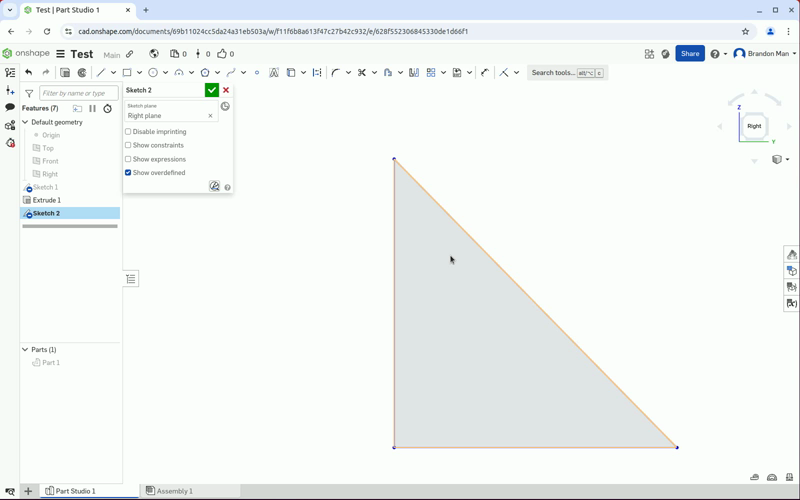
click(450, 255)
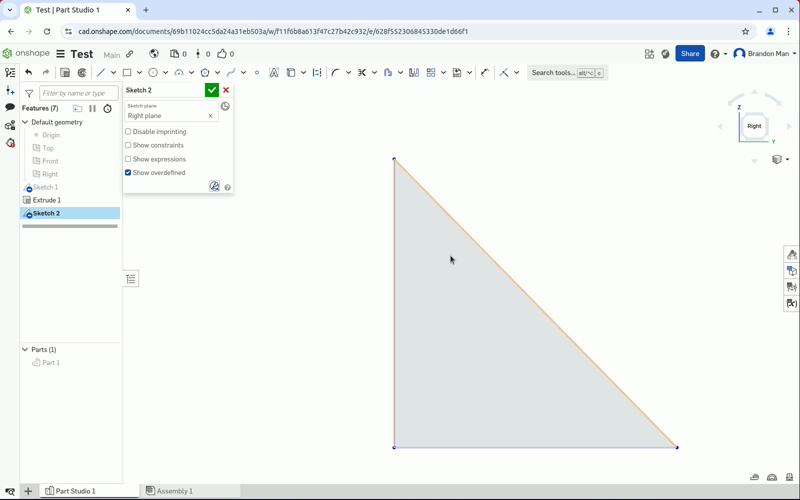
scroll(-6)
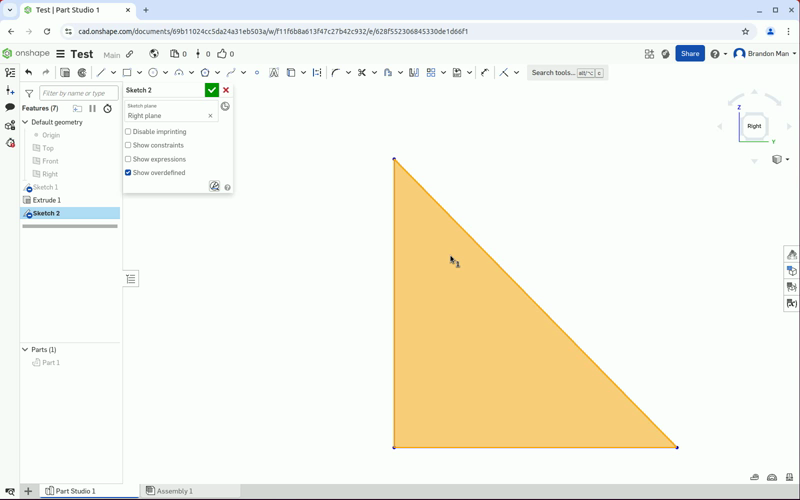
scroll(-6)
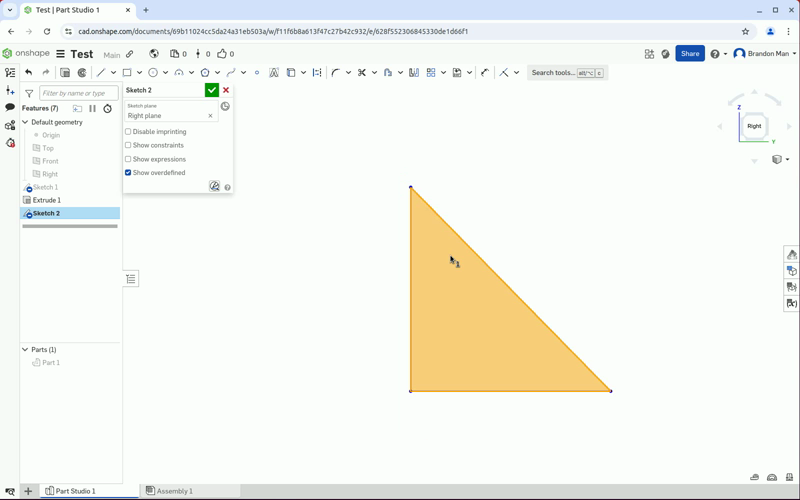
scroll(-6)
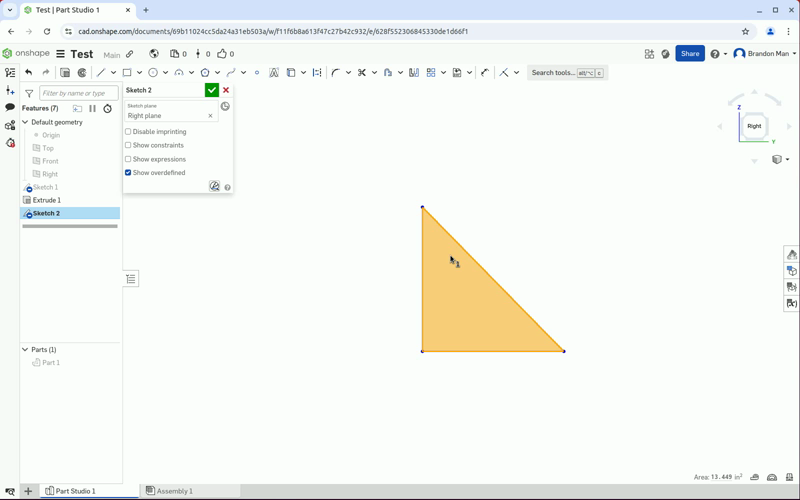
scroll(-6)
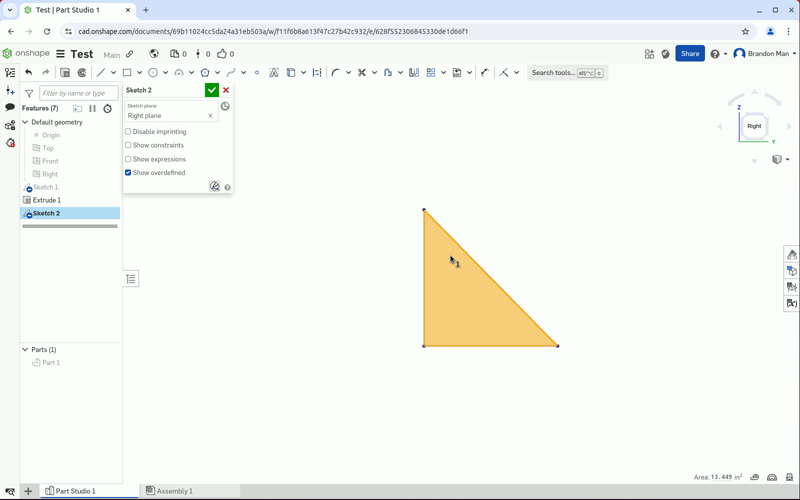
scroll(-6)
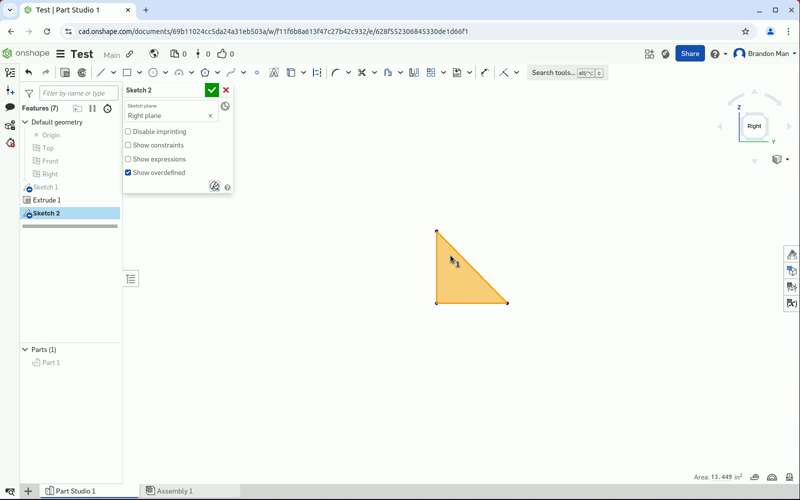
scroll(-6)
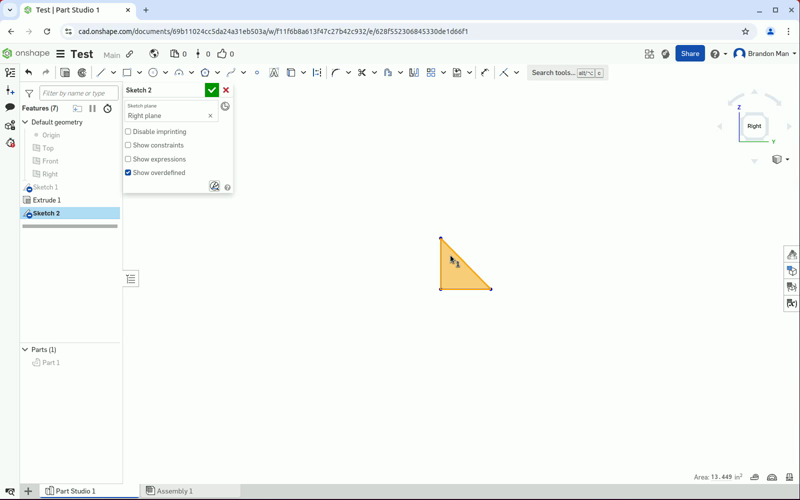
scroll(-6)
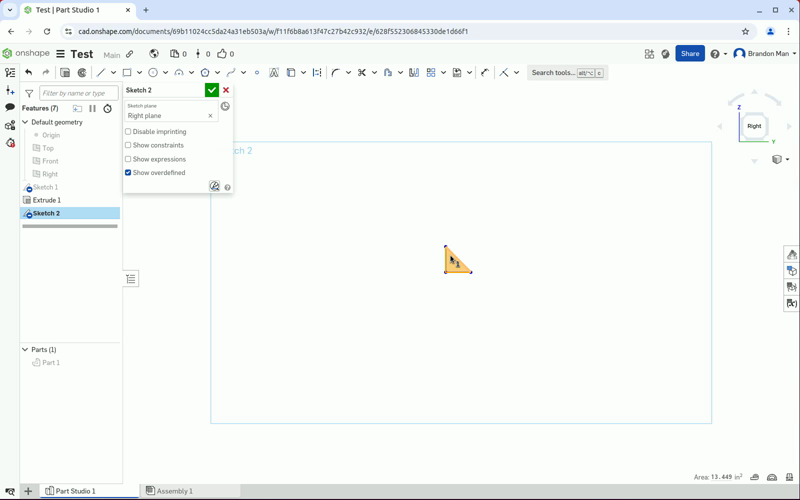
mouse_move(73, 352)
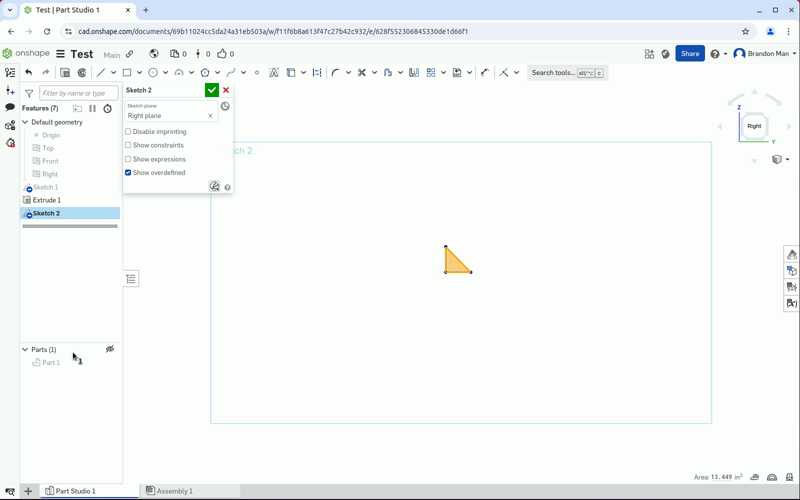
key(shift+y)
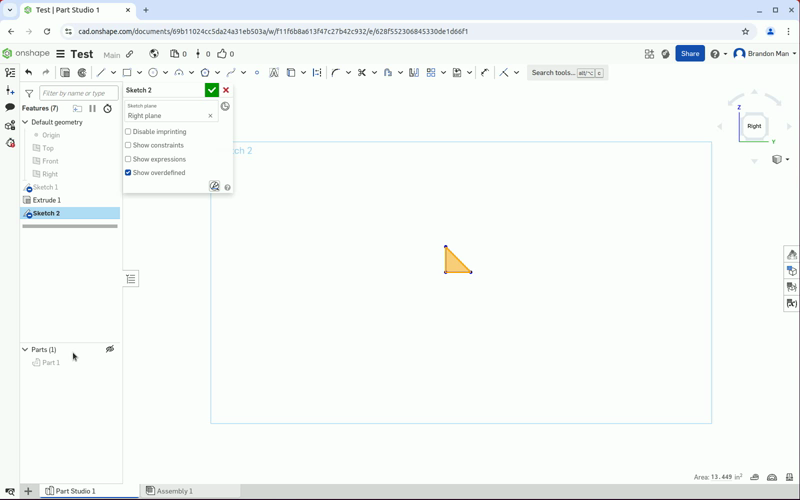
key(shift+e)
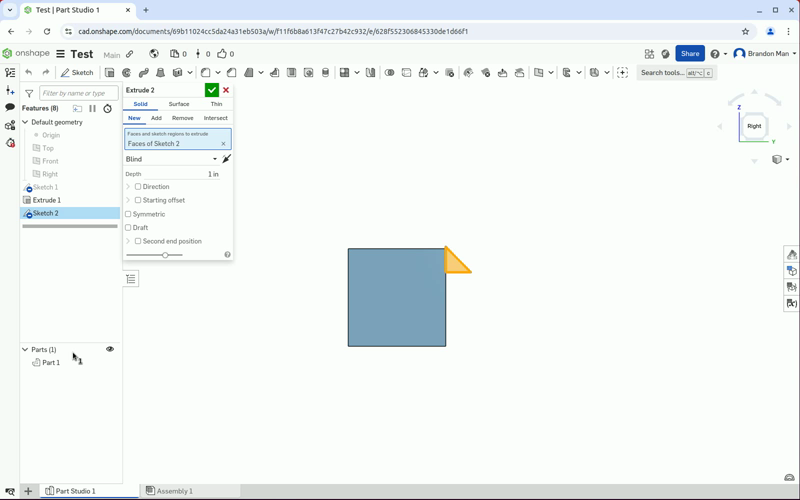
mouse_move(143, 106)
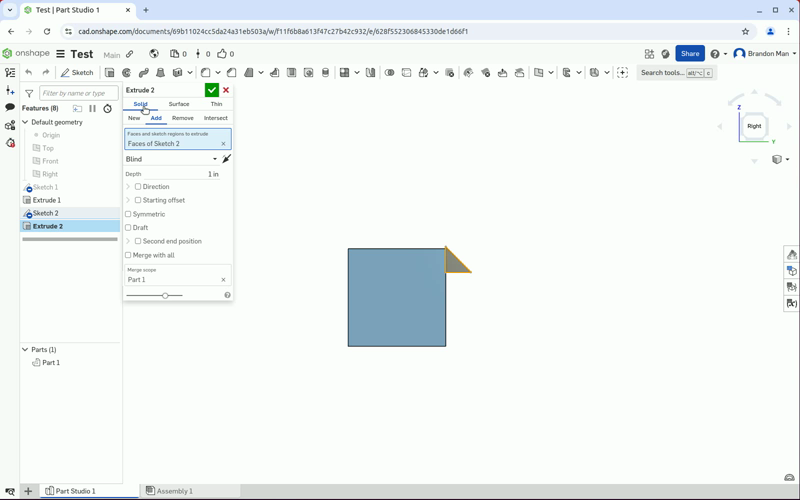
click(143, 106)
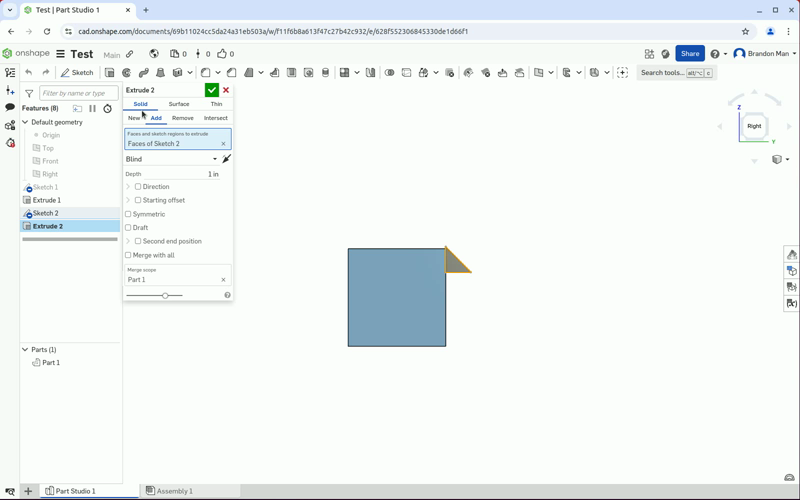
mouse_move(137, 120)
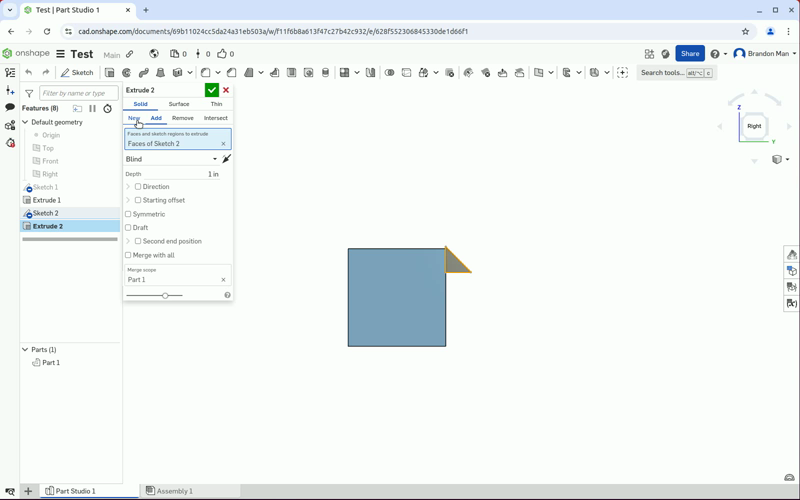
click(137, 120)
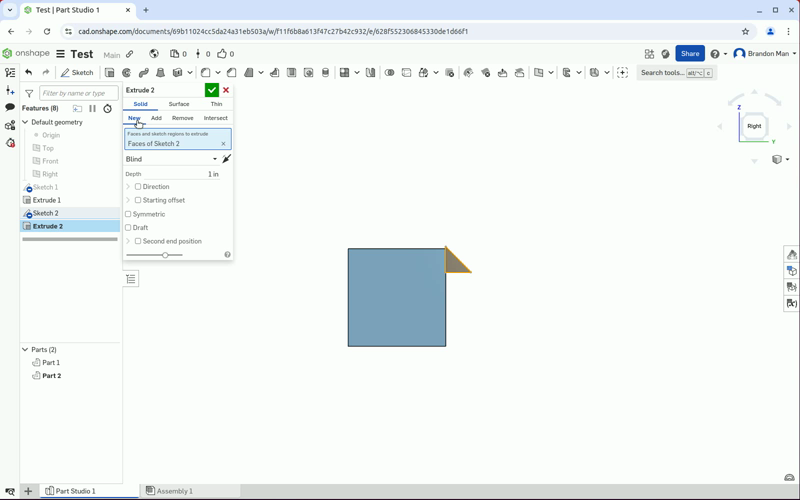
key(tab, 4)
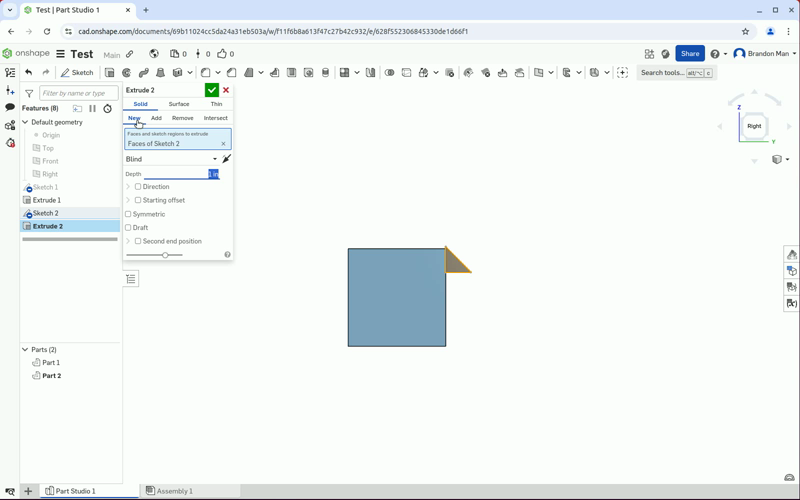
text(1.685)
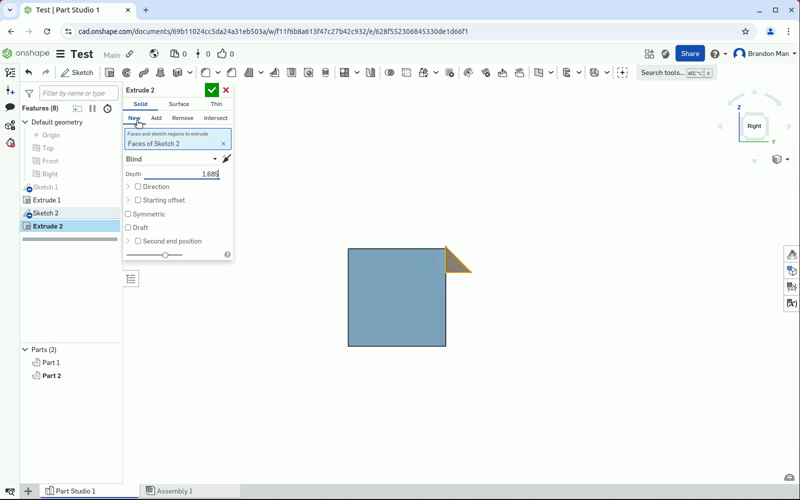
key(enter)
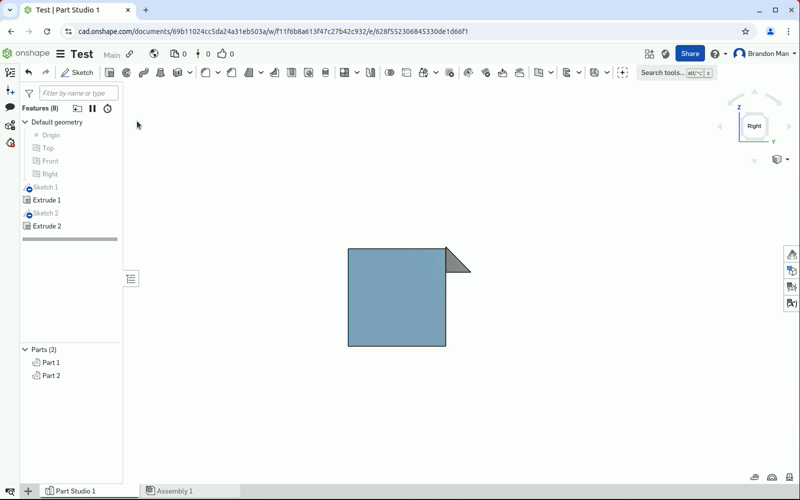
key(shift+h)
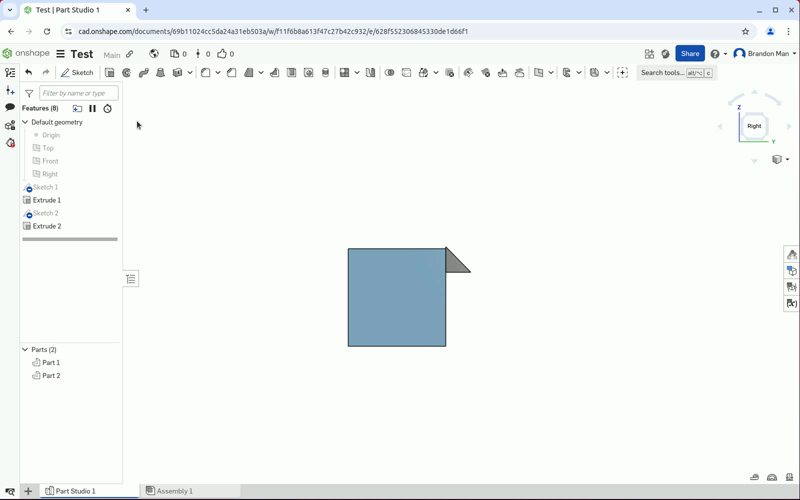
key(shift+h)
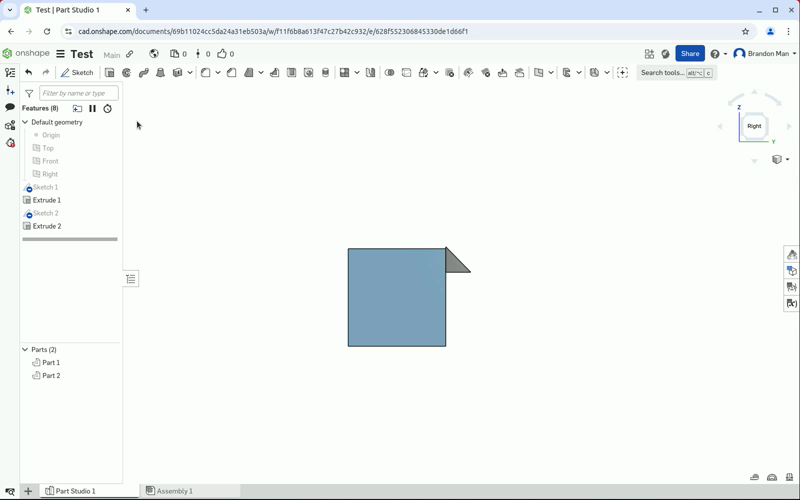
mouse_move(73, 189)
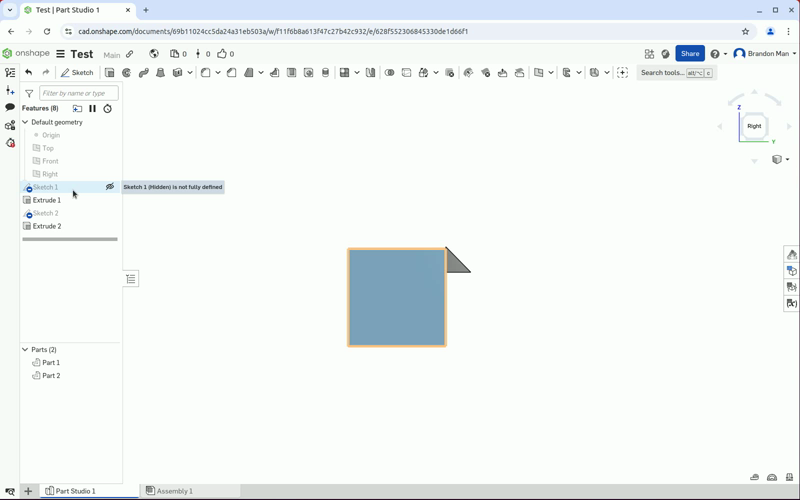
click(73, 189)
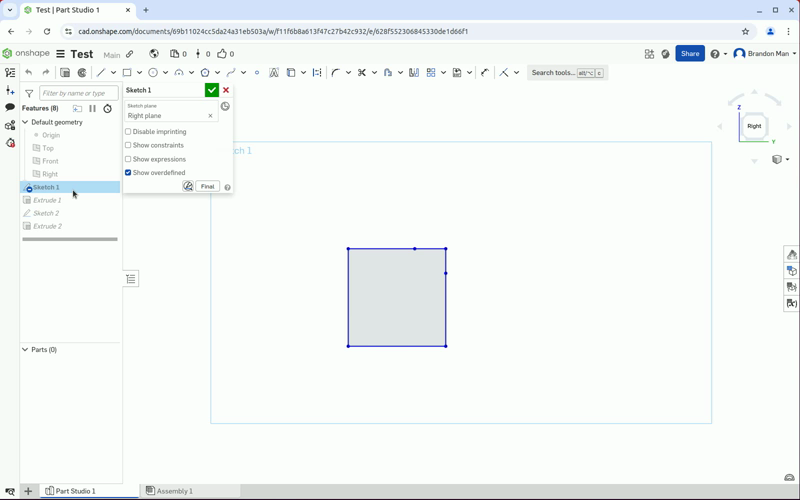
mouse_move(229, 92)
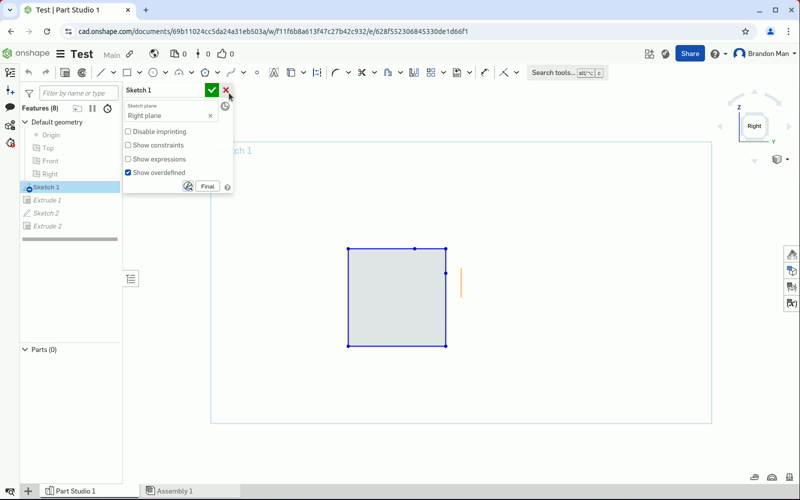
click(229, 92)
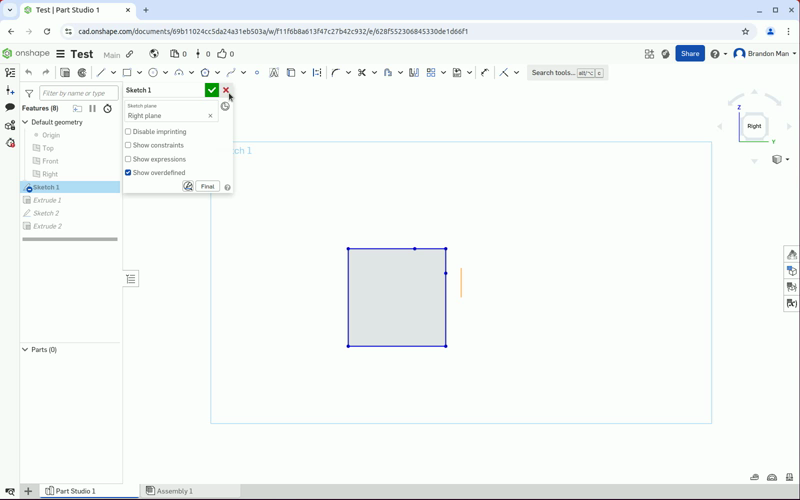
key(shift+s)
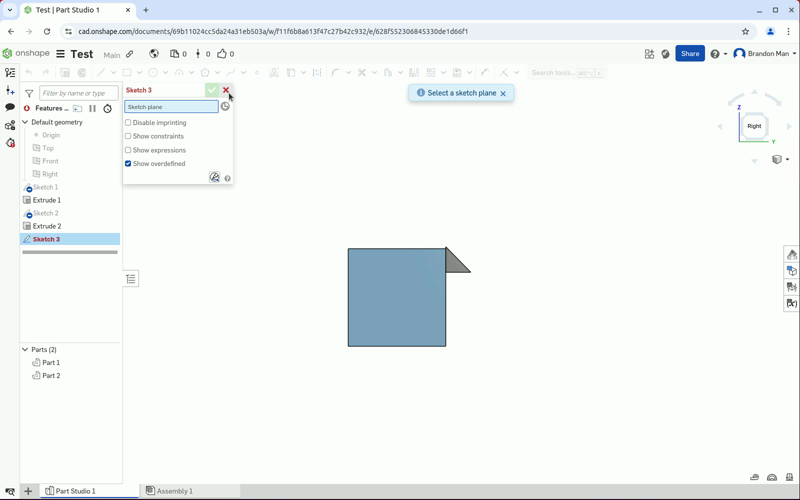
mouse_move(73, 176)
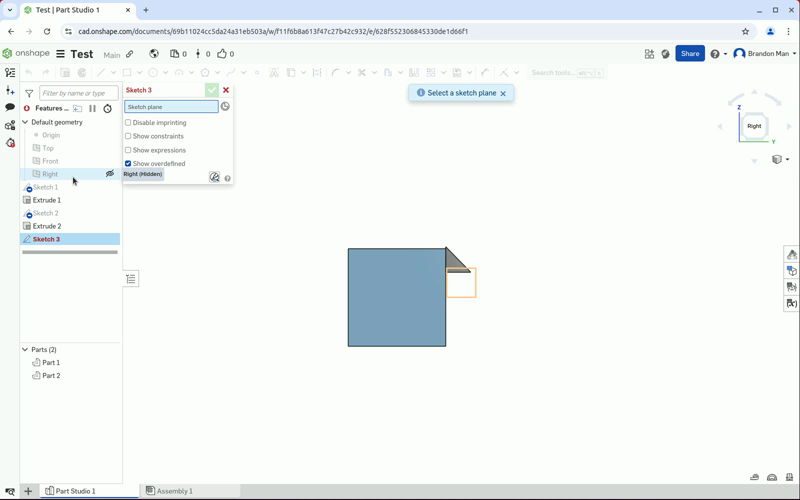
click(73, 176)
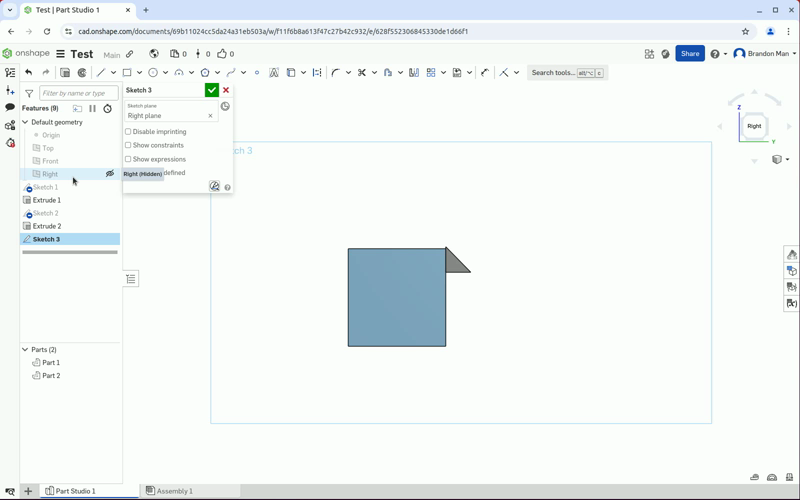
mouse_move(73, 352)
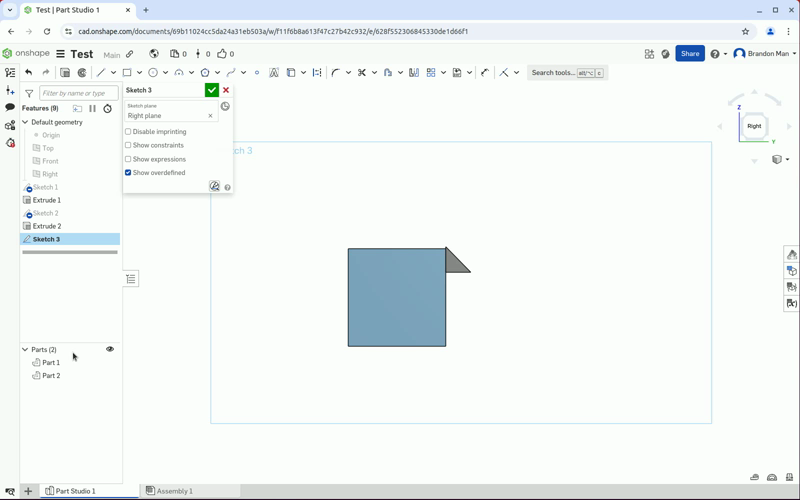
key(y)
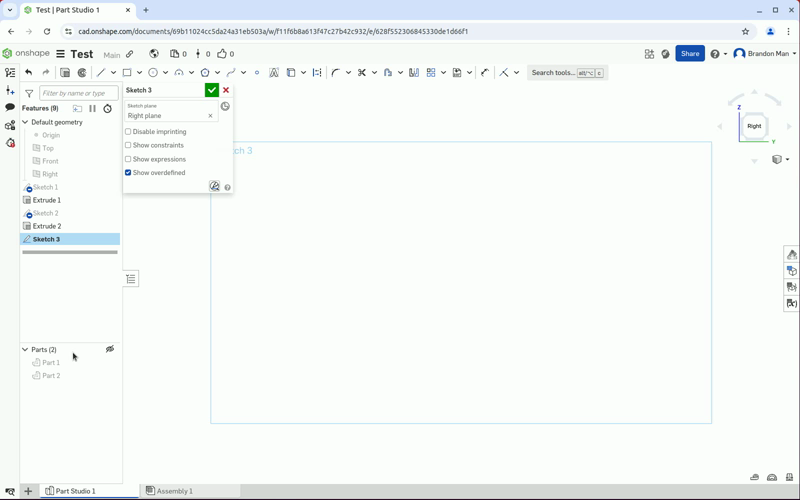
key(l)
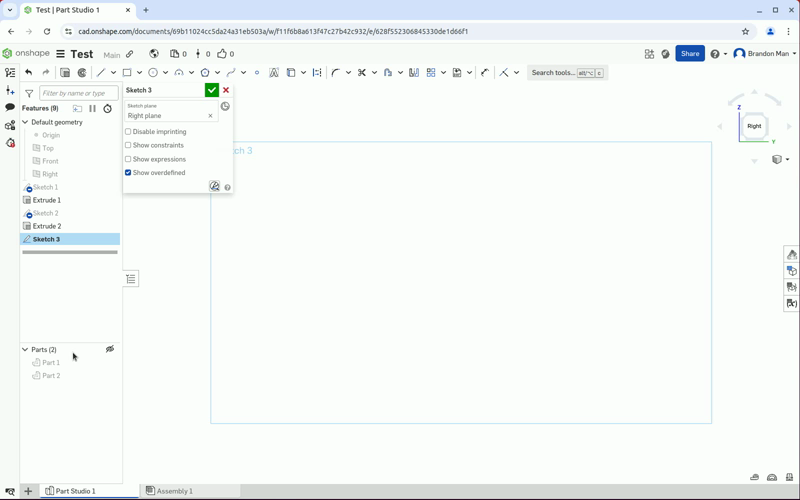
key_down(shift)
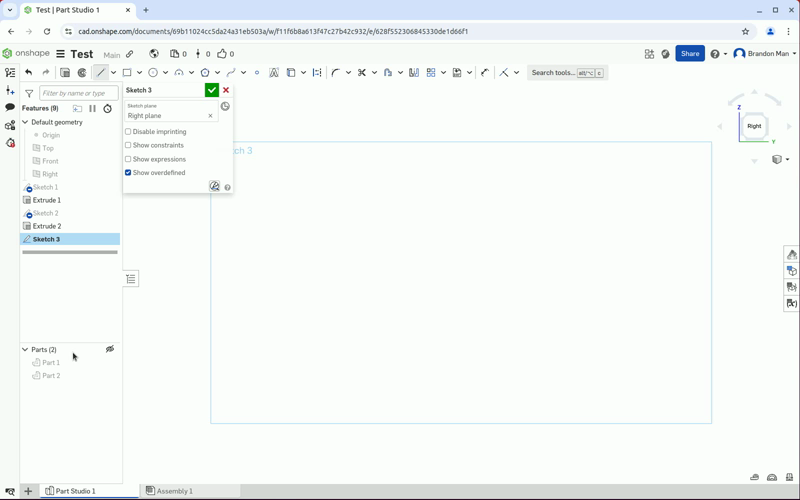
mouse_move(445, 346)
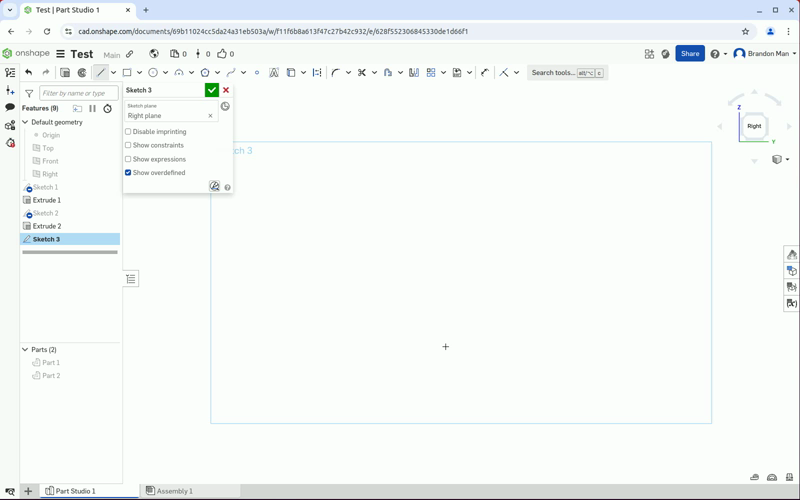
click(445, 346)
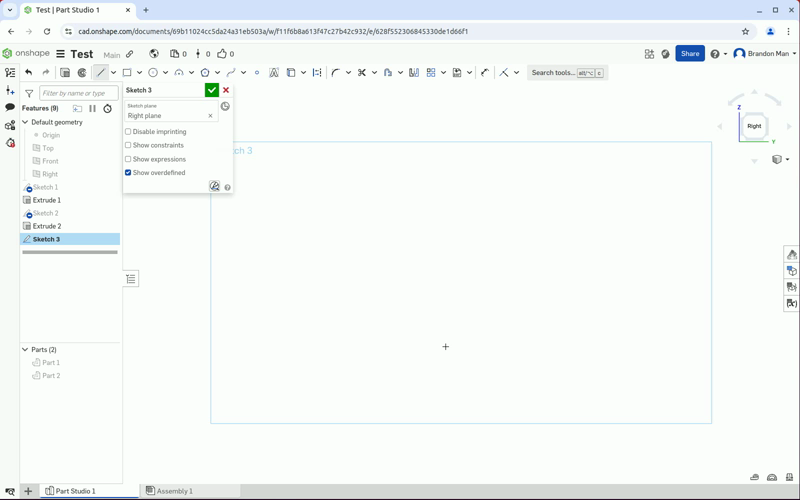
key_up(shift)
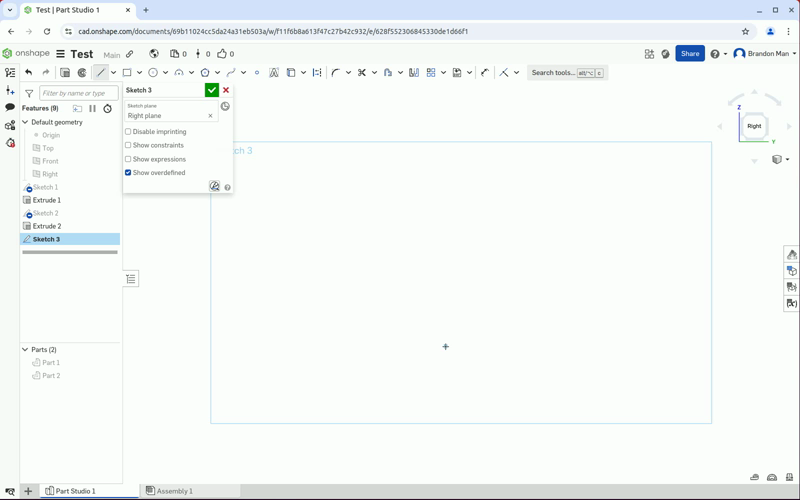
key_down(shift)
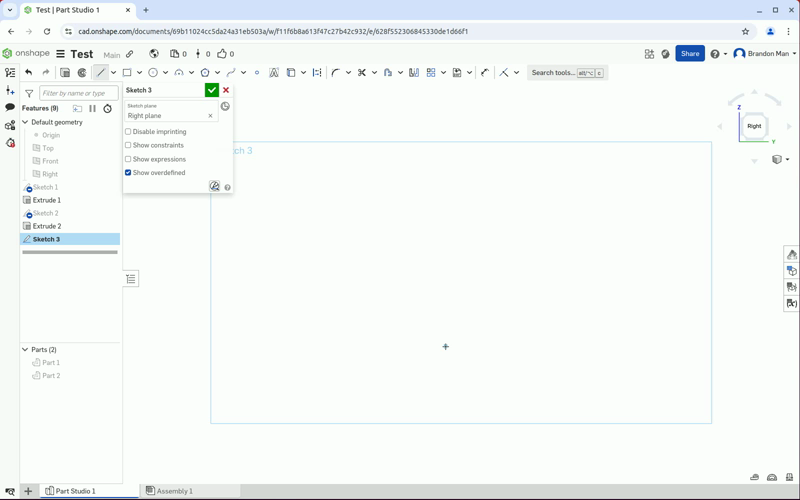
mouse_move(470, 273)
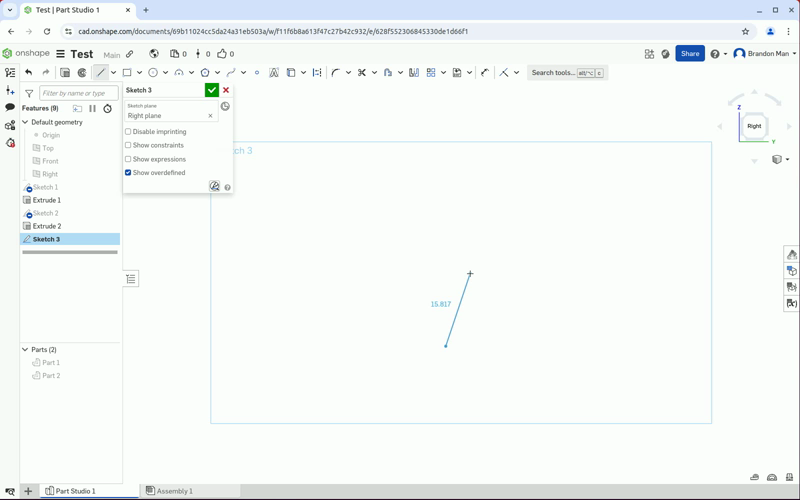
click(470, 273)
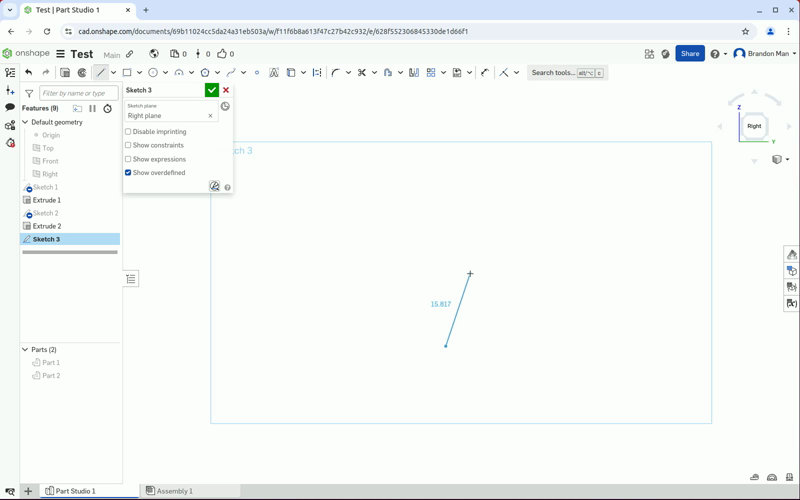
key_up(shift)
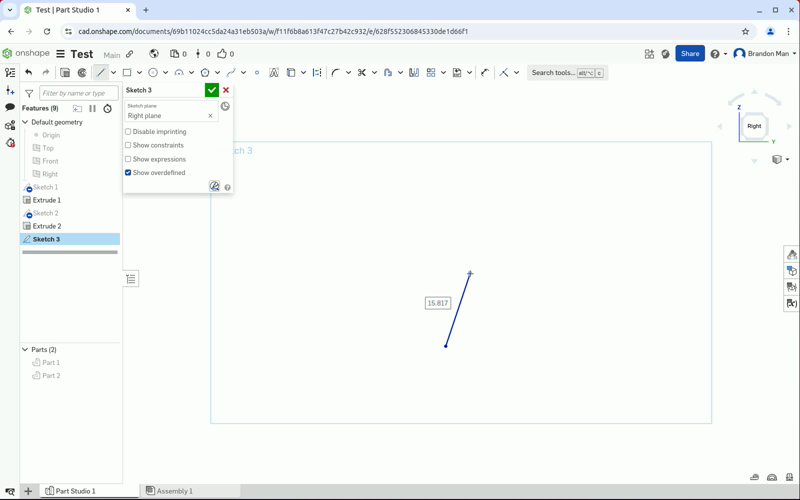
key_down(shift)
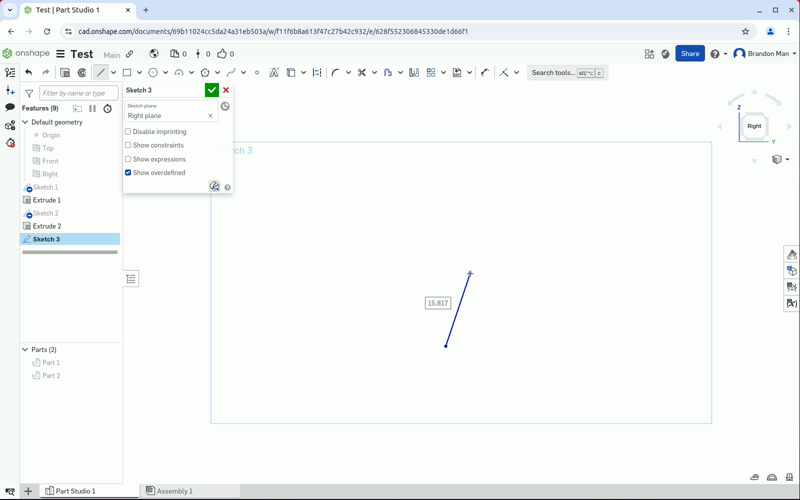
mouse_move(500, 273)
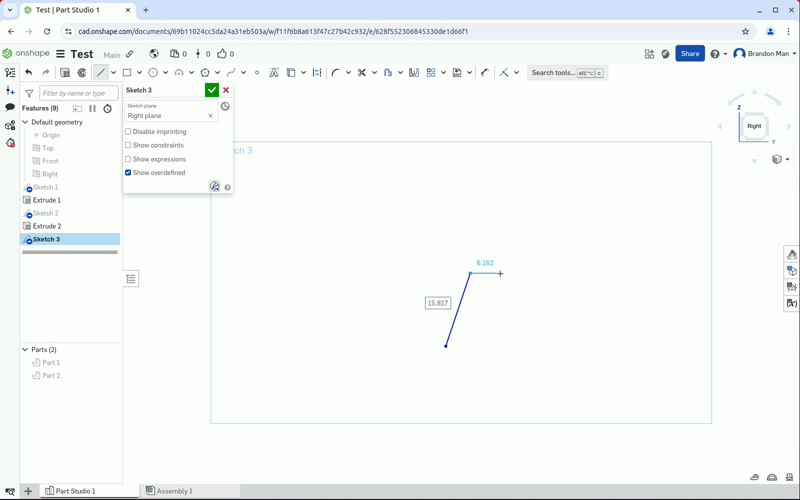
mouse_move(445, 273)
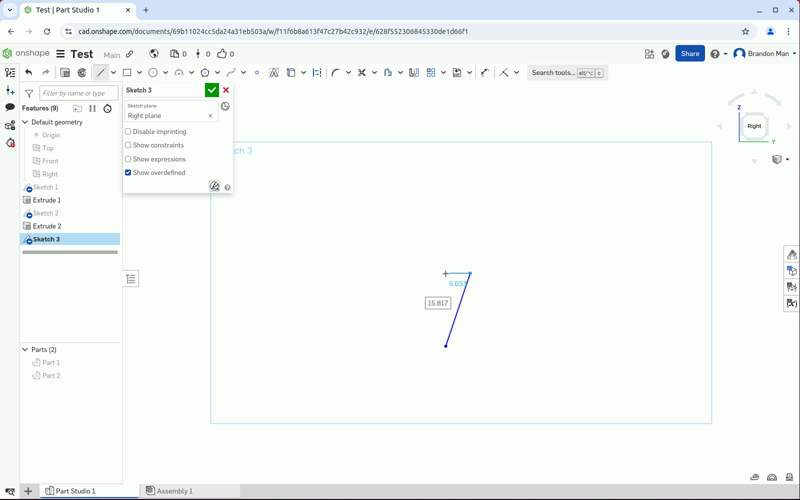
click(445, 273)
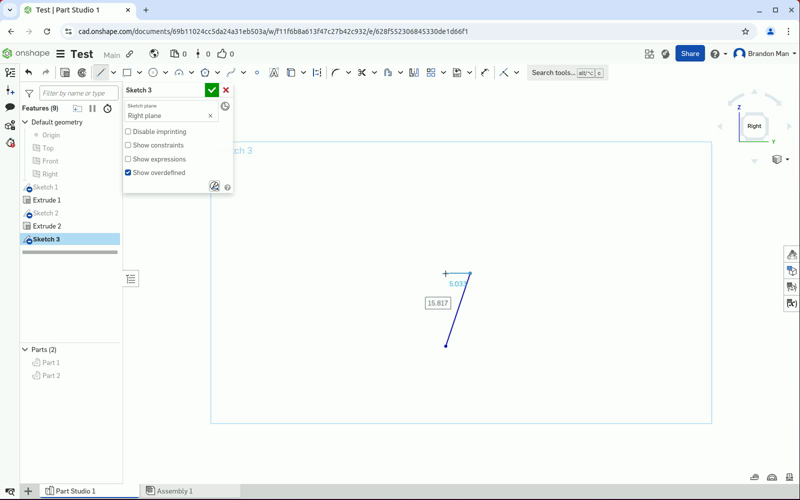
key_up(shift)
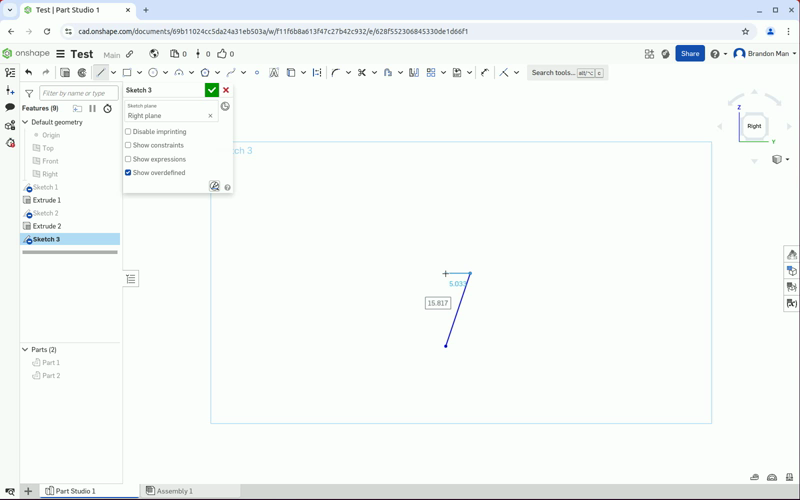
key_down(shift)
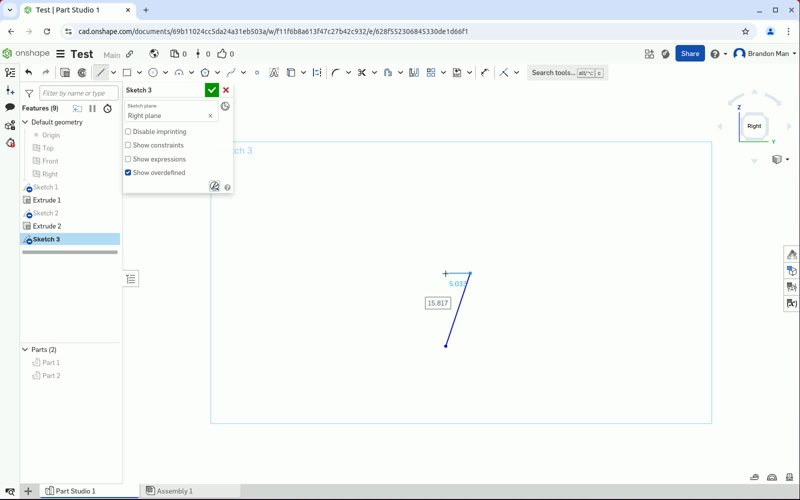
mouse_move(445, 346)
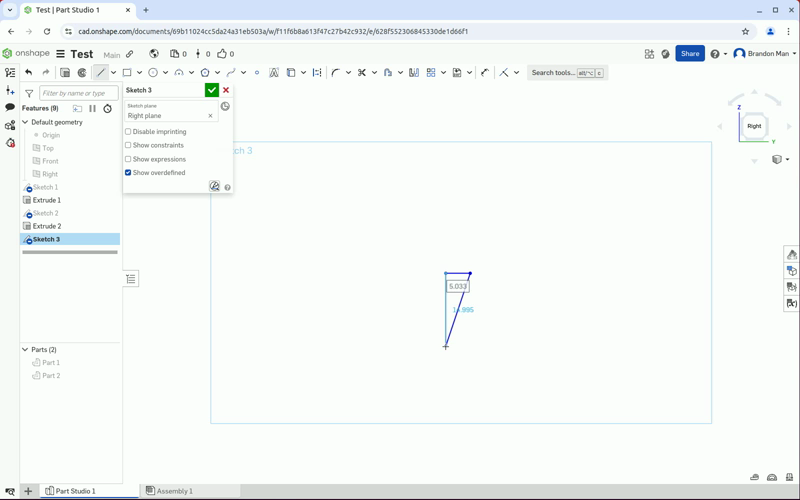
key_up(shift)
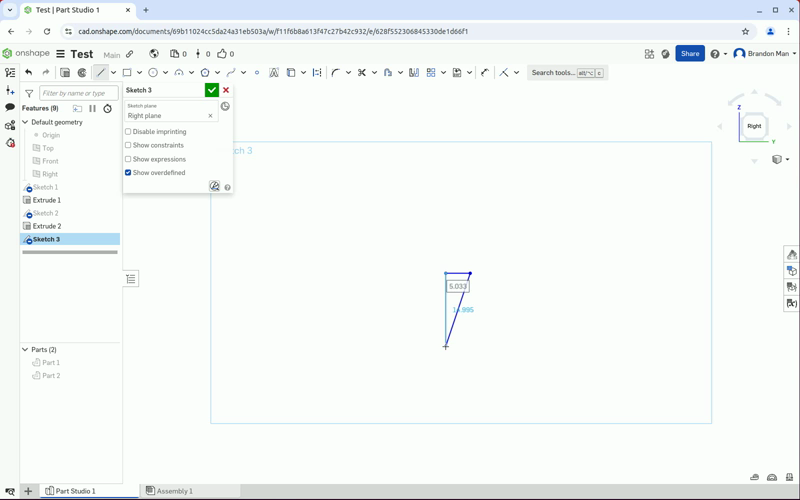
click(445, 346)
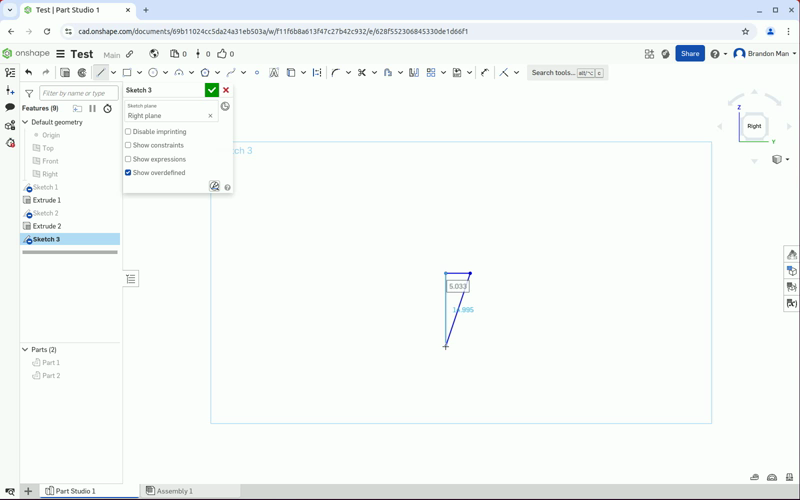
key(esc)
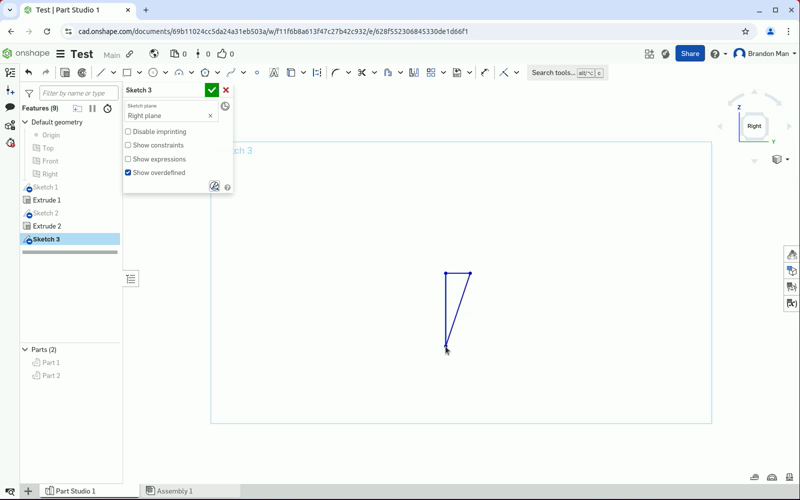
mouse_move(450, 280)
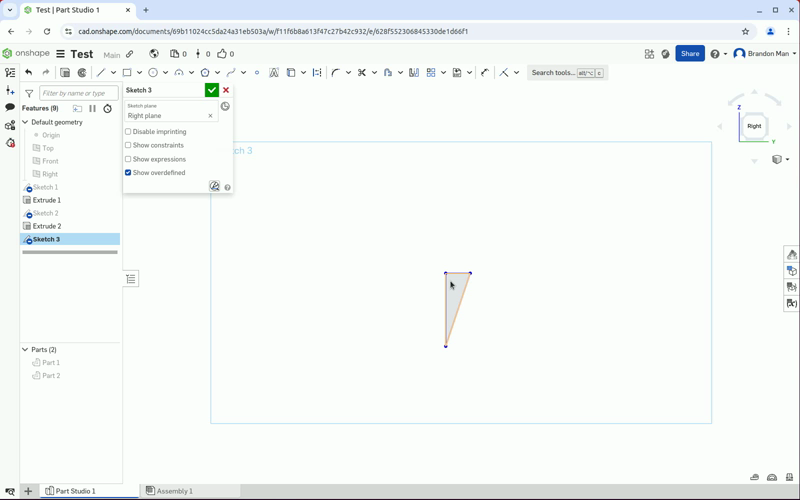
scroll(6)
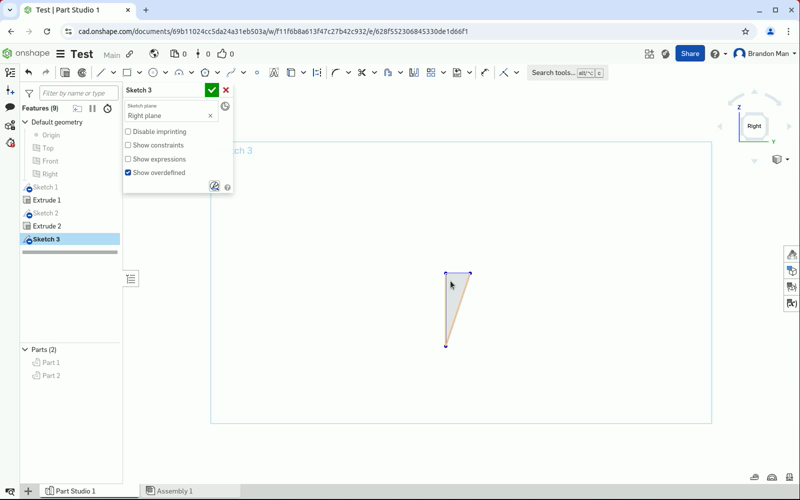
scroll(6)
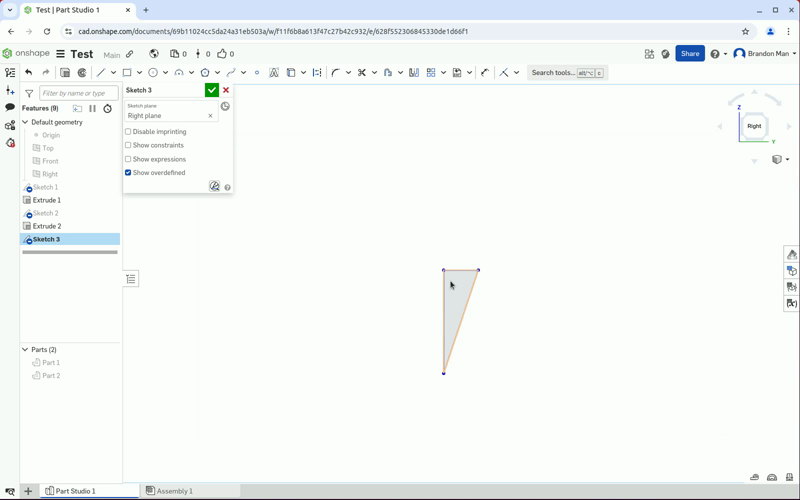
scroll(6)
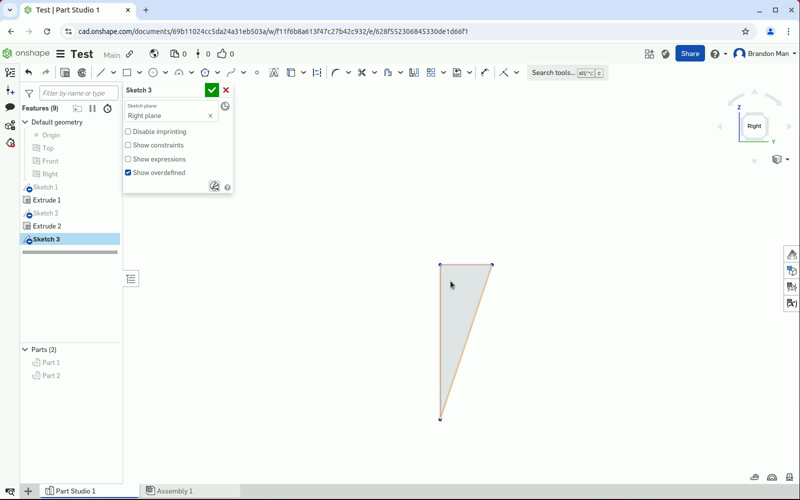
scroll(6)
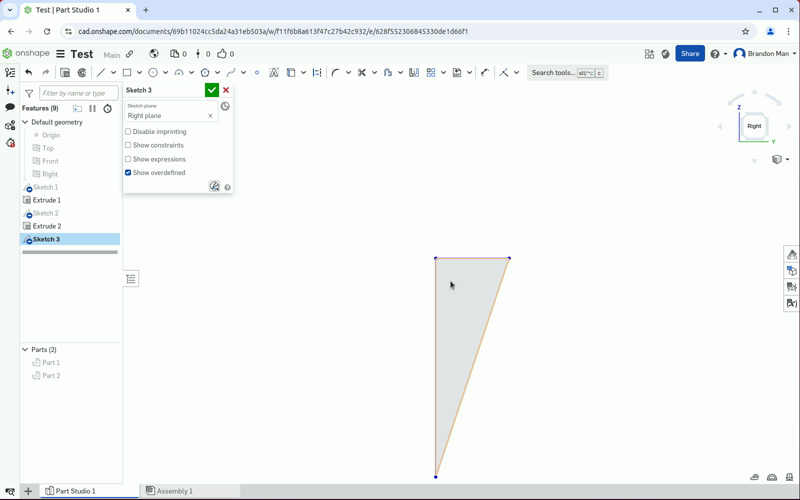
scroll(6)
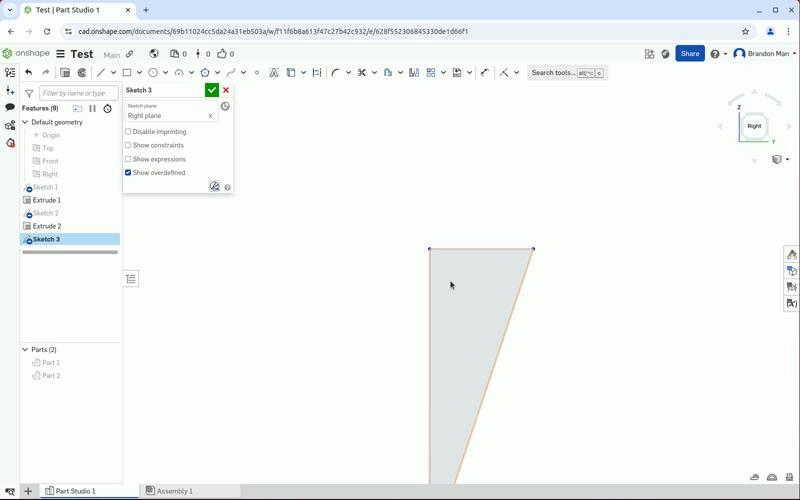
scroll(6)
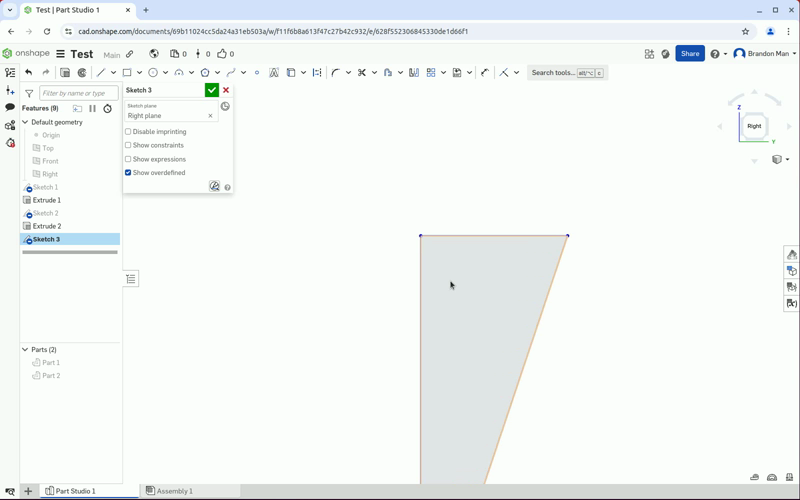
scroll(6)
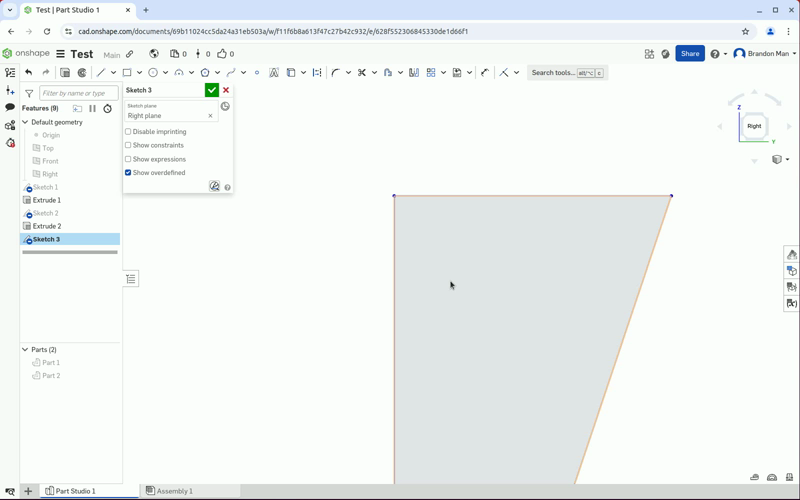
click(450, 280)
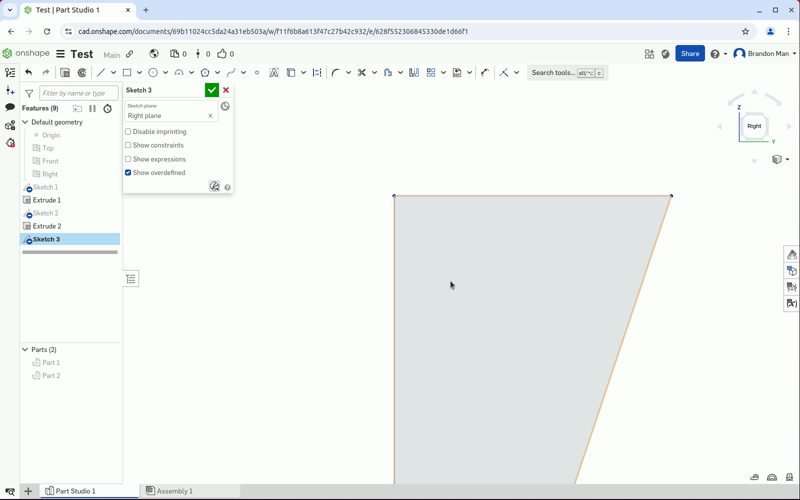
scroll(-6)
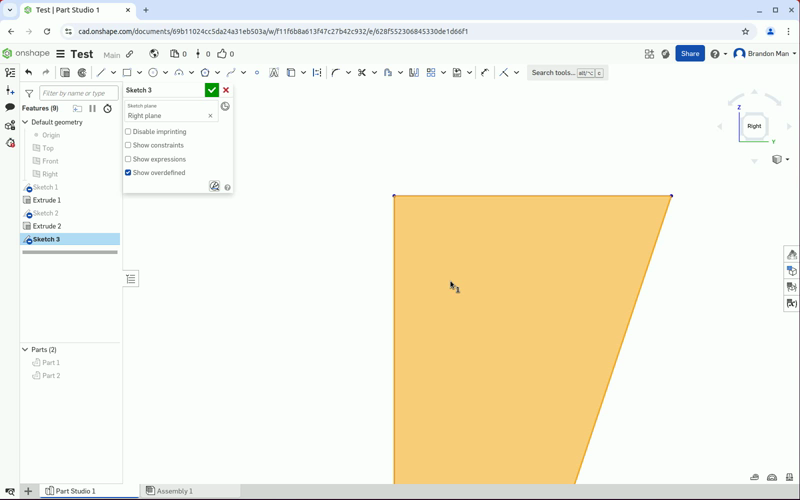
scroll(-6)
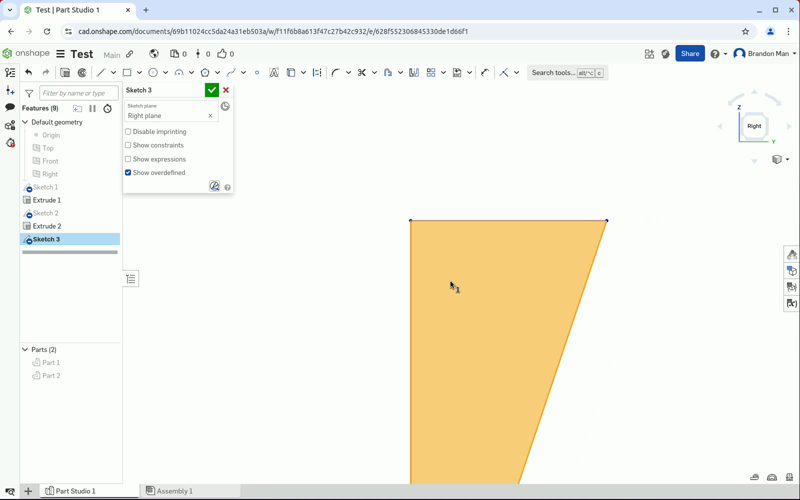
scroll(-6)
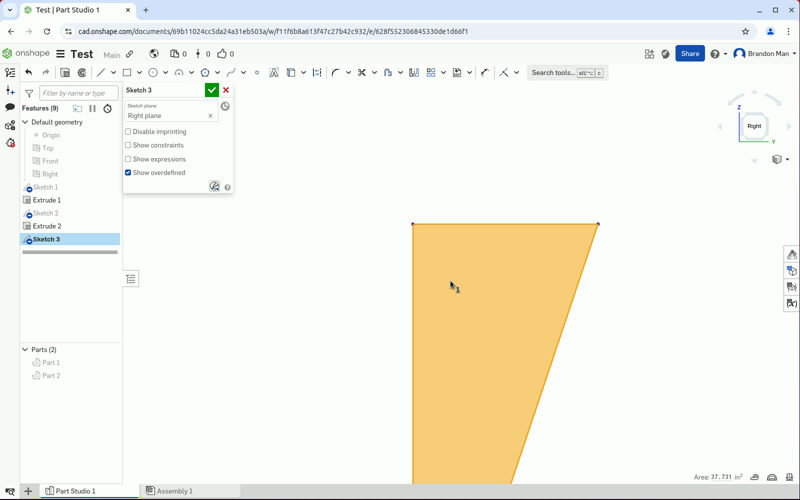
scroll(-6)
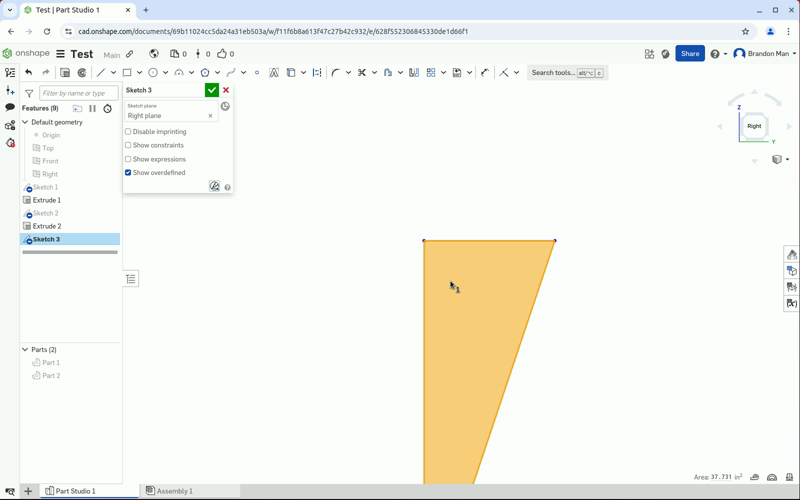
scroll(-6)
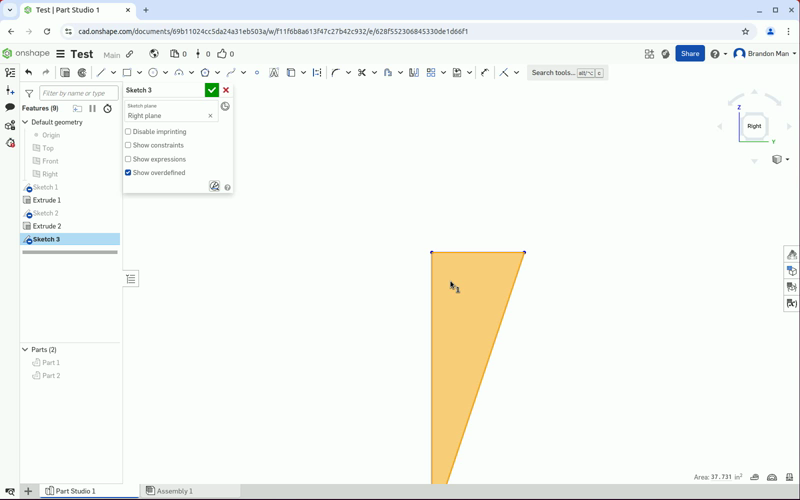
scroll(-6)
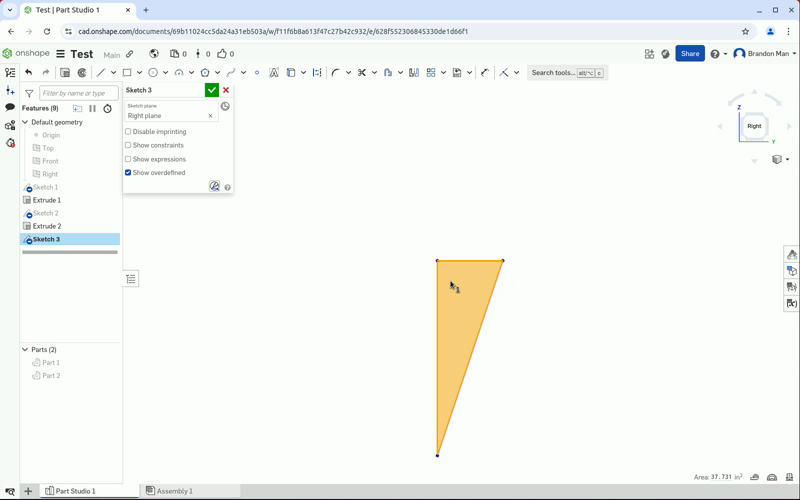
scroll(-6)
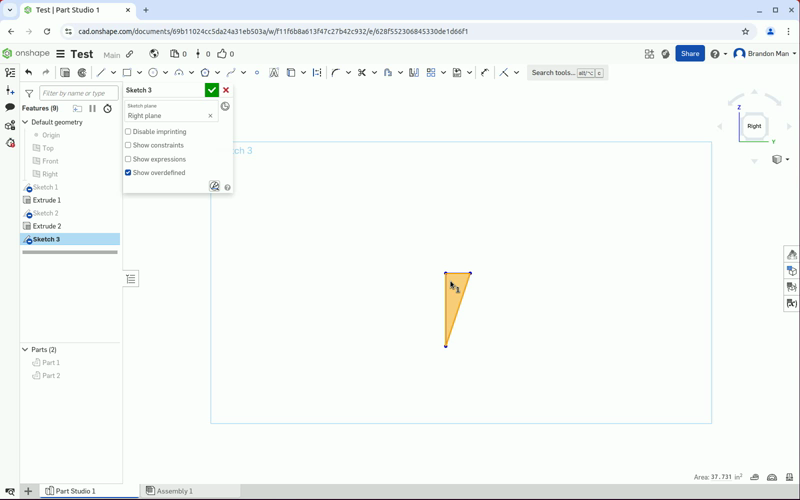
mouse_move(73, 352)
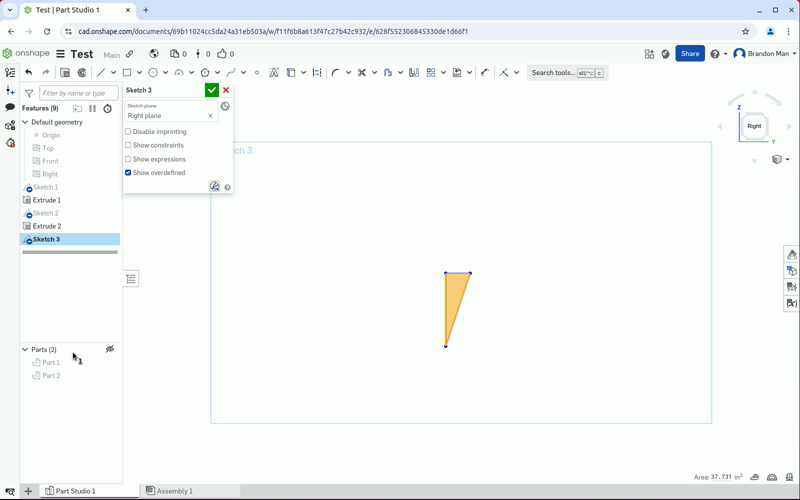
key(shift+y)
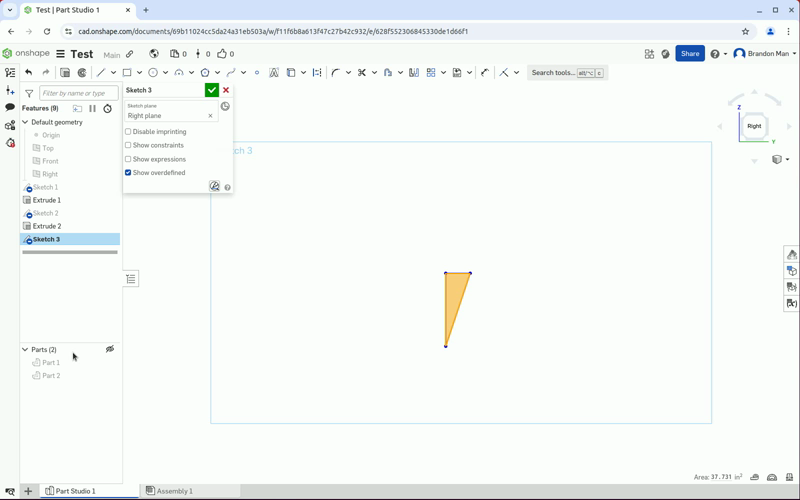
key(shift+e)
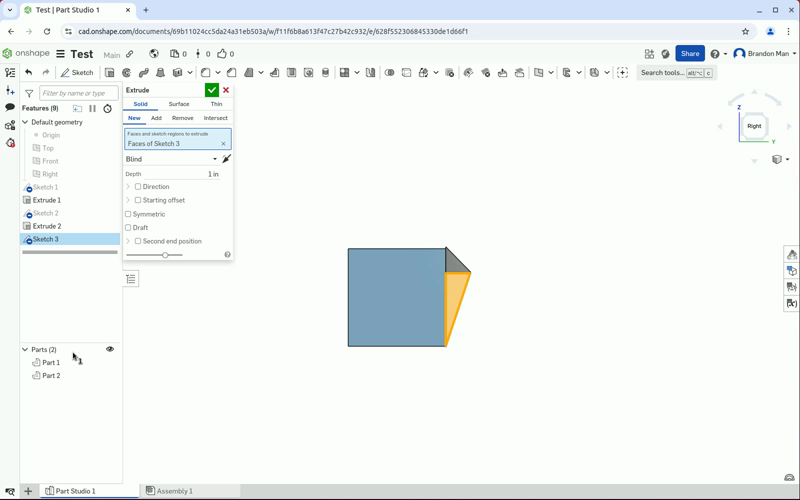
mouse_move(143, 106)
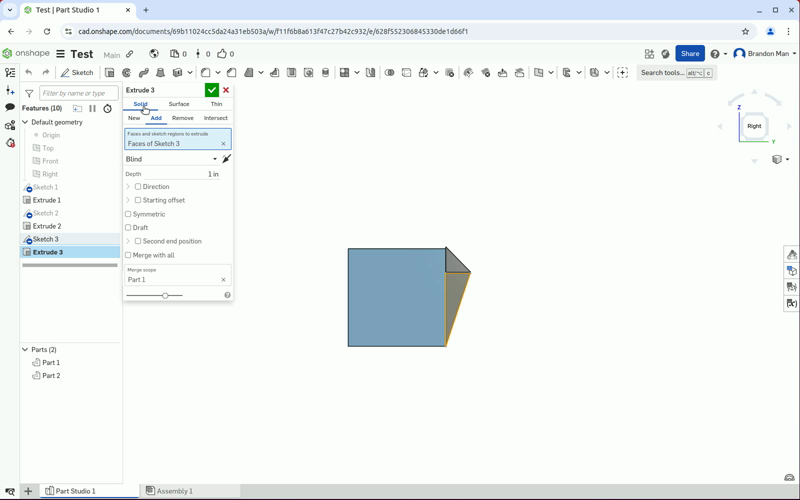
click(143, 106)
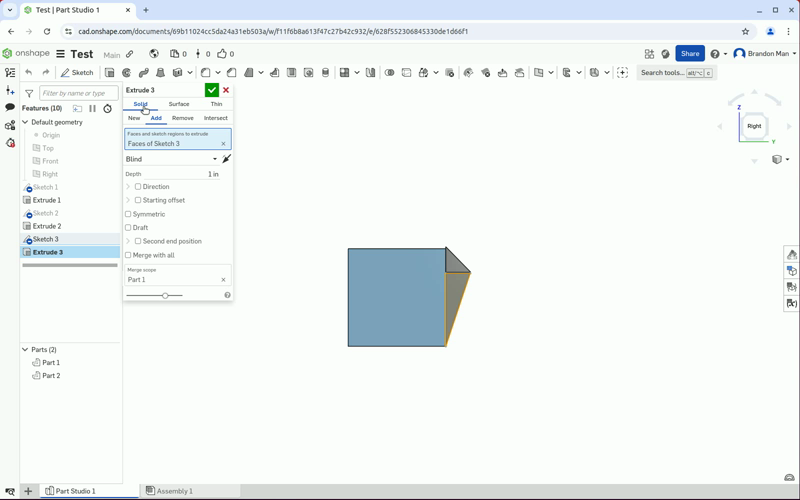
mouse_move(137, 120)
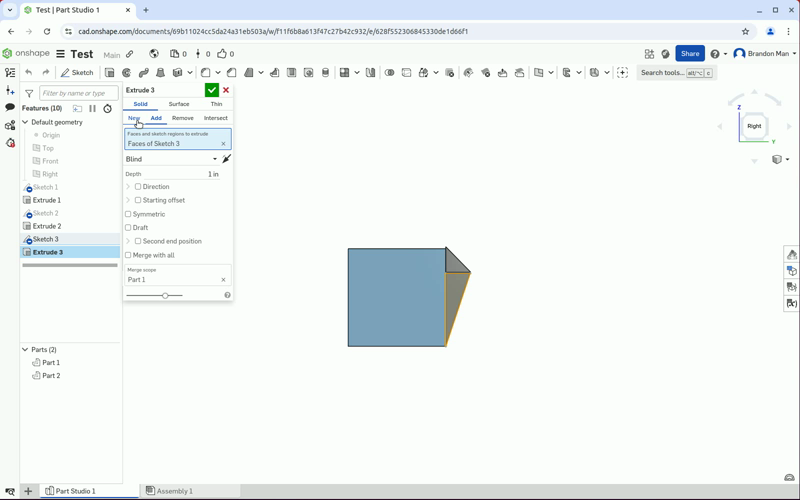
click(137, 120)
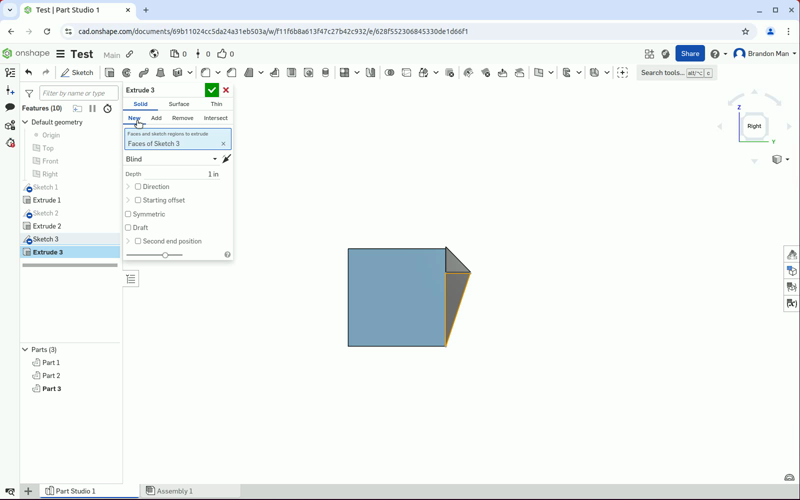
key(tab, 4)
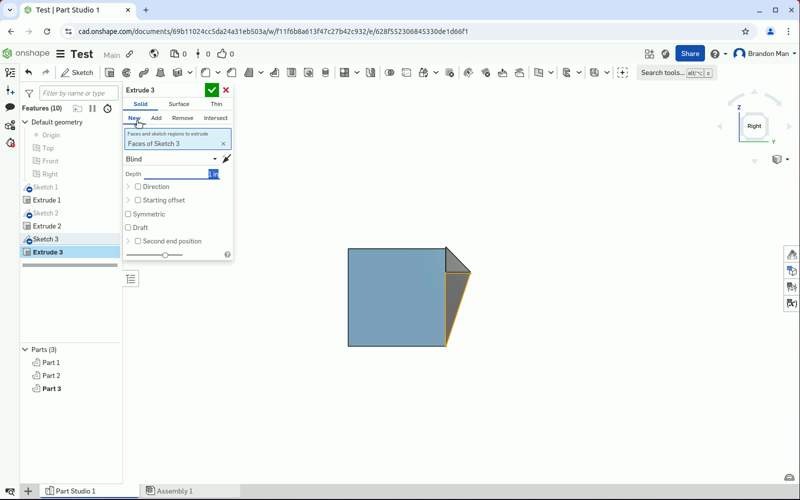
text(1.685)
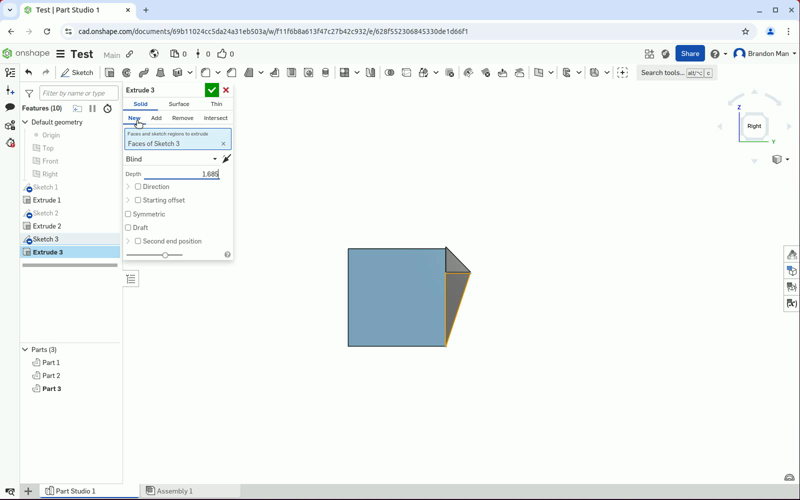
key(enter)
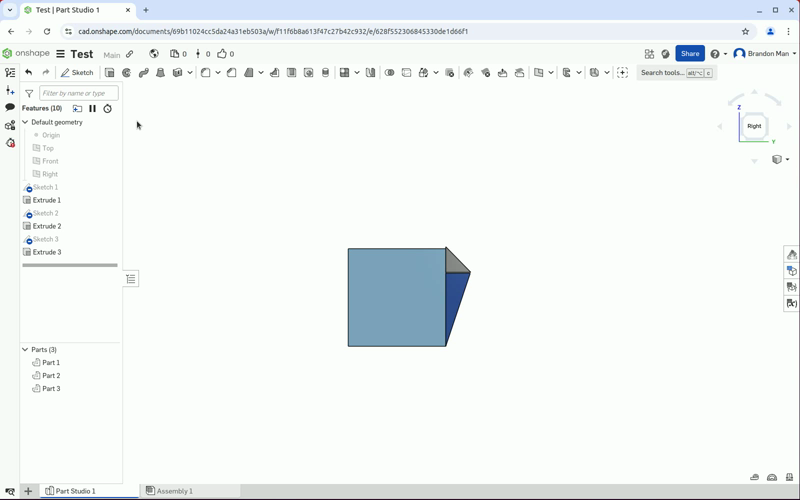
key(shift+h)
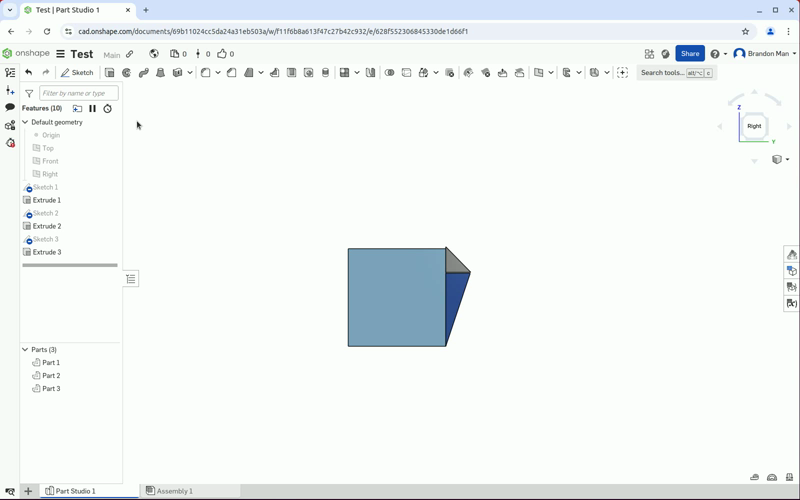
key(shift+h)
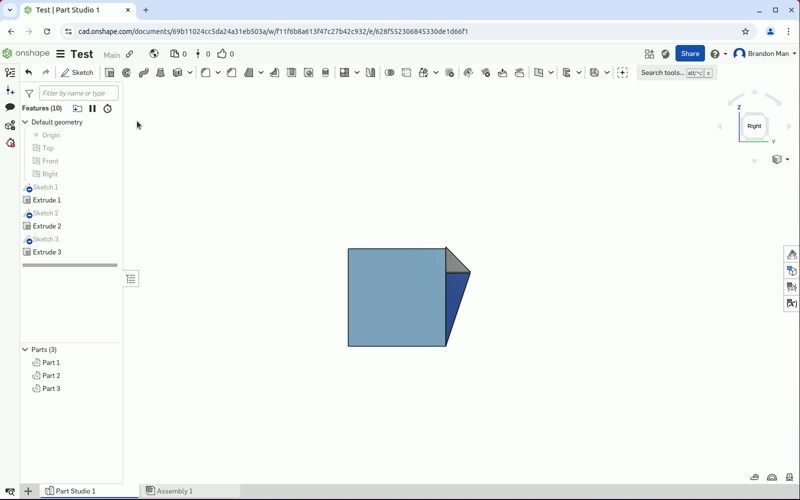
mouse_move(73, 189)
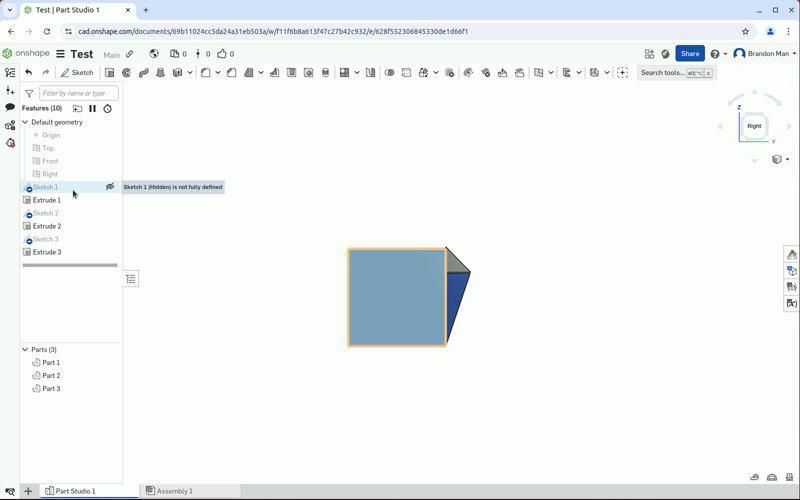
click(73, 189)
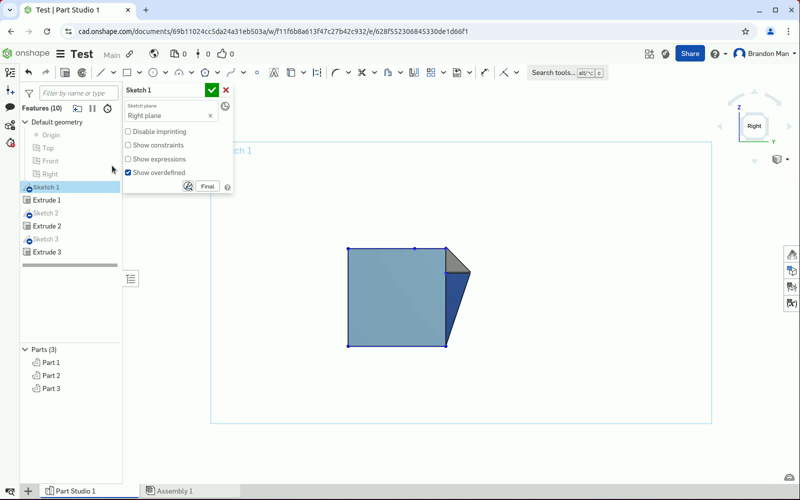
mouse_move(229, 92)
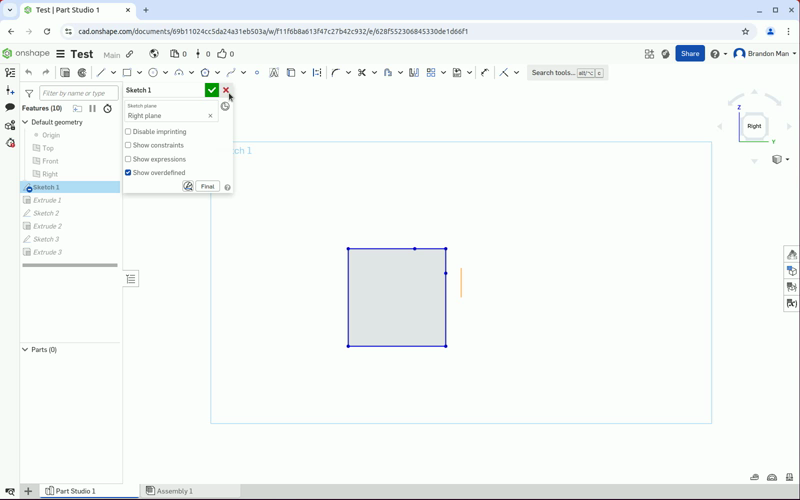
click(229, 92)
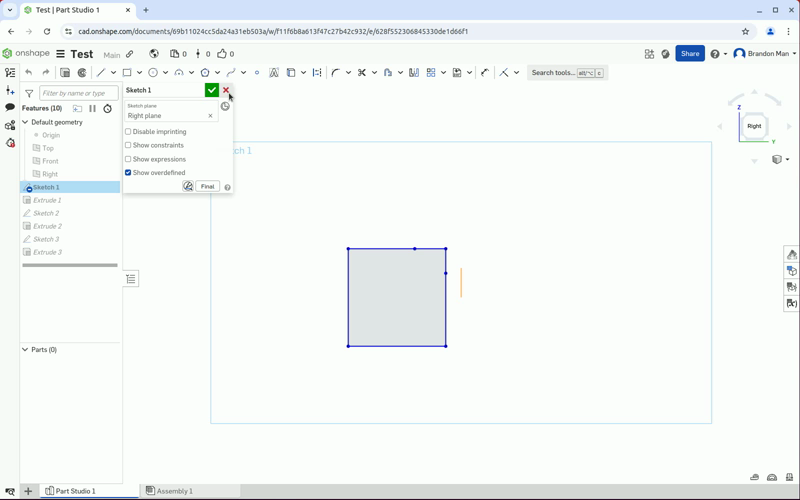
key(shift+s)
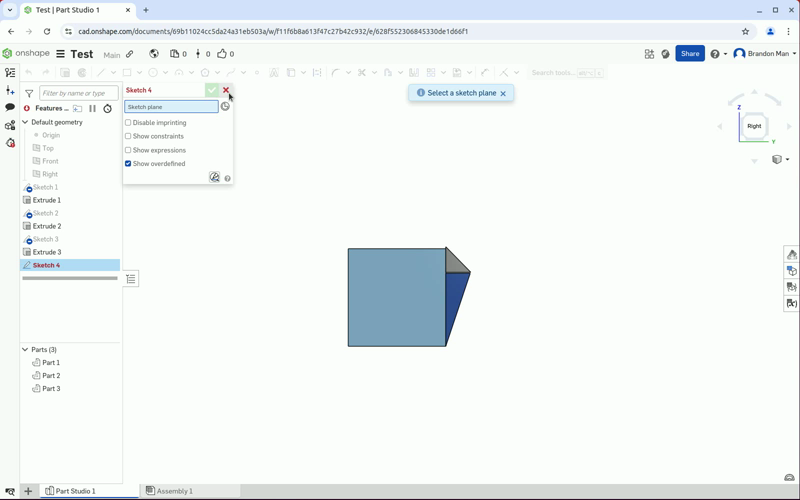
mouse_move(73, 176)
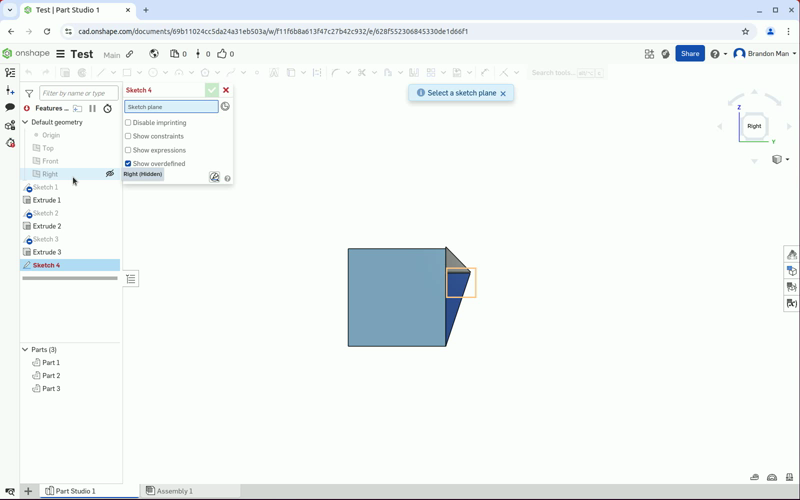
click(73, 176)
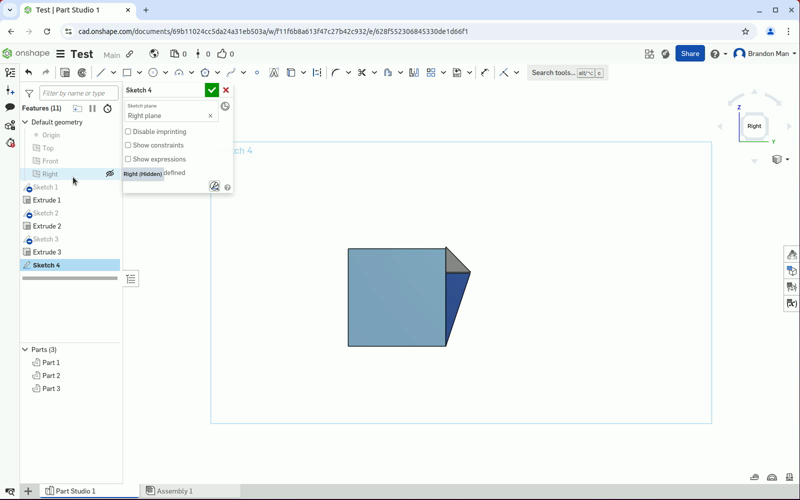
mouse_move(73, 352)
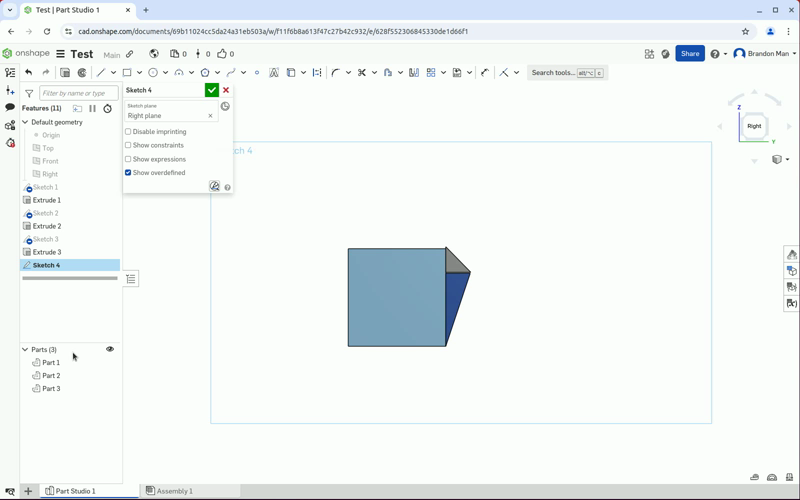
key(y)
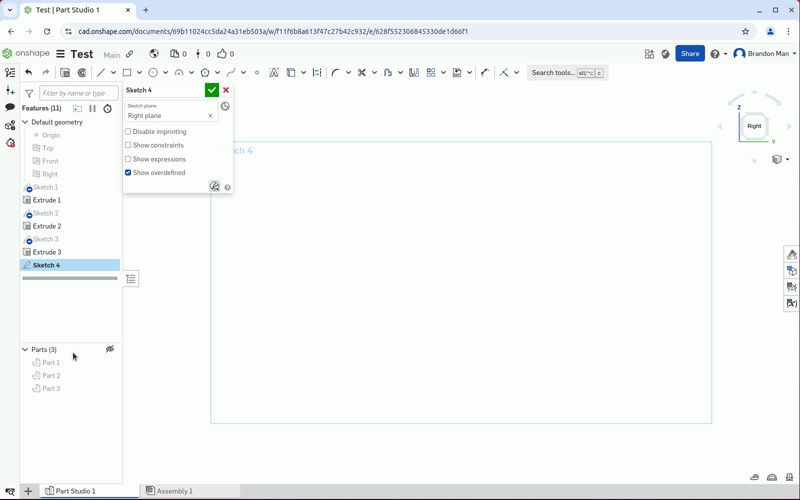
key(l)
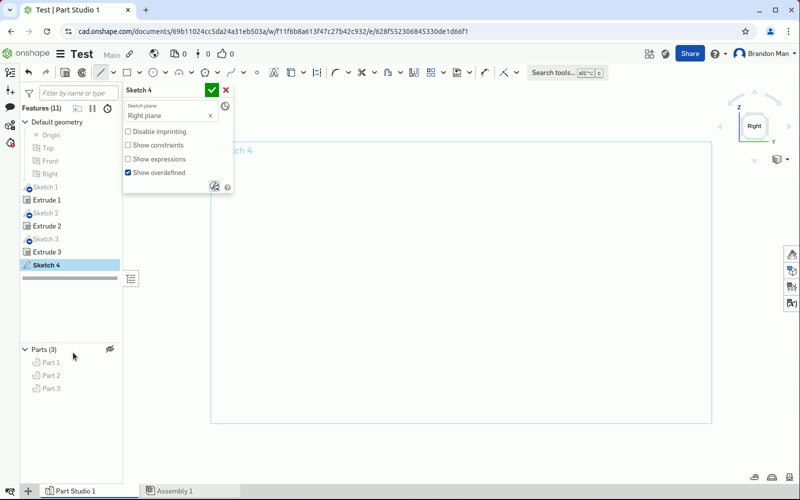
key_down(shift)
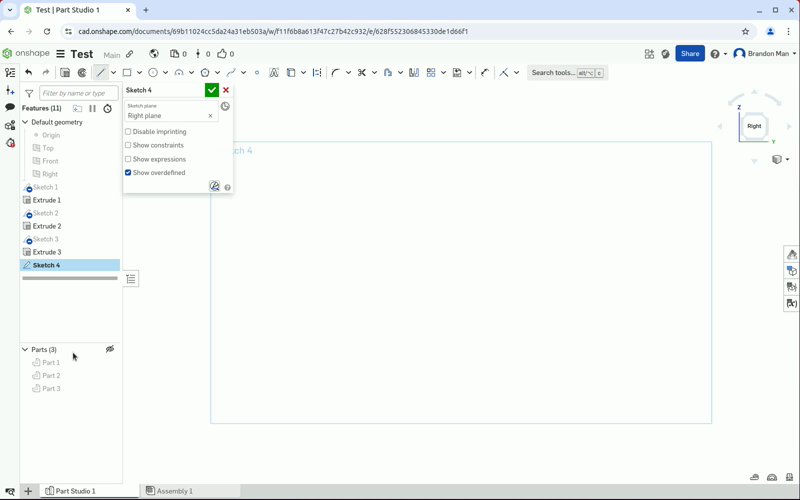
mouse_move(395, 213)
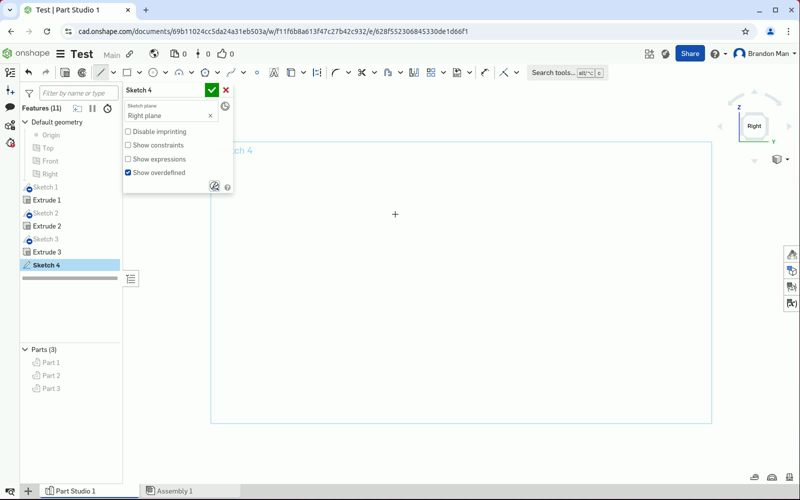
click(395, 213)
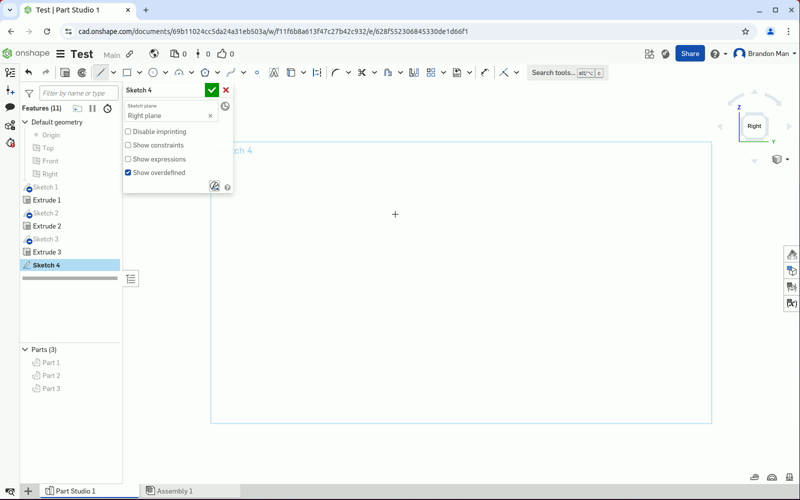
key_up(shift)
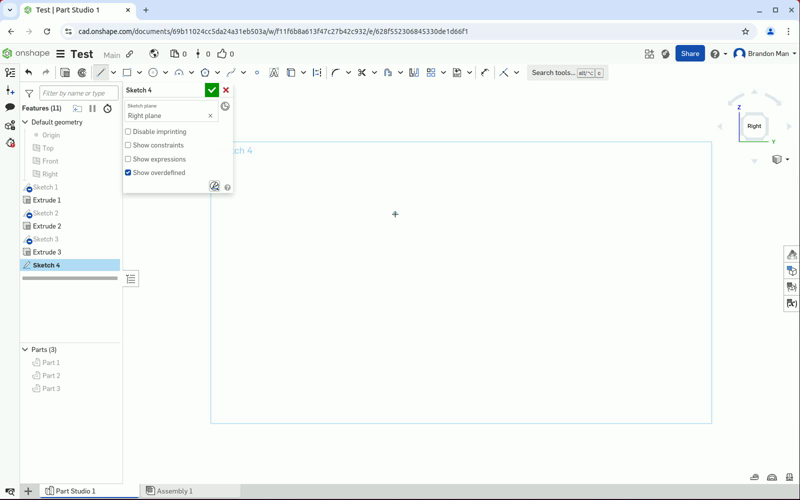
key_down(shift)
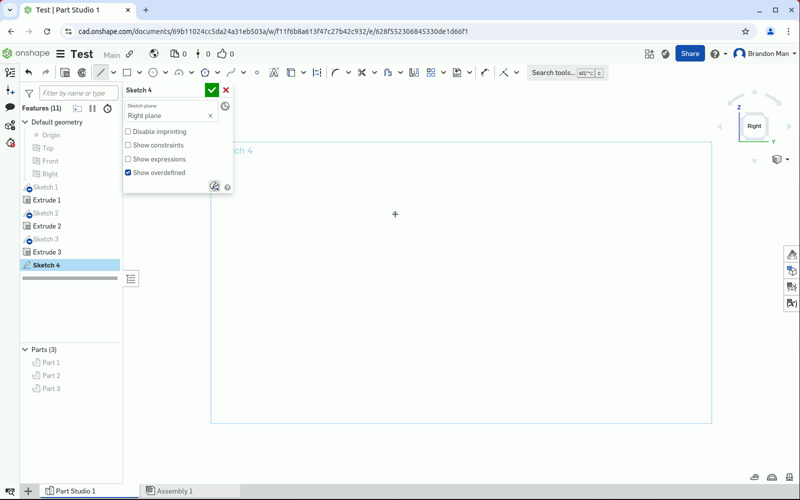
mouse_move(425, 213)
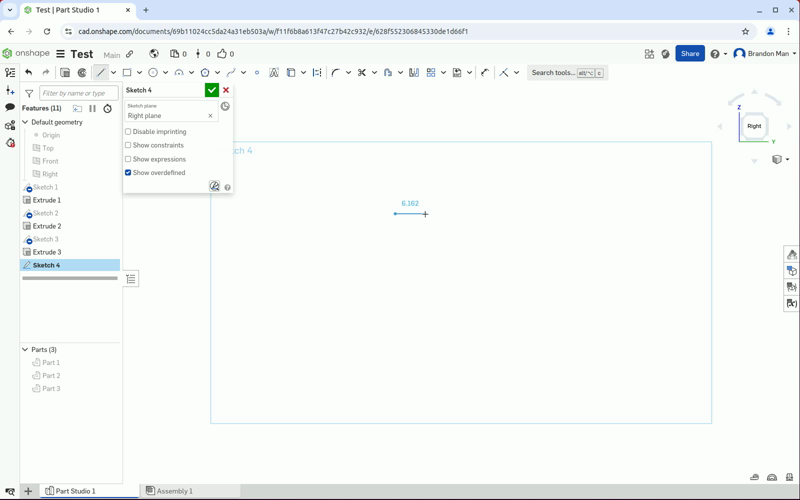
mouse_move(414, 248)
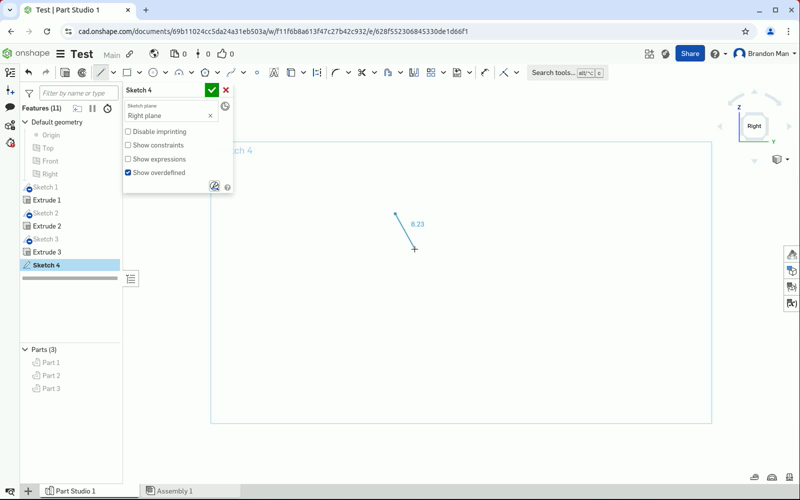
click(414, 248)
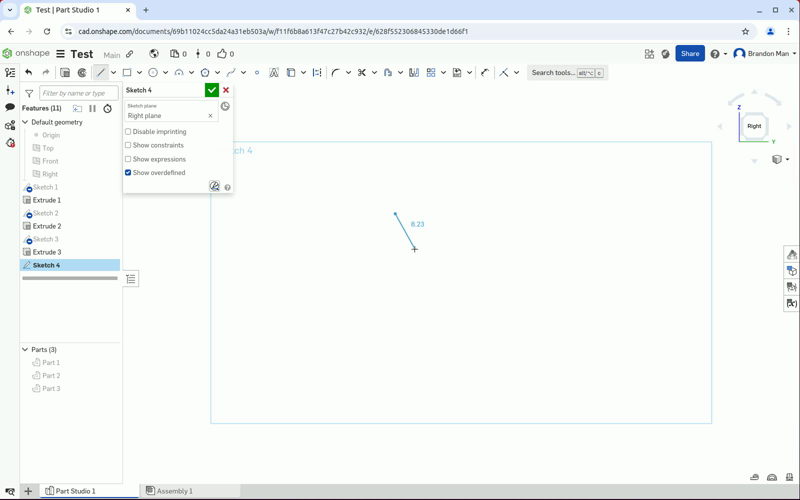
key_up(shift)
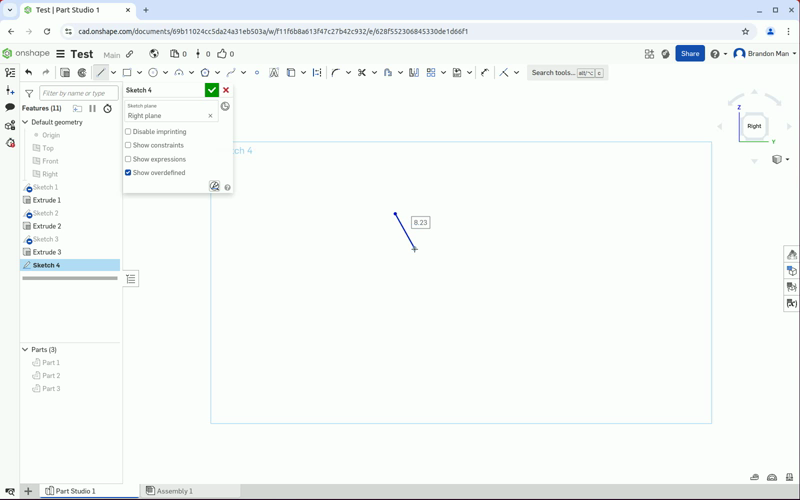
key_down(shift)
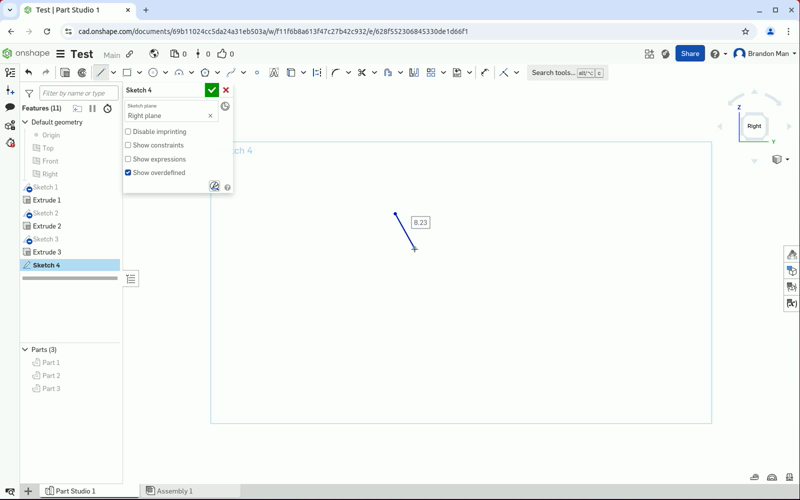
mouse_move(444, 248)
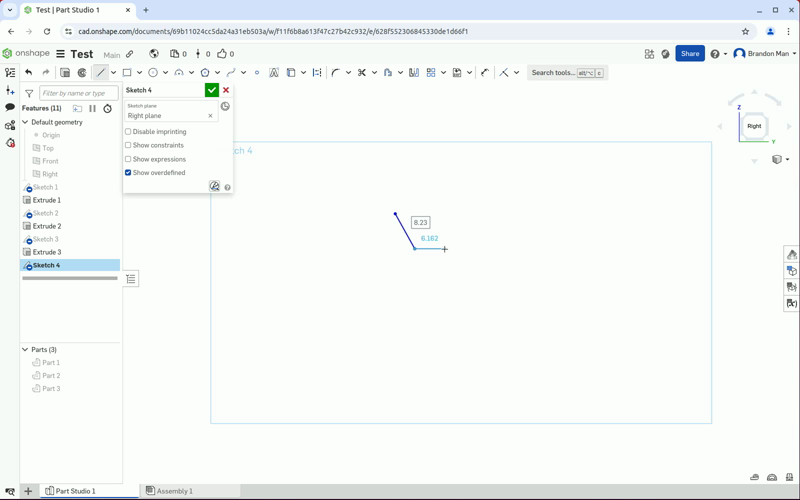
mouse_move(446, 248)
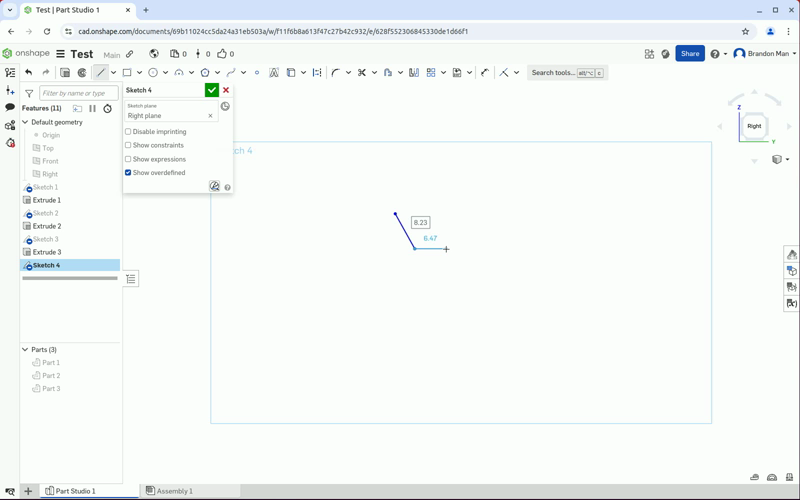
click(446, 248)
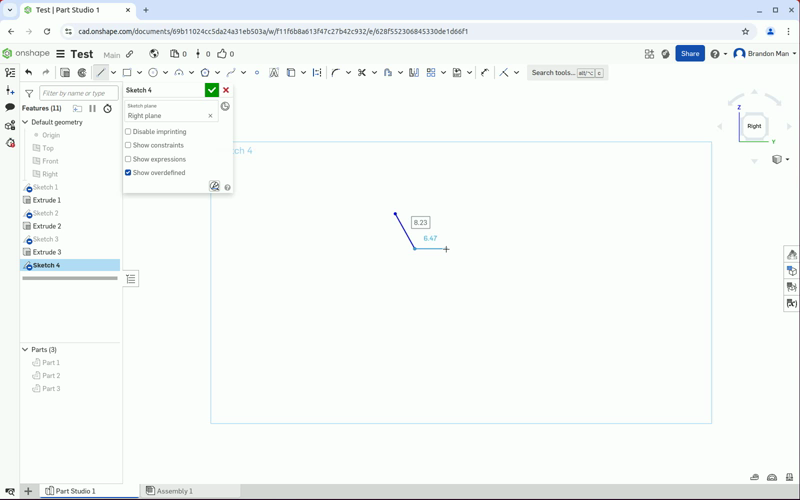
key_up(shift)
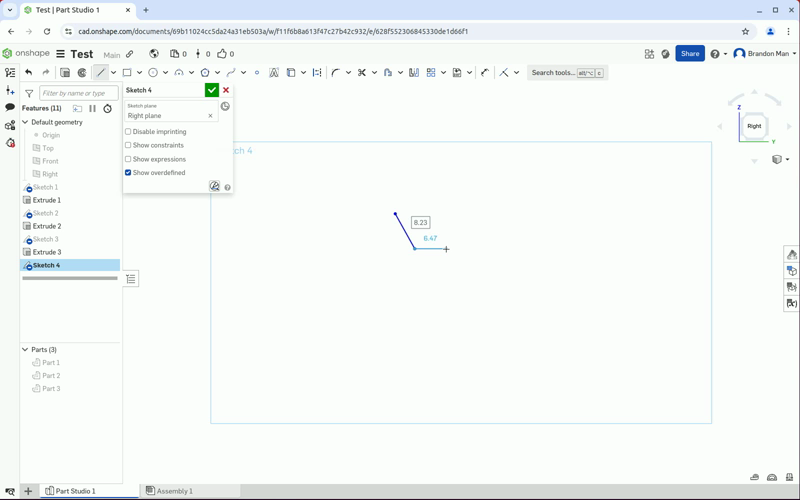
key_down(shift)
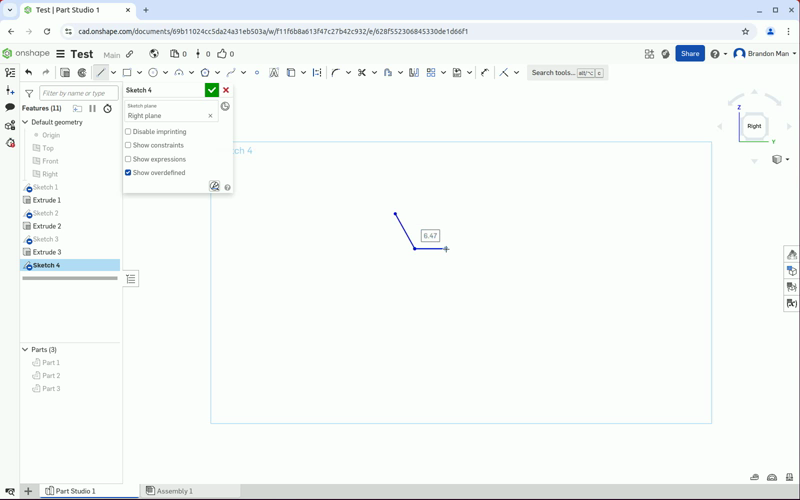
mouse_move(476, 248)
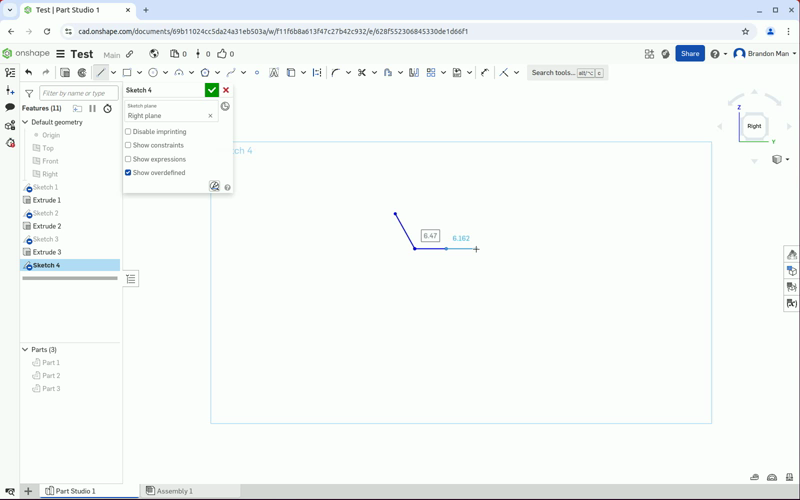
mouse_move(411, 213)
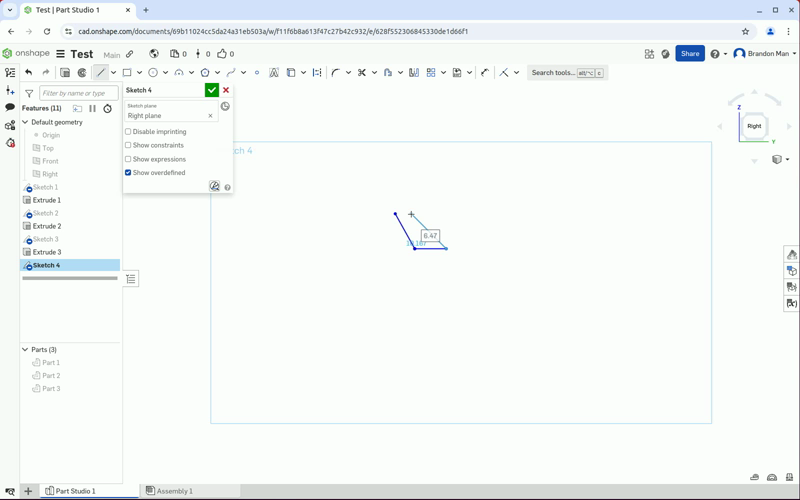
click(411, 213)
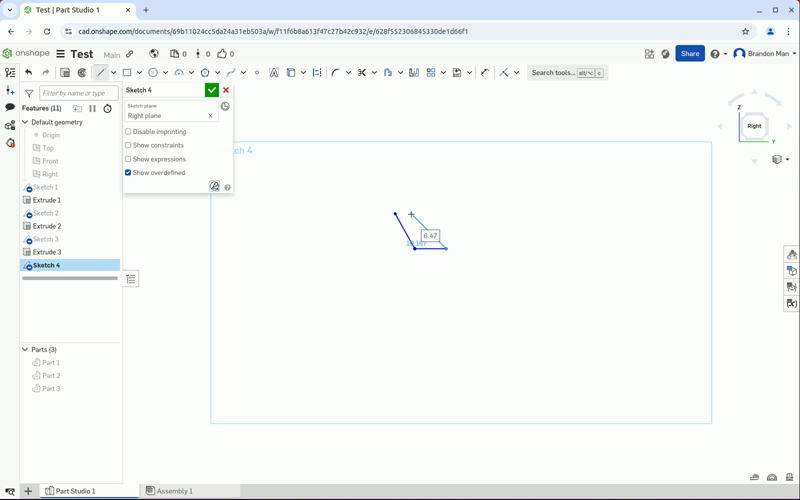
key_up(shift)
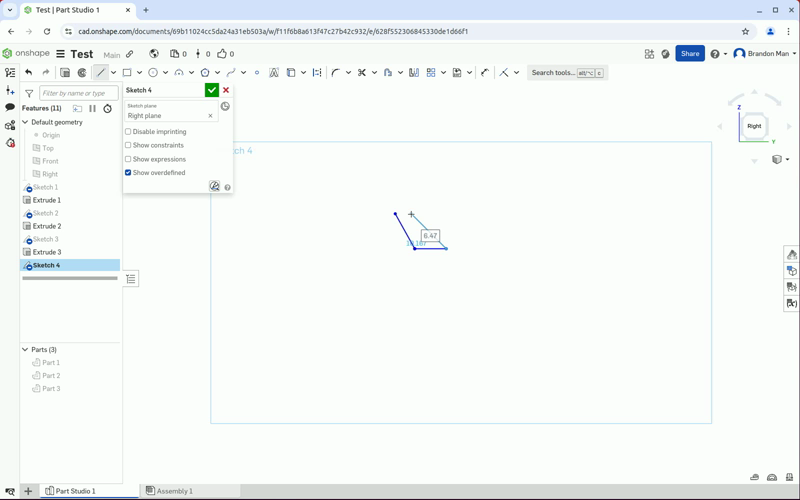
mouse_move(441, 213)
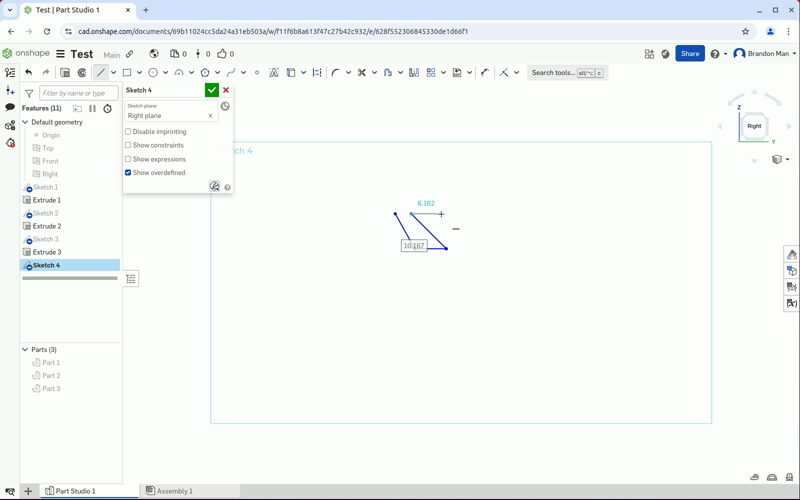
key_down(shift)
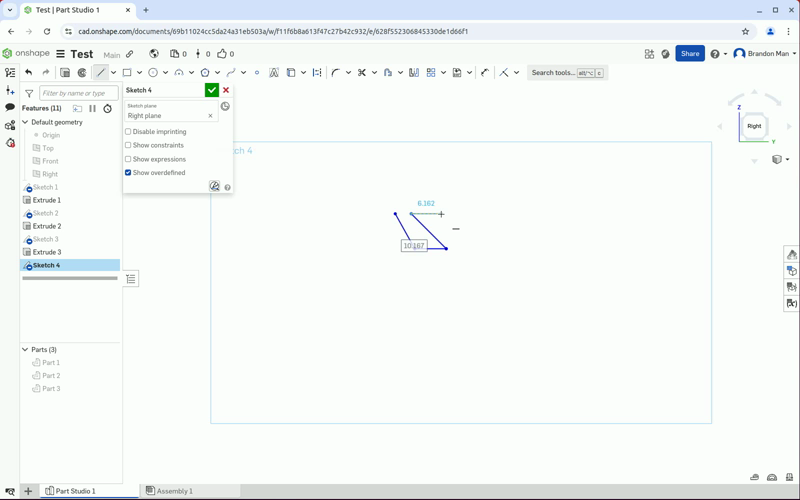
mouse_move(395, 213)
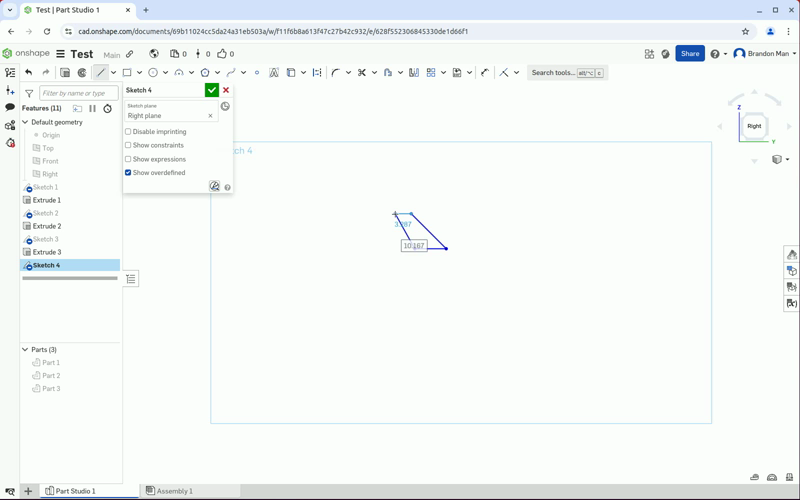
key_up(shift)
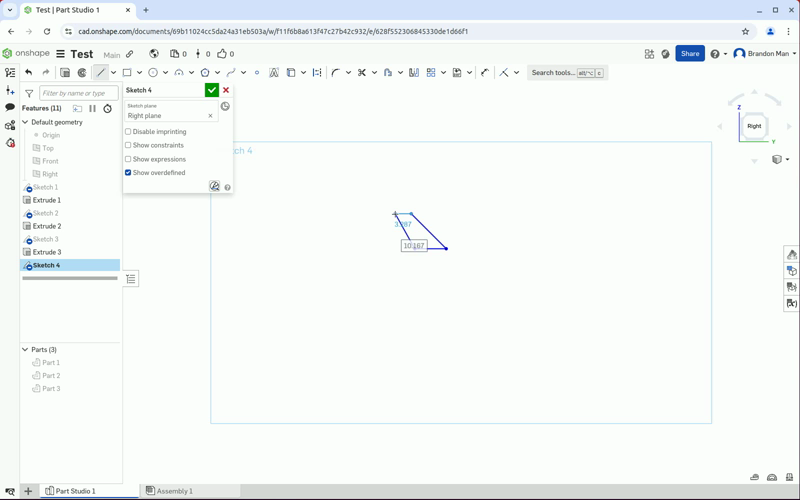
click(395, 213)
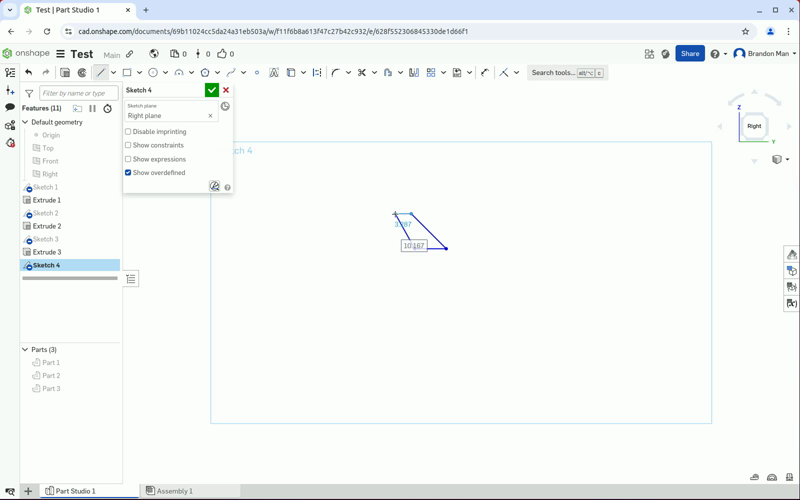
key(esc)
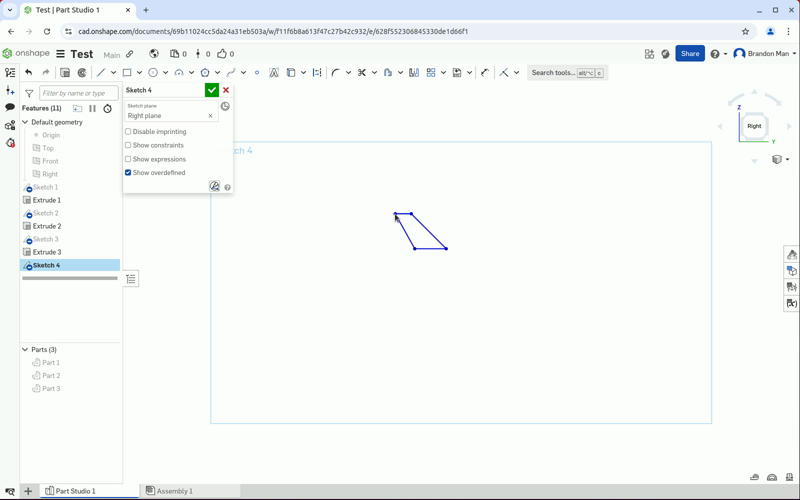
mouse_move(420, 229)
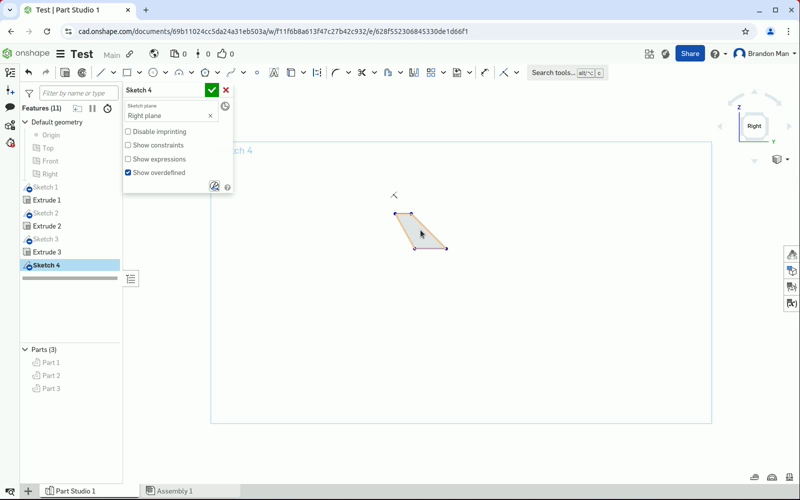
scroll(6)
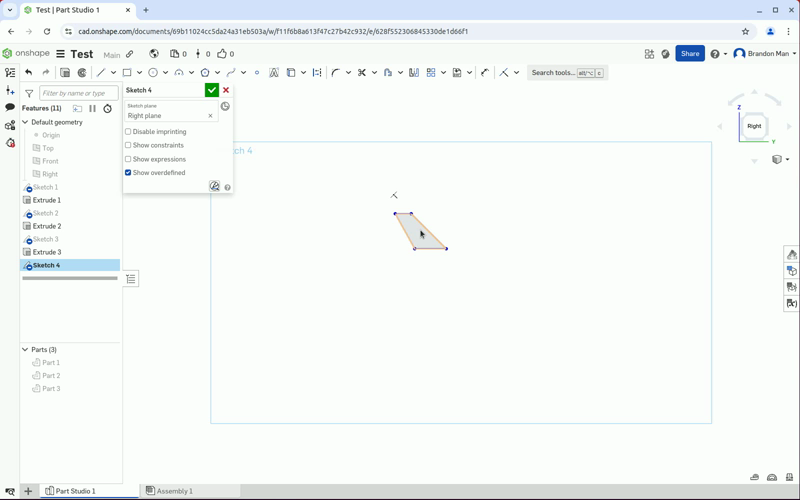
scroll(6)
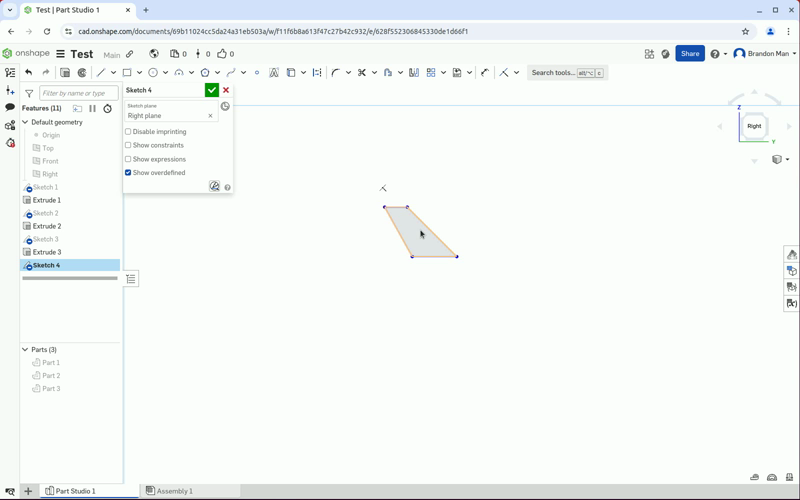
scroll(6)
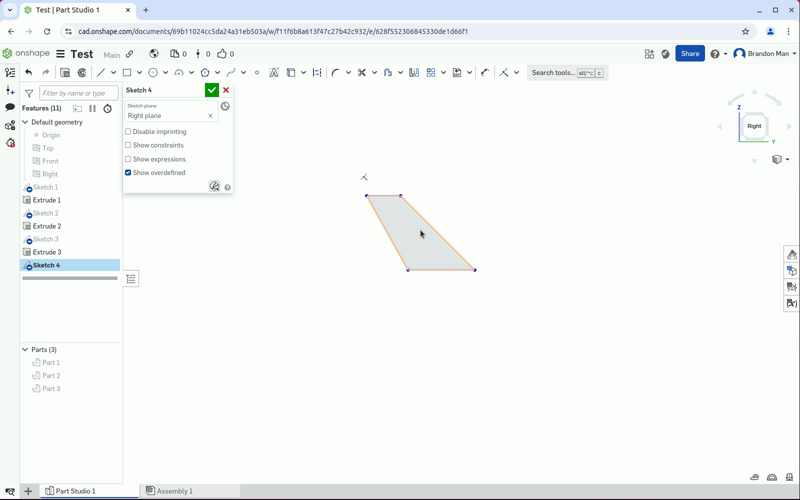
scroll(6)
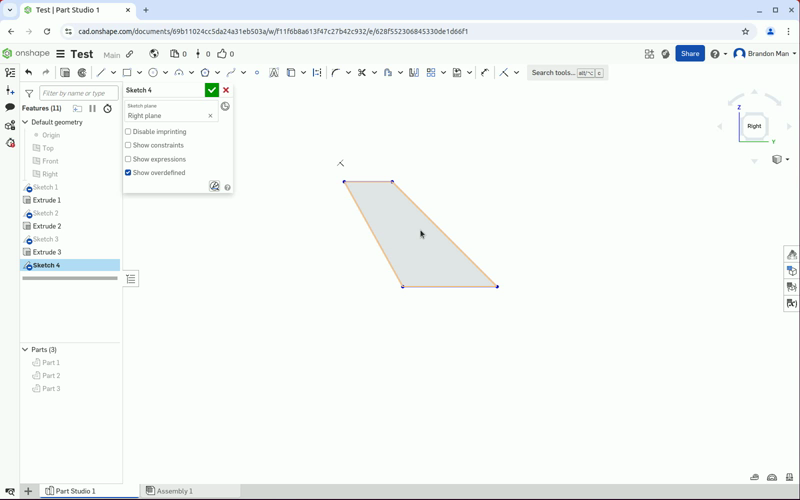
scroll(6)
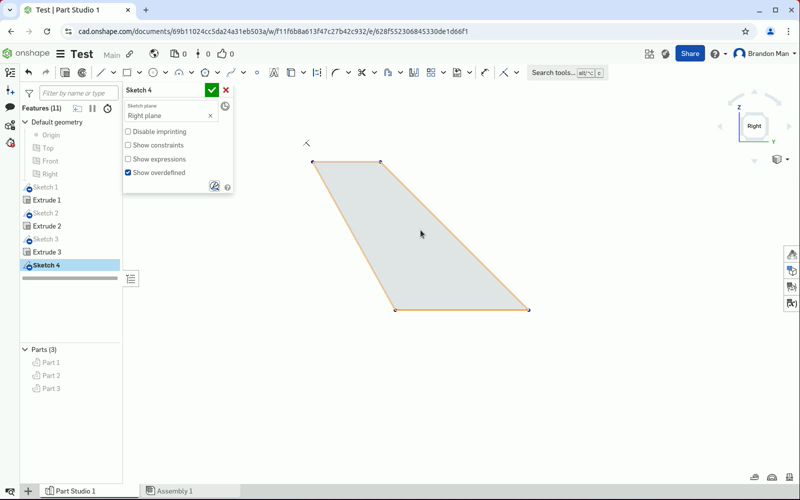
scroll(6)
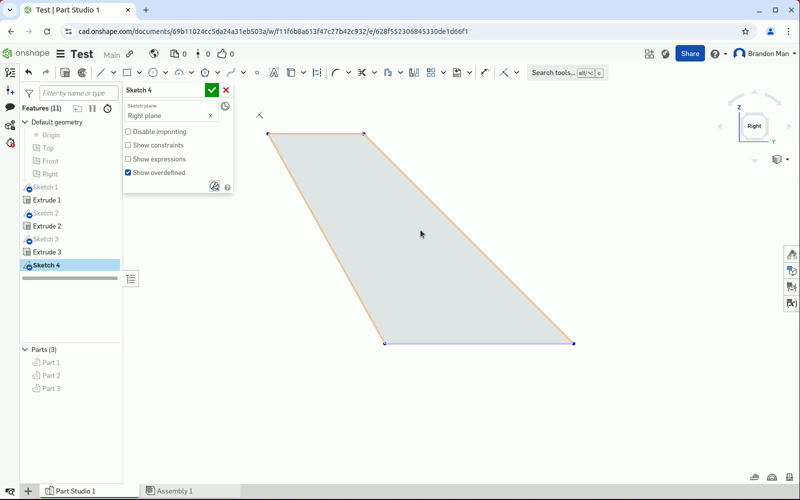
scroll(6)
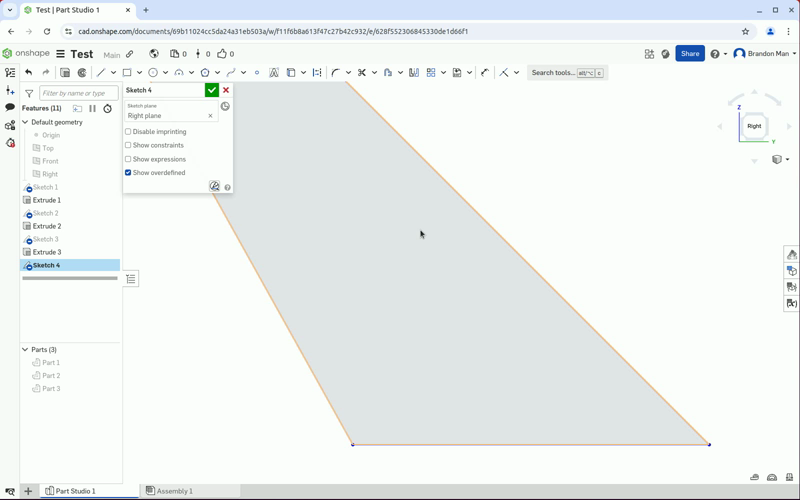
click(420, 229)
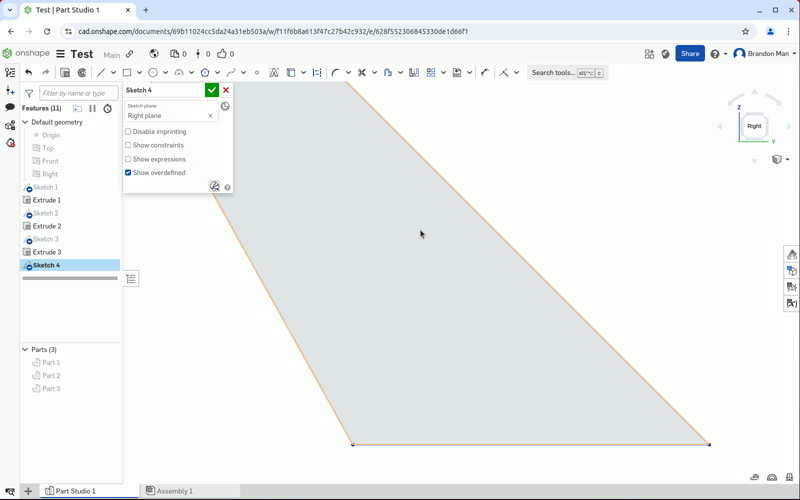
scroll(-6)
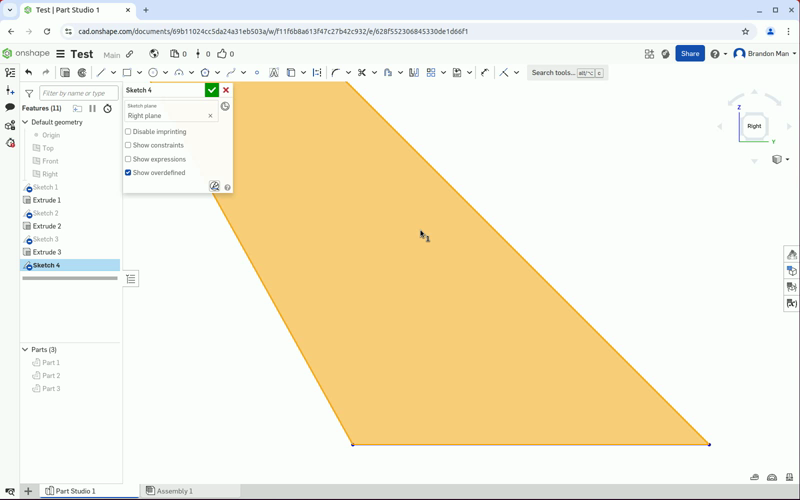
scroll(-6)
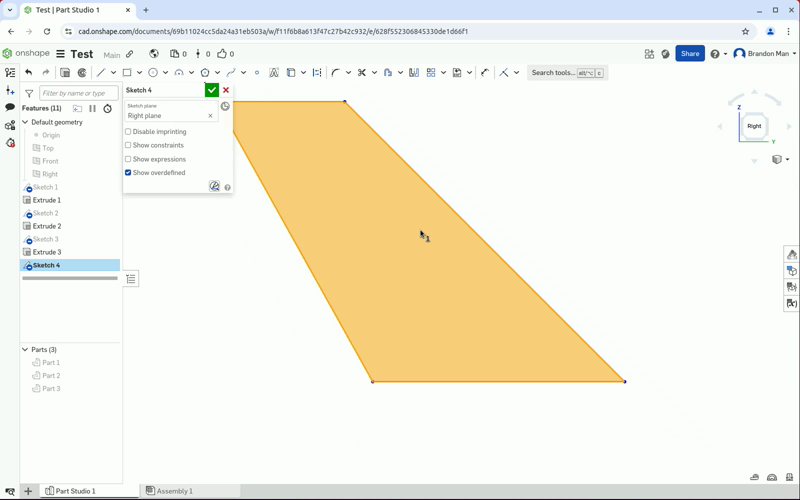
scroll(-6)
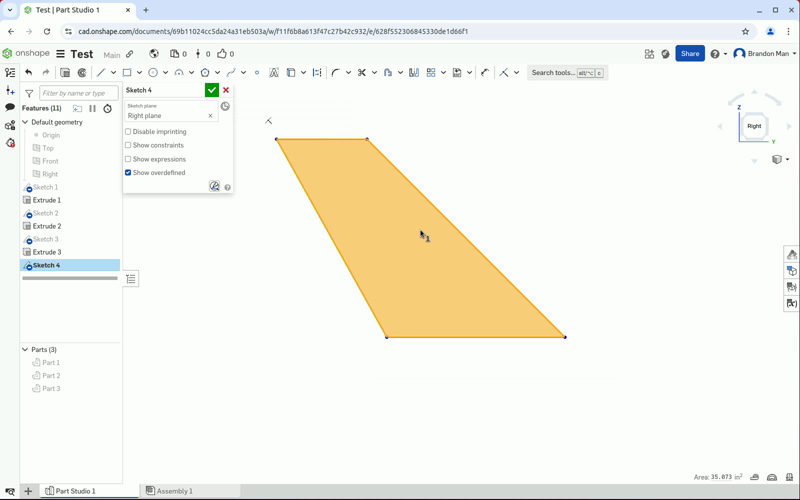
scroll(-6)
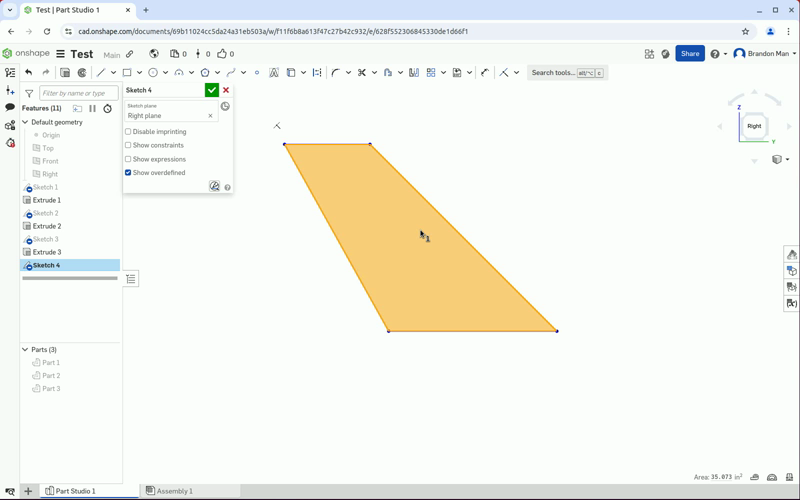
scroll(-6)
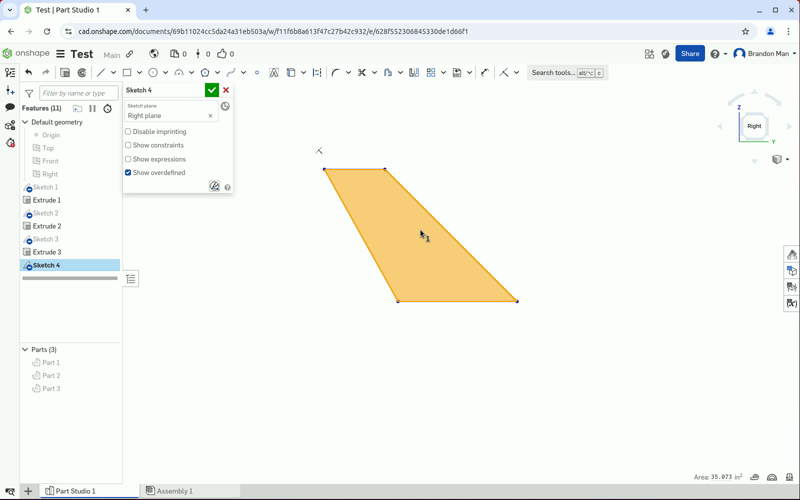
scroll(-6)
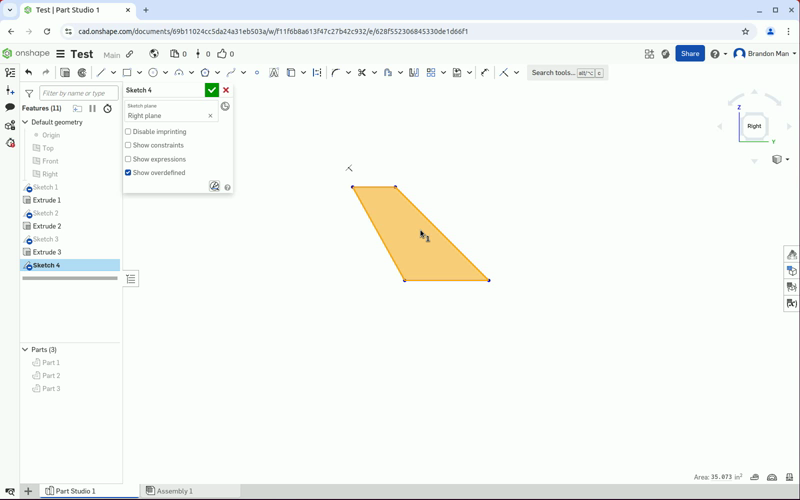
scroll(-6)
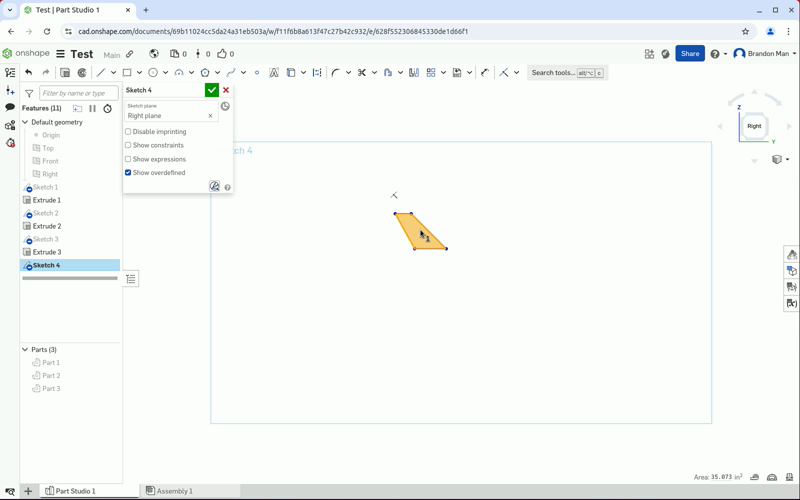
mouse_move(73, 352)
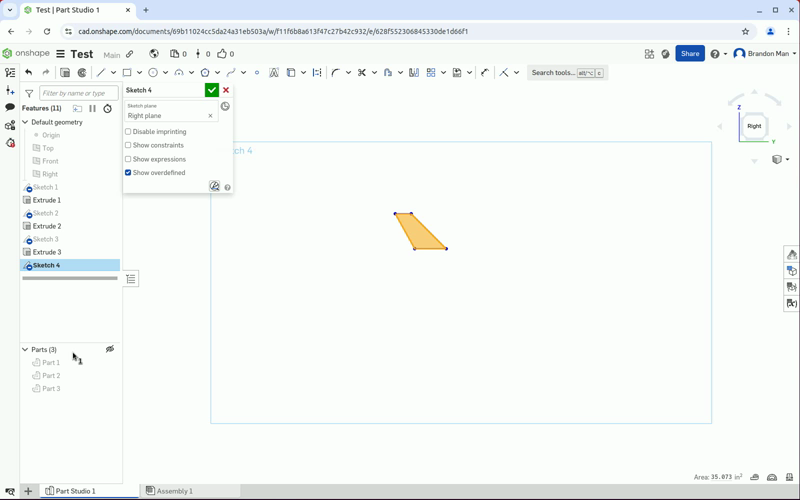
key(shift+y)
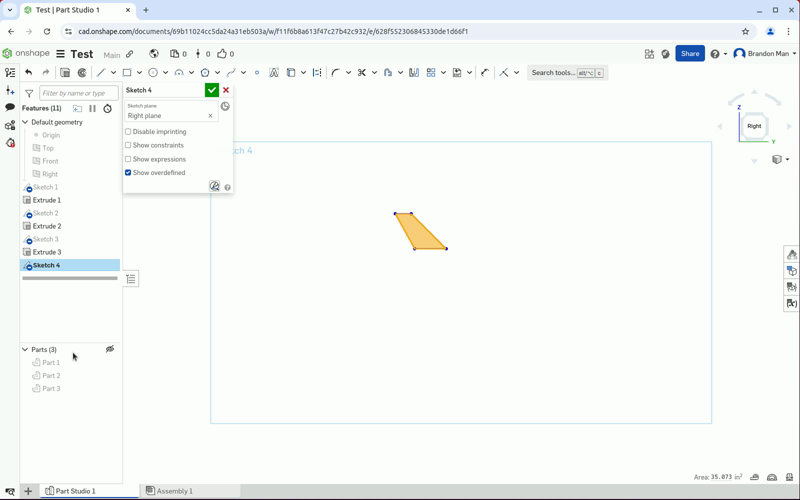
key(shift+e)
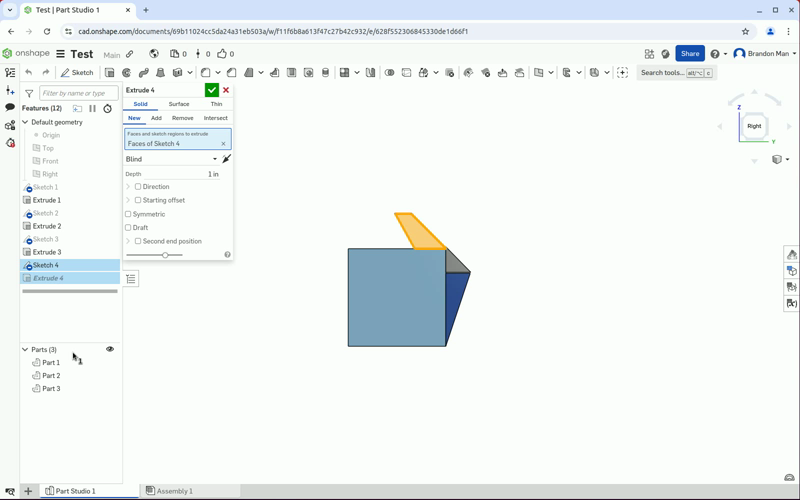
mouse_move(143, 106)
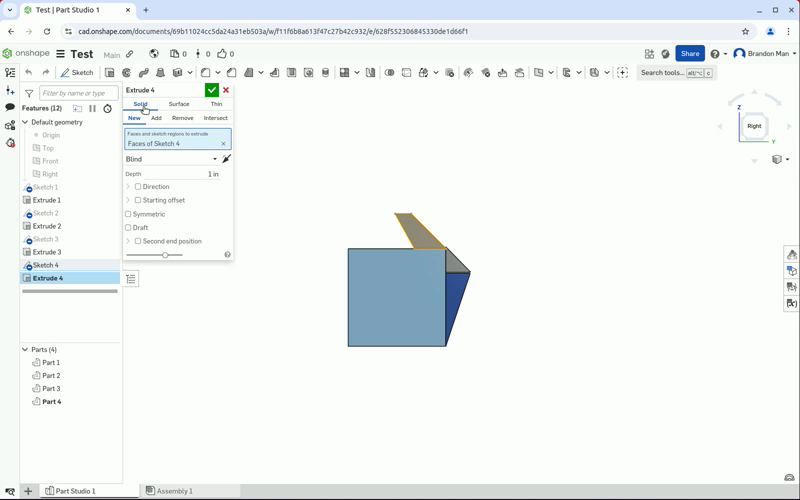
click(143, 106)
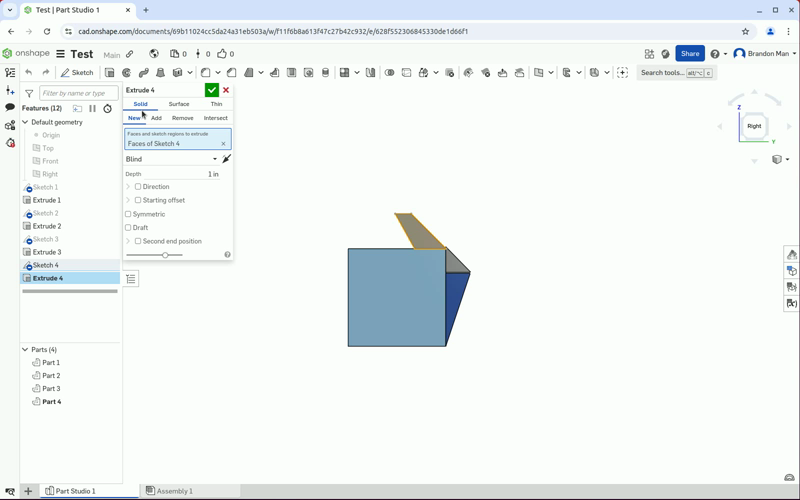
mouse_move(137, 120)
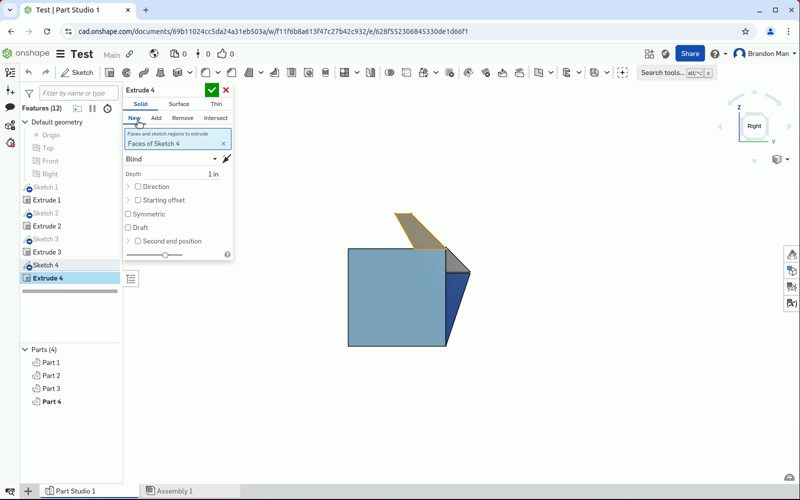
click(137, 120)
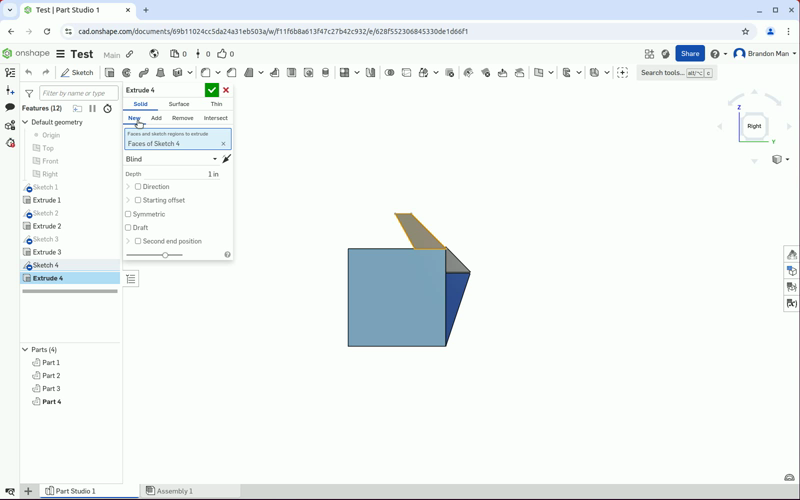
key(tab, 4)
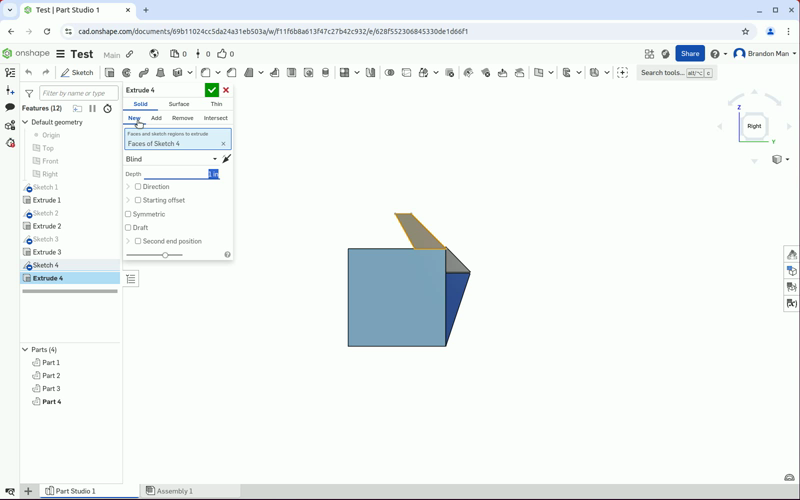
text(0.963)
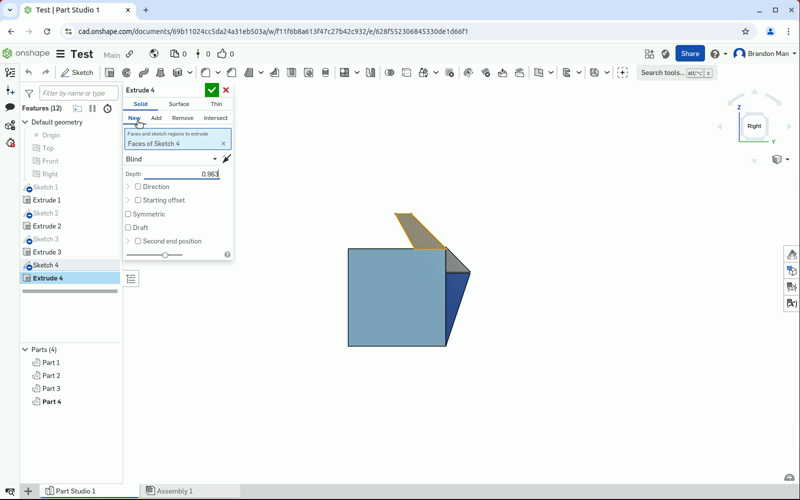
key(enter)
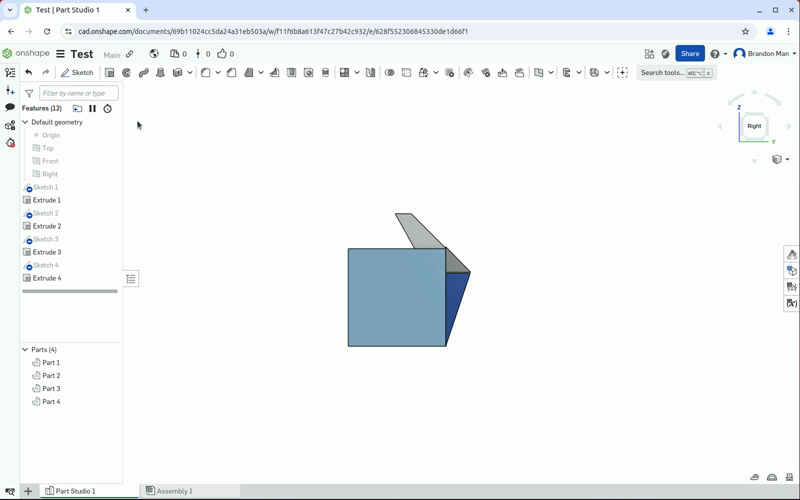
key(shift+h)
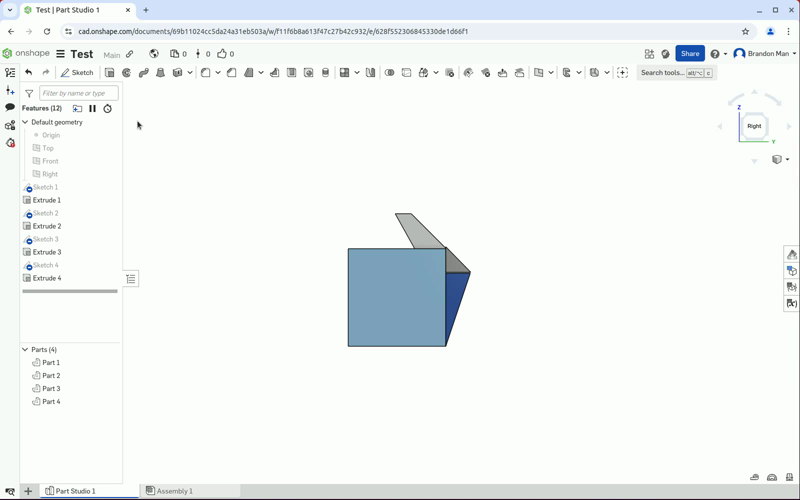
key(shift+h)
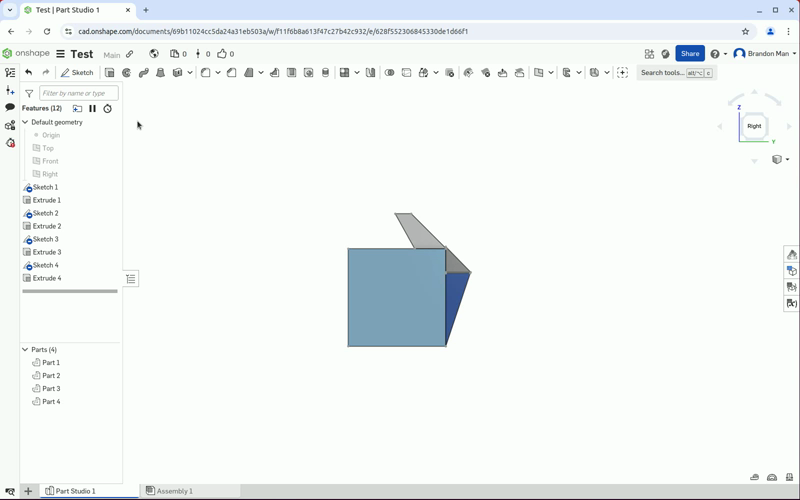
key(shift+7)
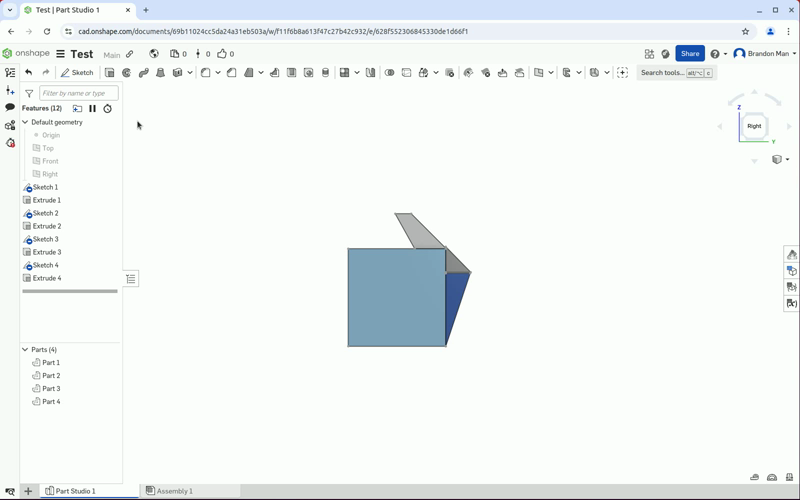
key(right, 2)
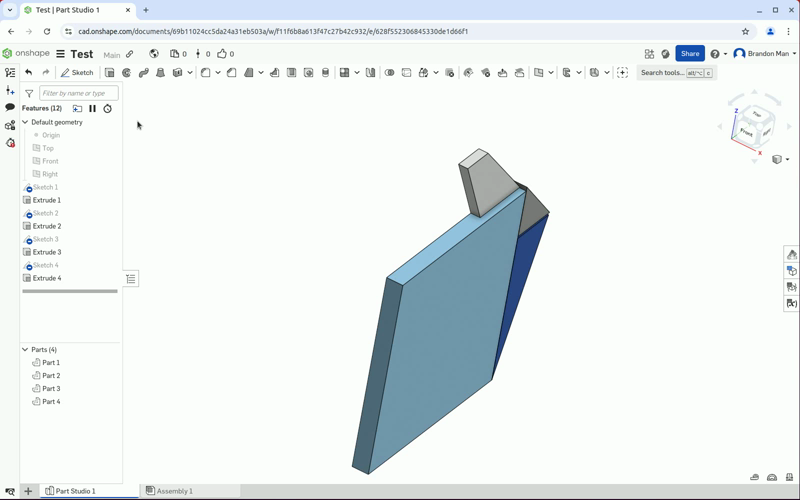
key(down, 2)
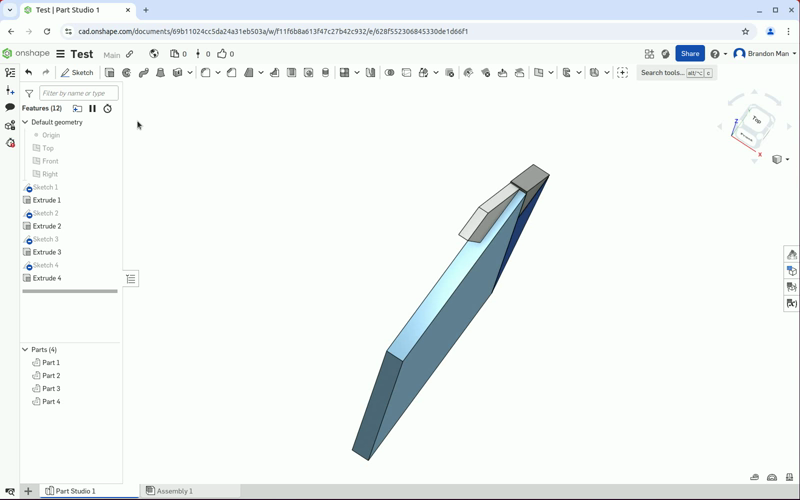
key(up, 2)
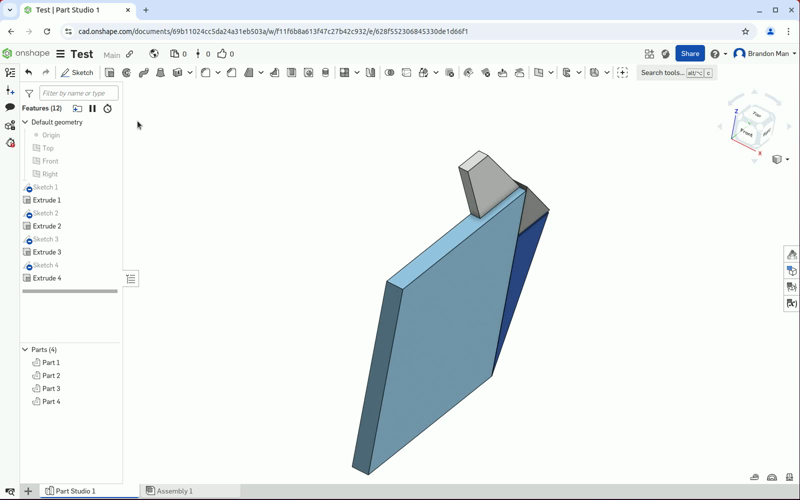
key(left, 2)
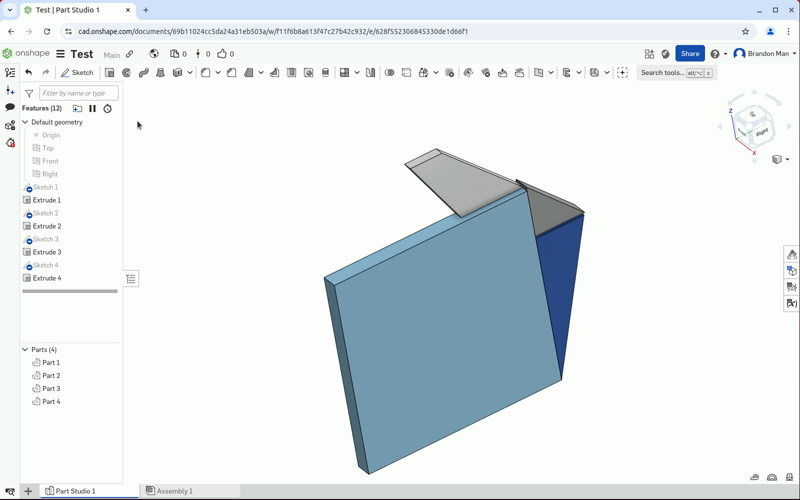
mouse_move(73, 189)
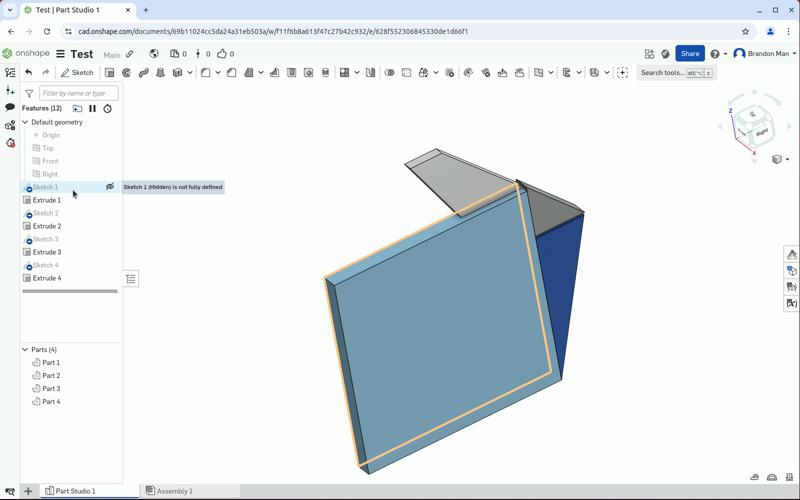
click(73, 189)